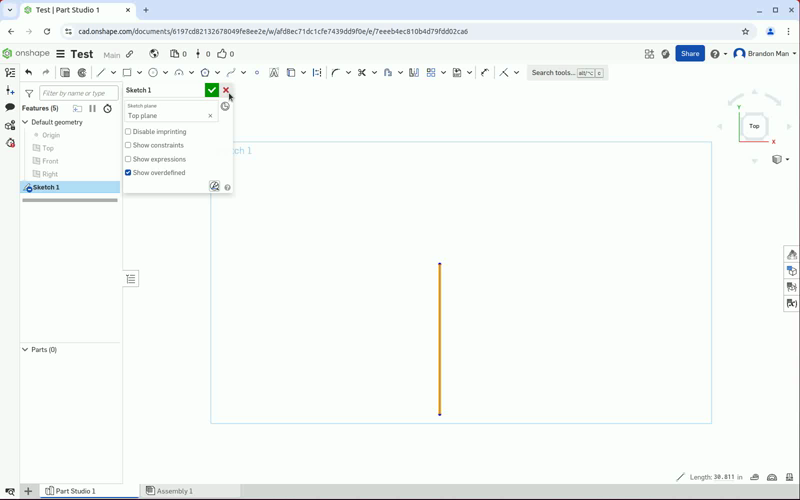
key(shift+h)
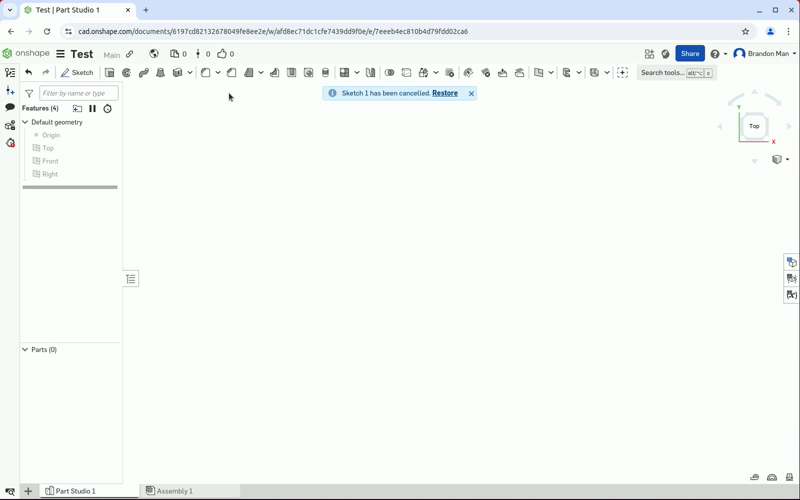
mouse_move(73, 352)
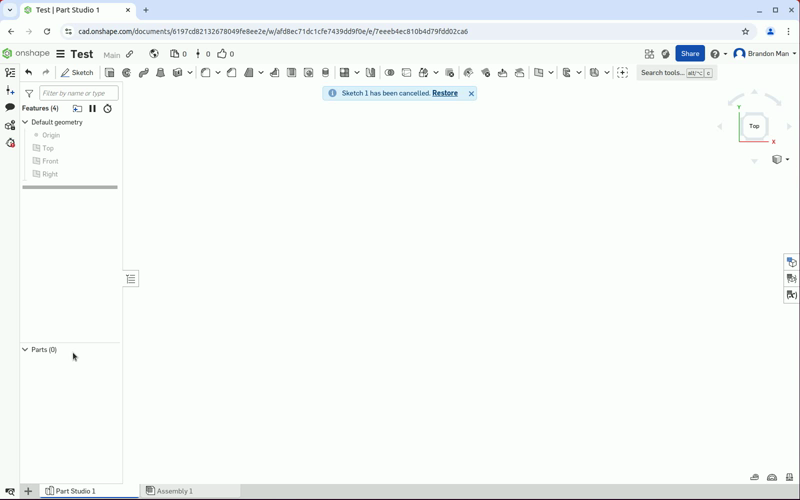
key(y)
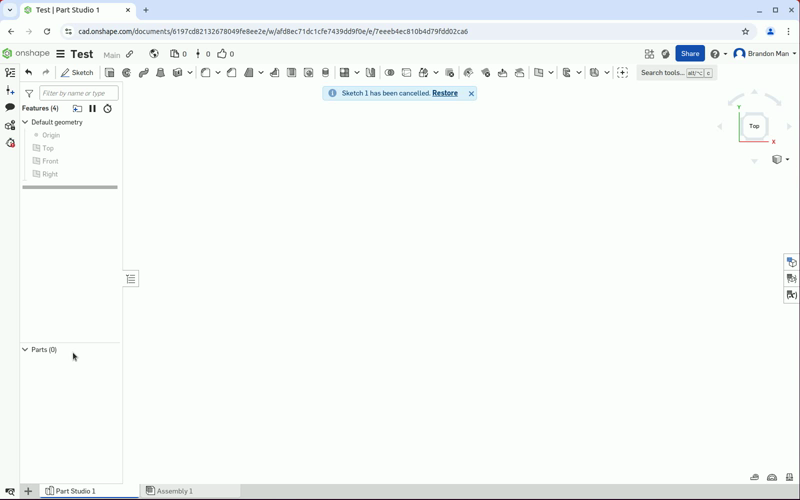
key(shift+p)
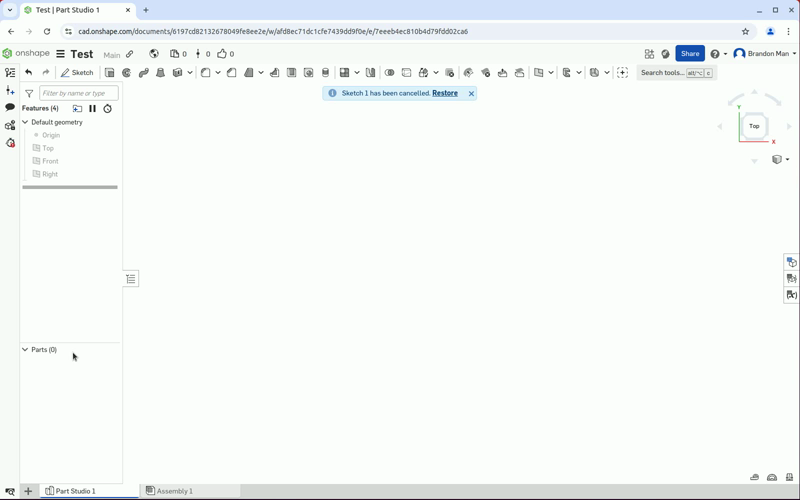
key(space)
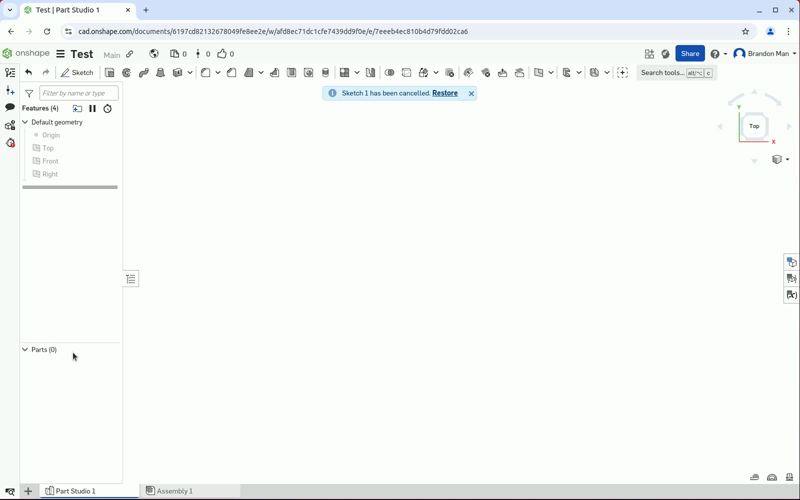
key_down(shift)
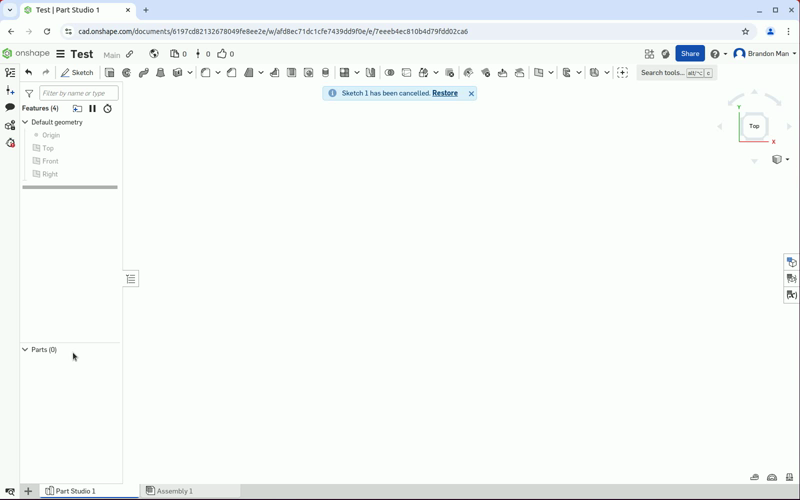
key(up)
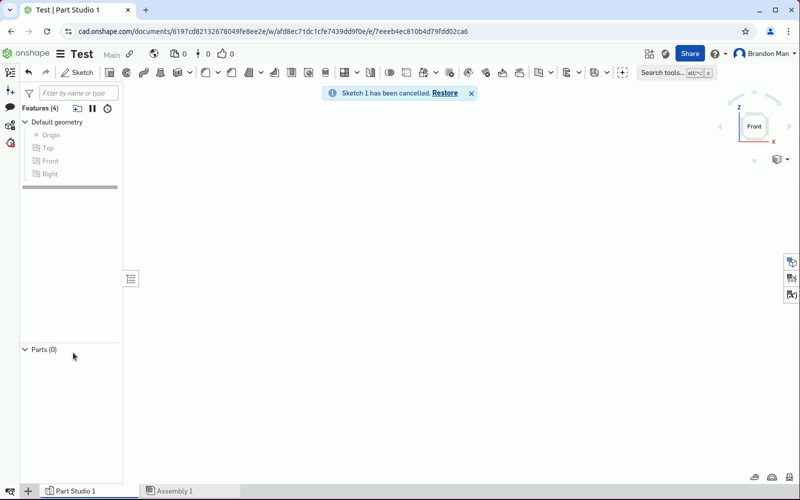
key_up(shift)
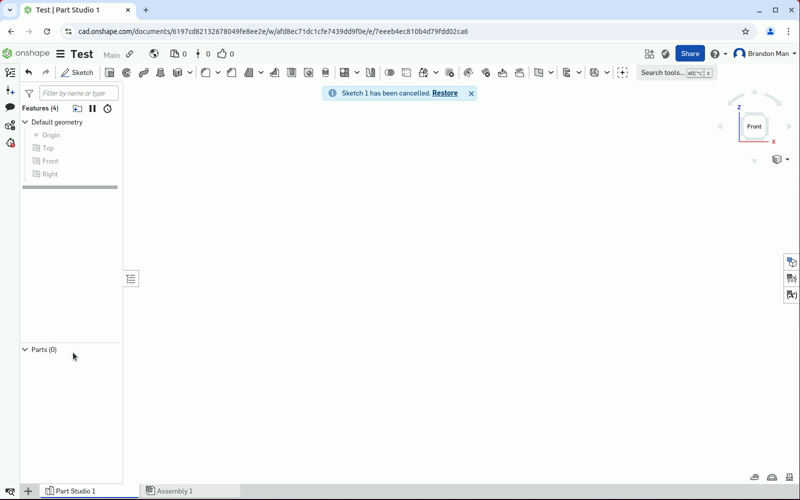
mouse_move(73, 352)
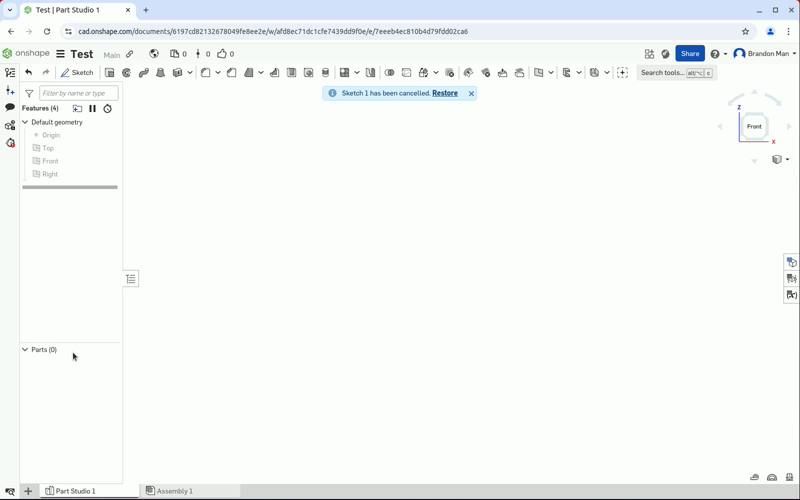
key(shift+y)
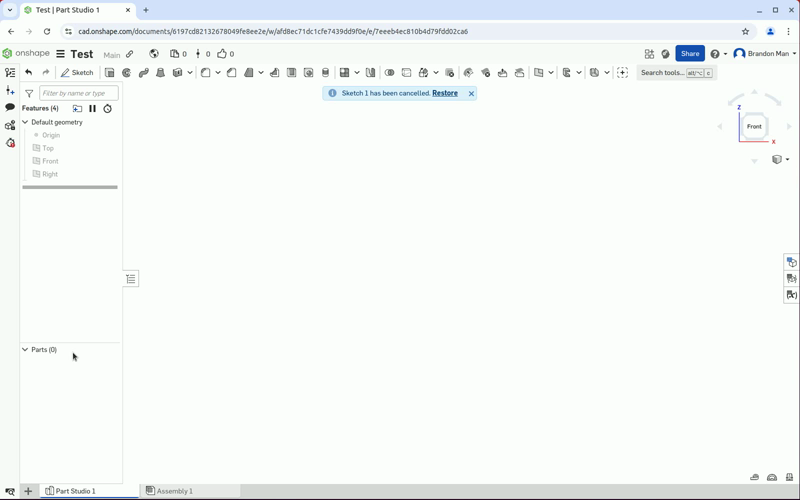
key(shift+s)
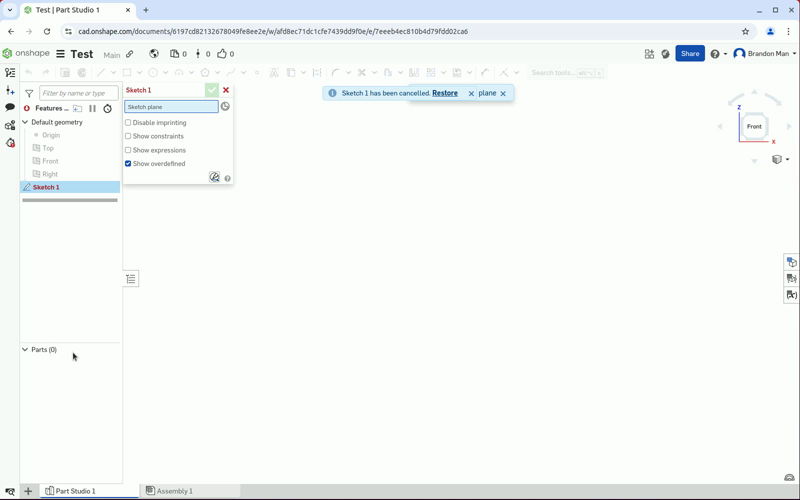
mouse_move(73, 163)
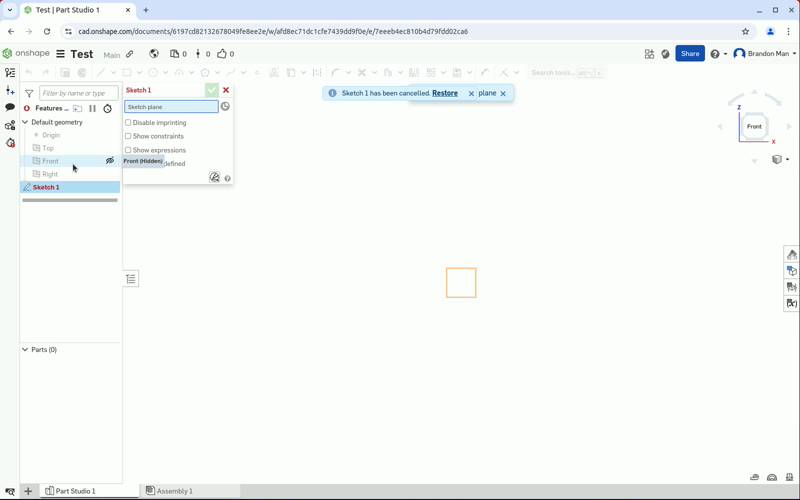
click(73, 163)
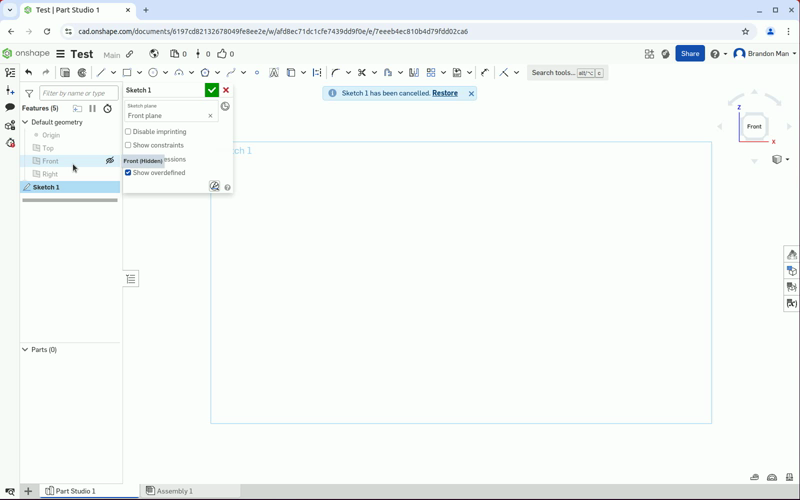
mouse_move(73, 352)
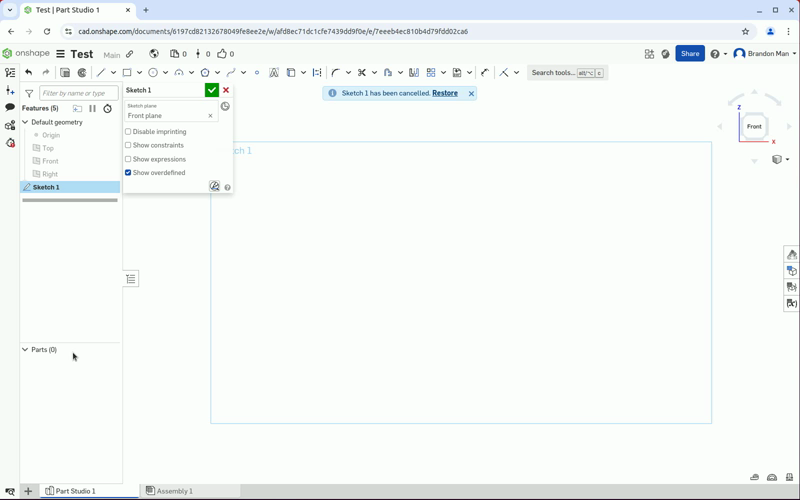
key(y)
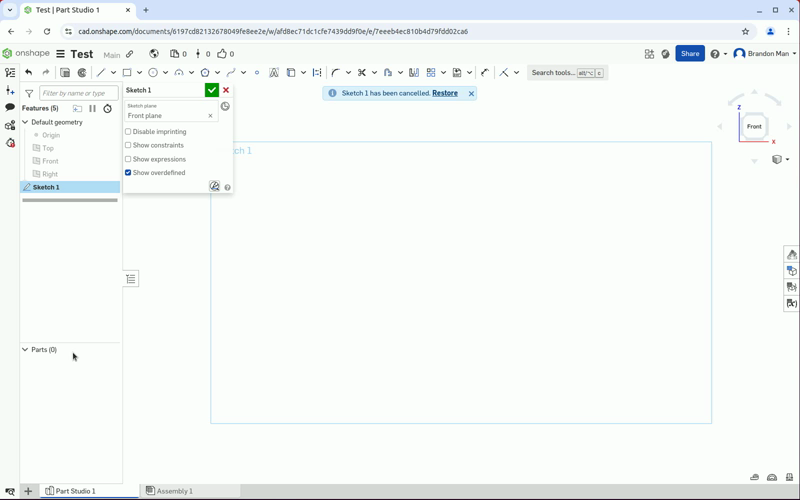
key(l)
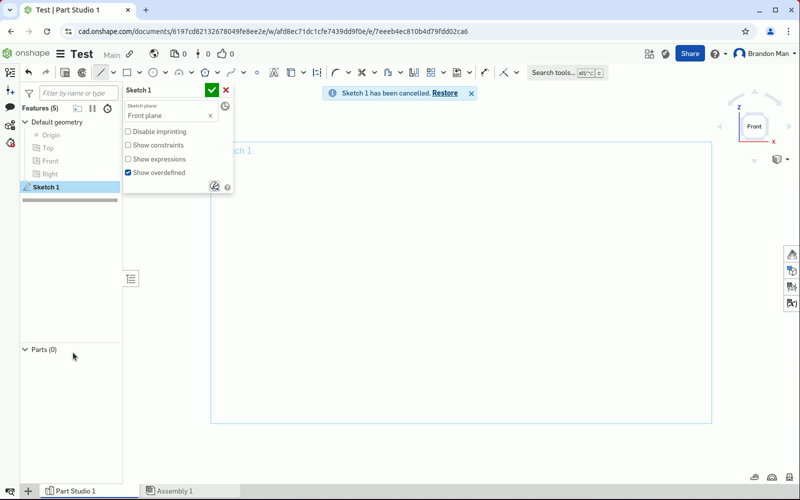
key_down(shift)
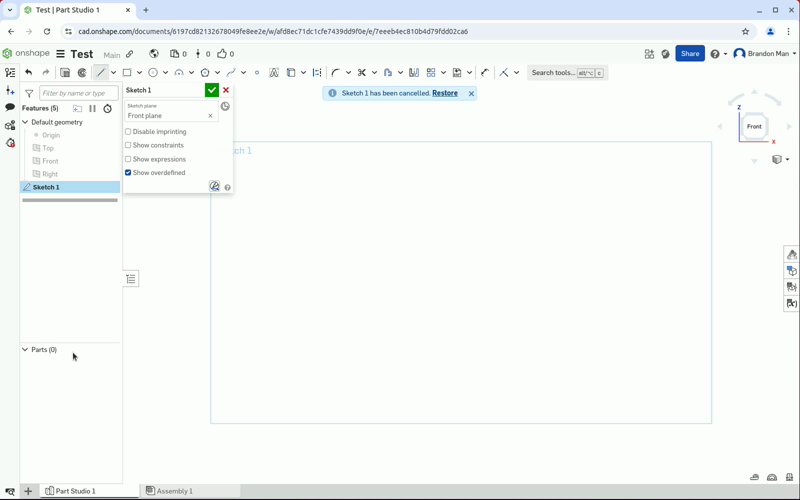
mouse_move(414, 308)
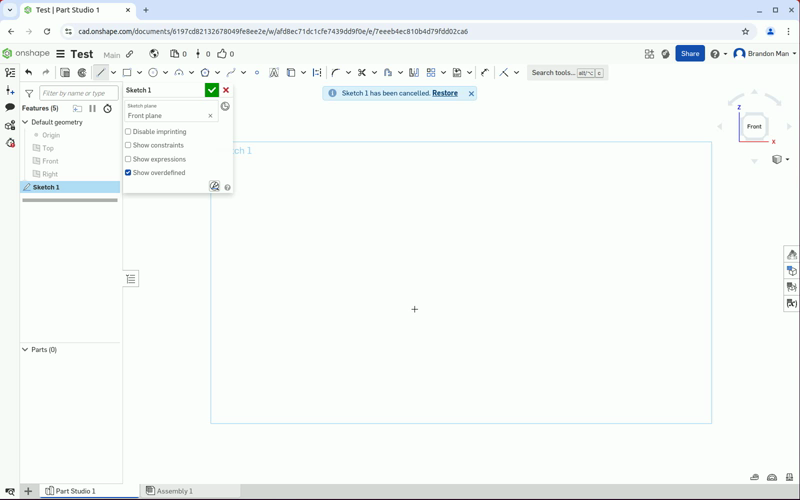
click(414, 308)
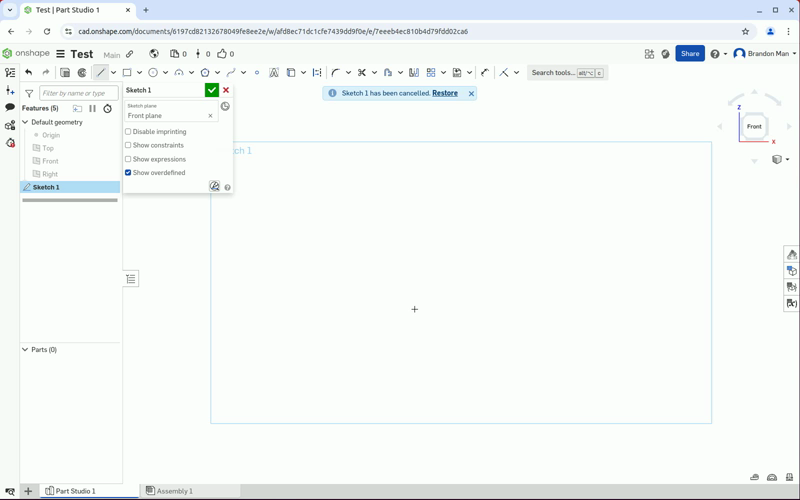
key_up(shift)
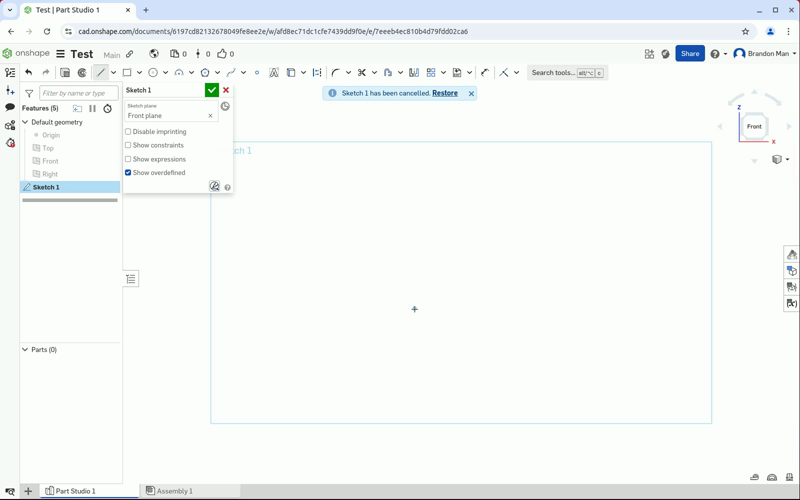
key_down(shift)
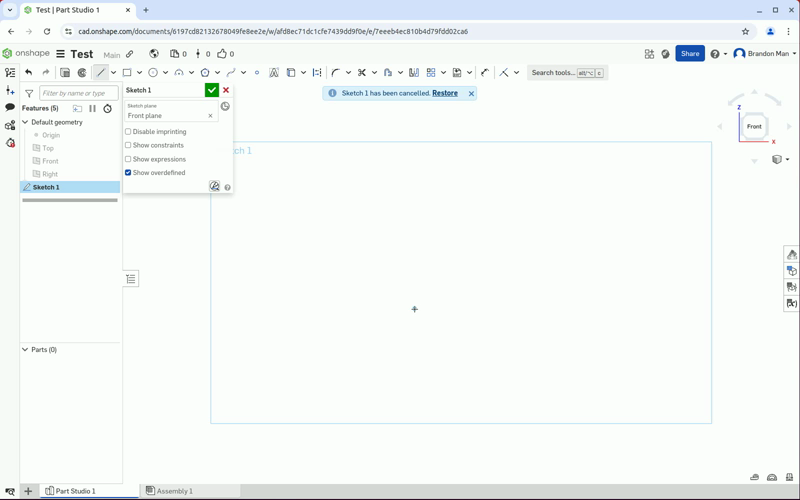
mouse_move(498, 308)
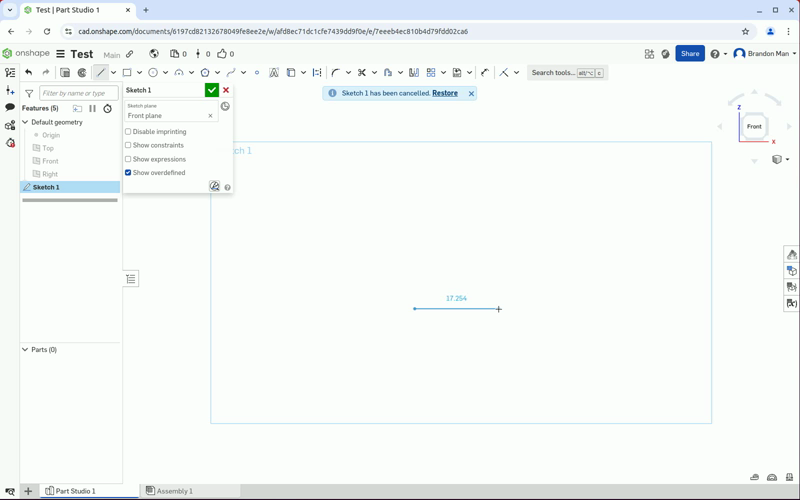
click(498, 308)
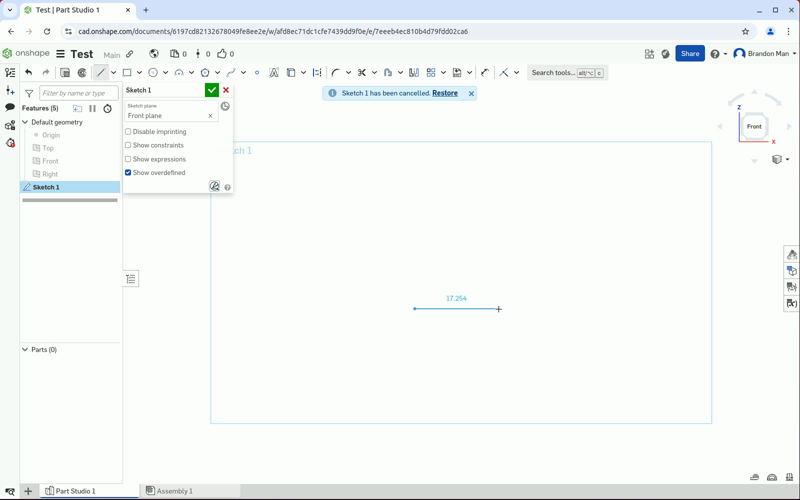
key_up(shift)
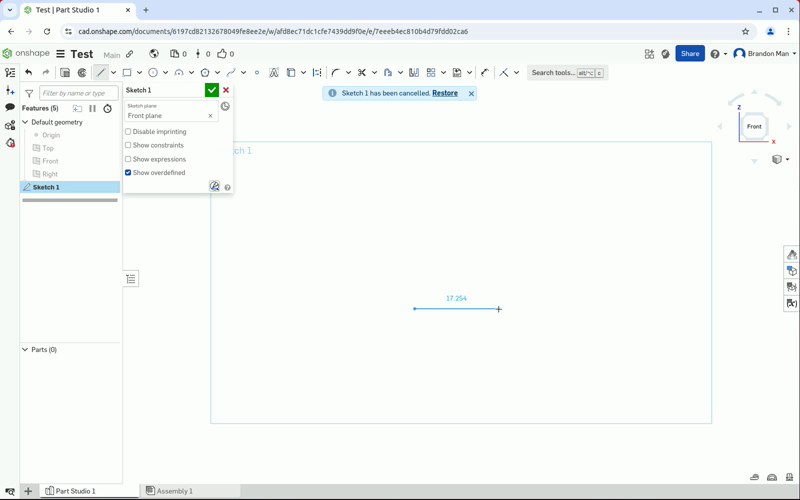
key_down(shift)
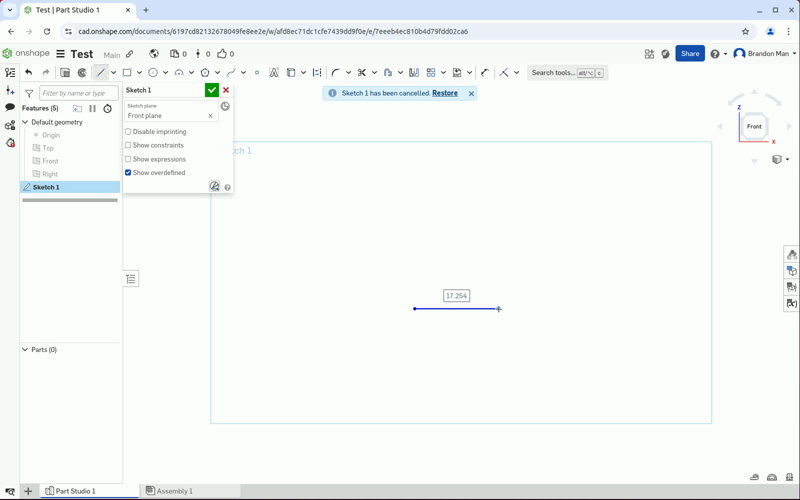
mouse_move(498, 236)
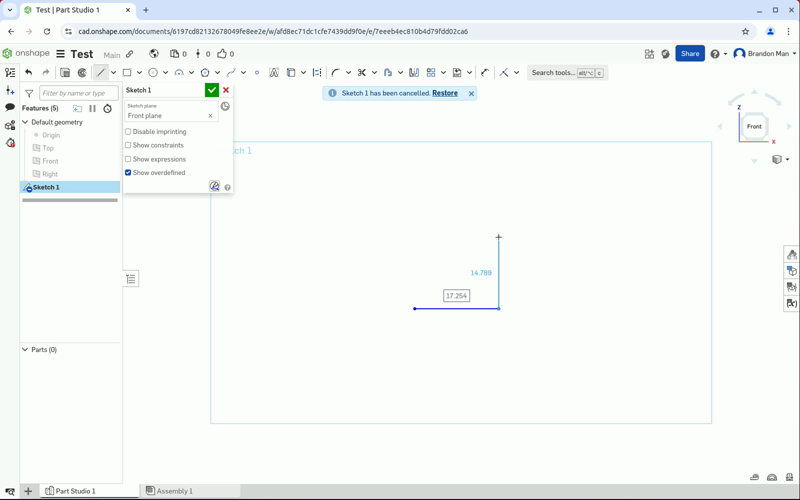
click(498, 236)
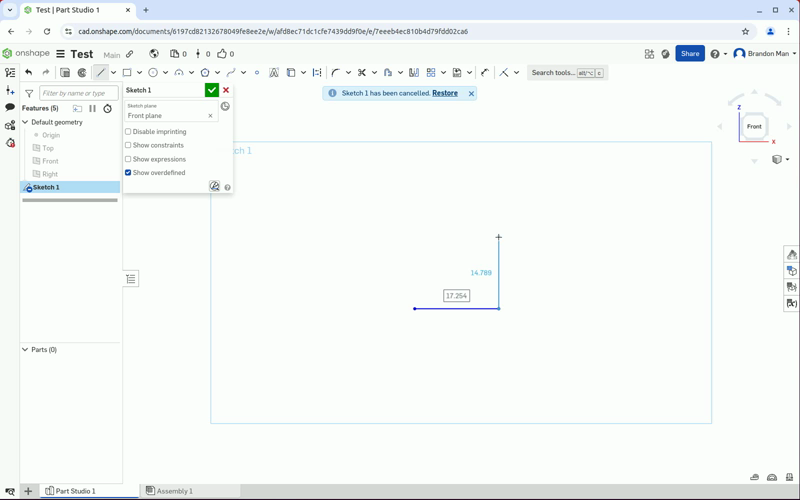
key_up(shift)
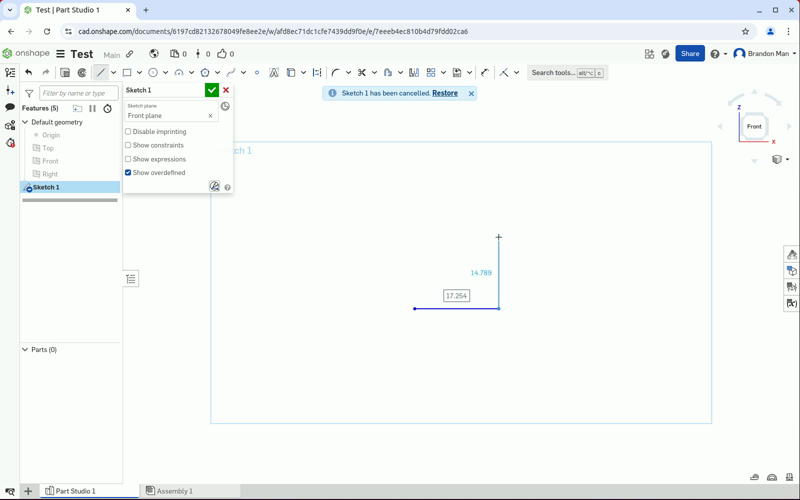
key_down(shift)
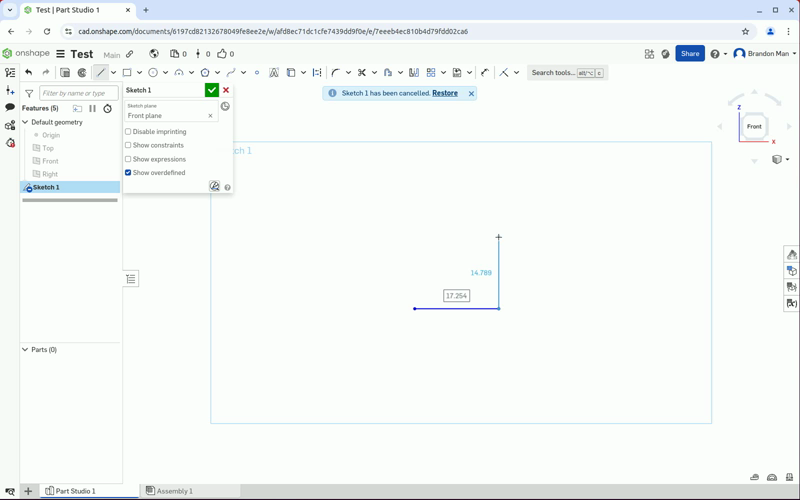
mouse_move(414, 236)
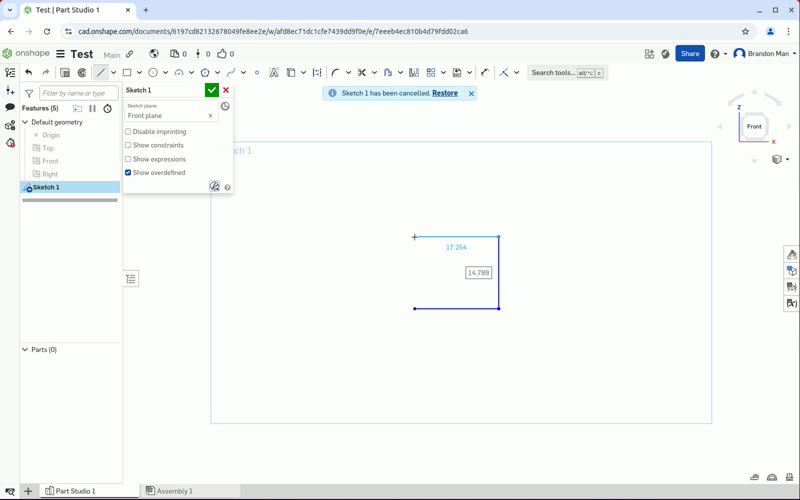
click(414, 236)
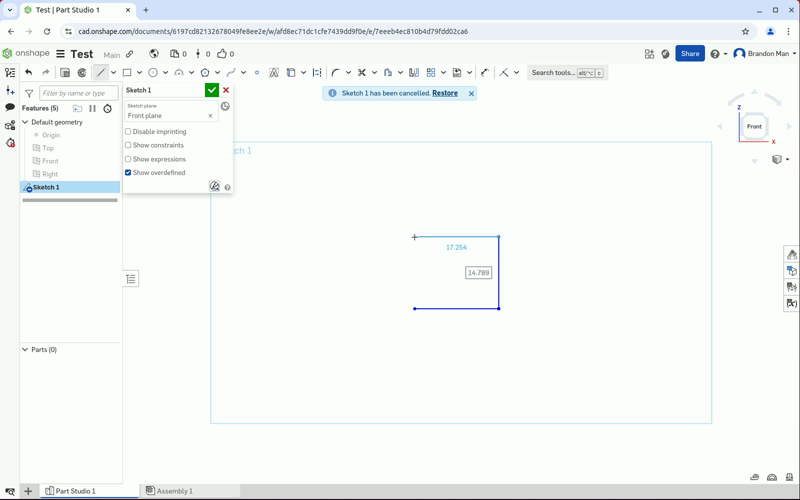
key_up(shift)
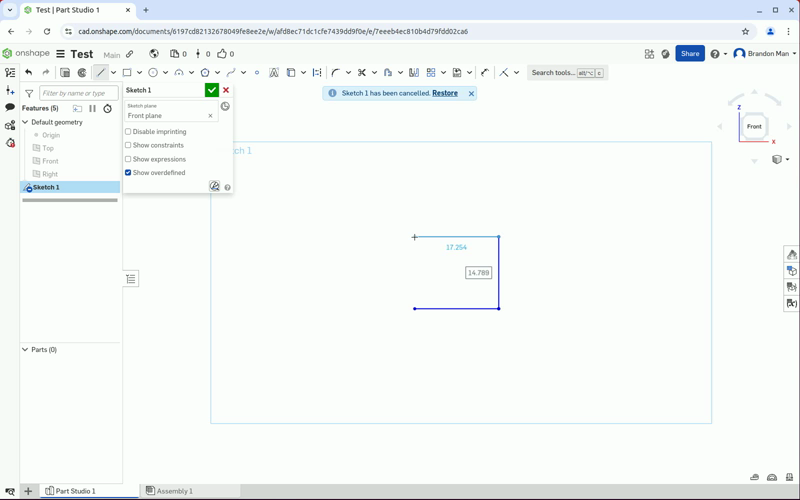
key_down(shift)
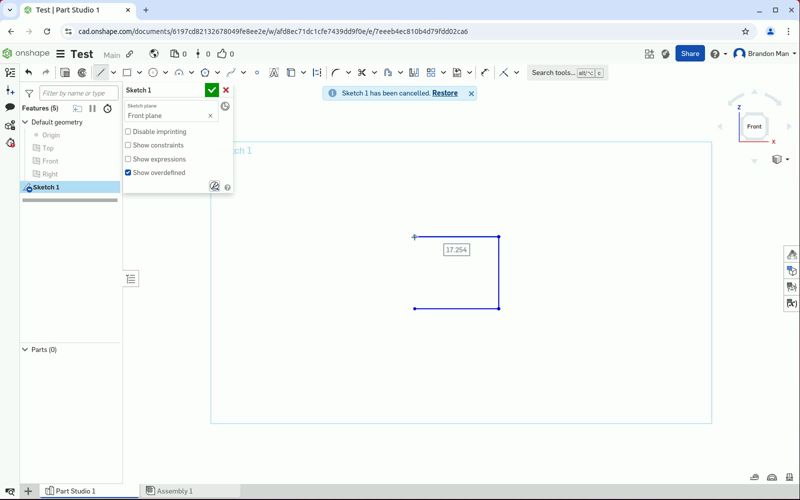
mouse_move(414, 308)
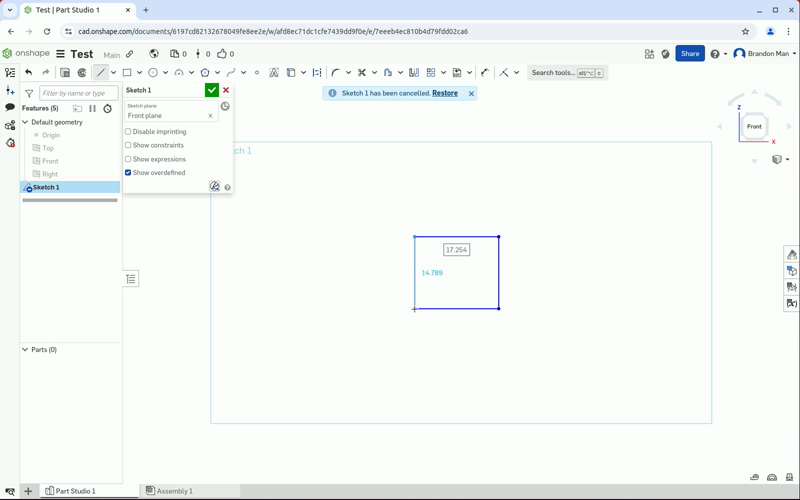
key_up(shift)
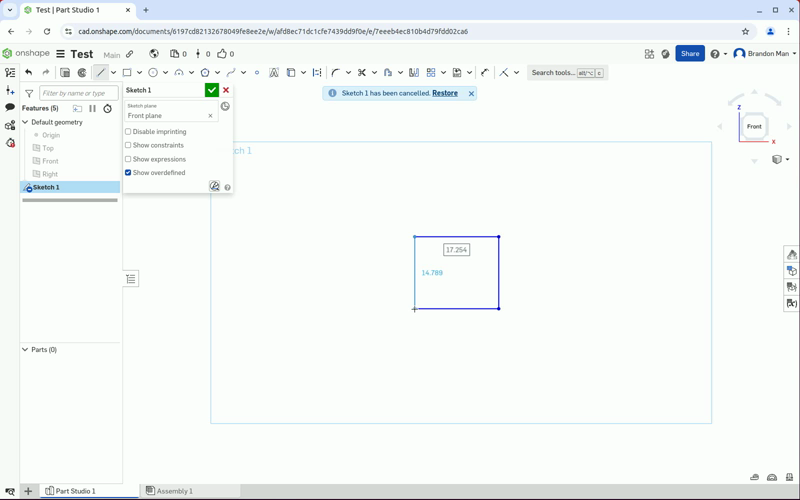
click(414, 308)
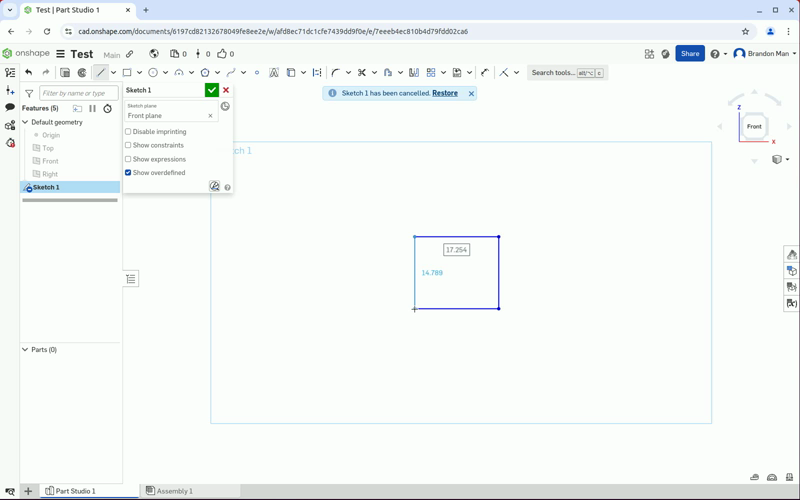
key(esc)
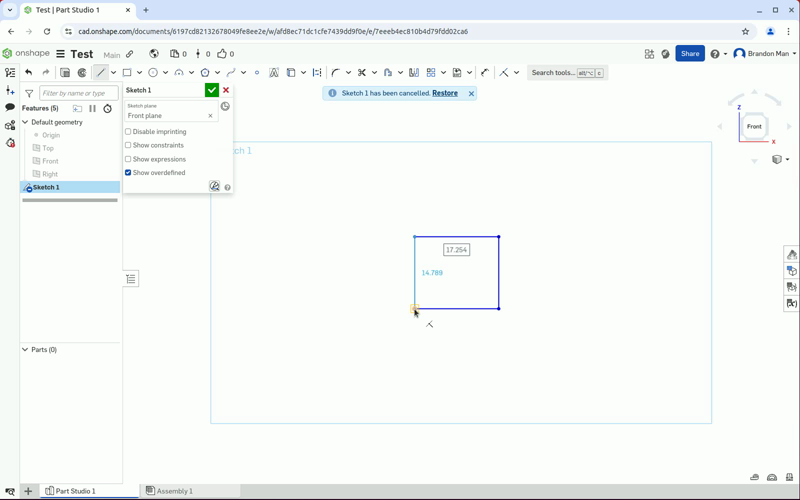
mouse_move(455, 269)
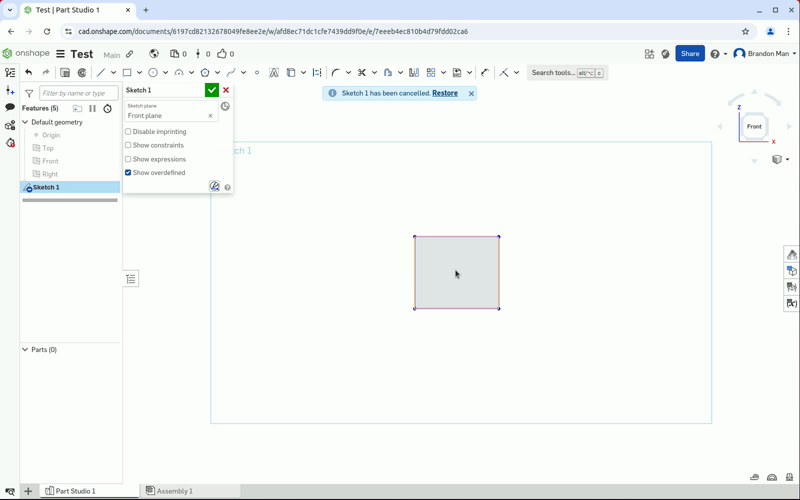
click(455, 269)
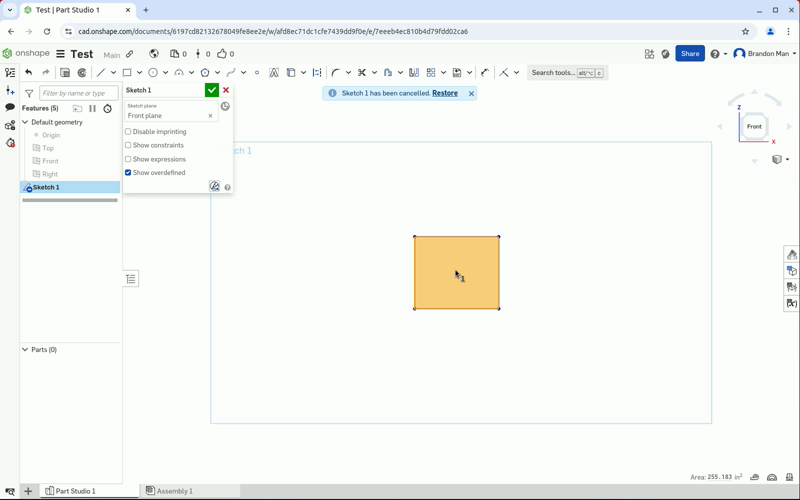
mouse_move(73, 352)
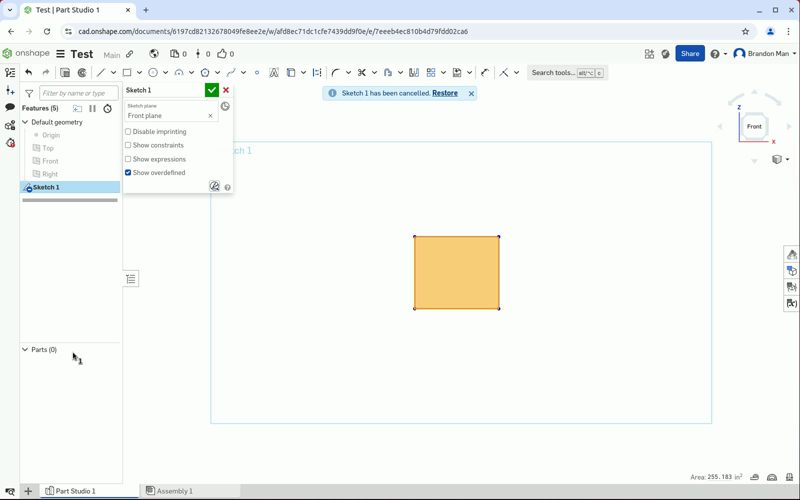
key(shift+y)
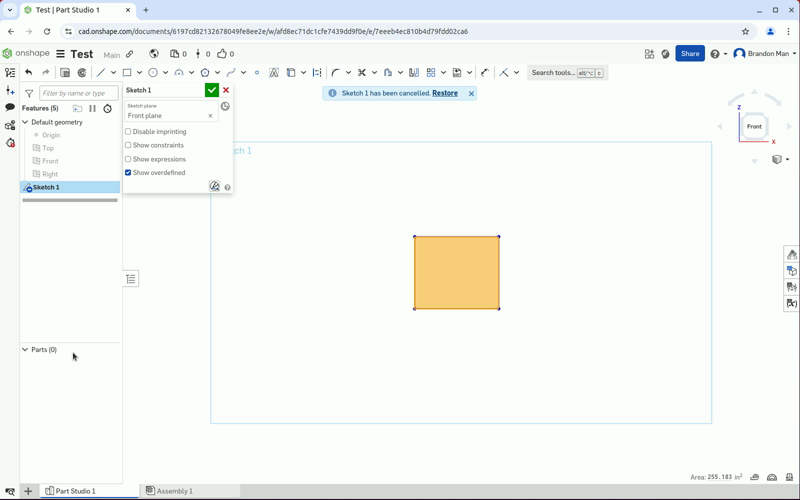
key(shift+e)
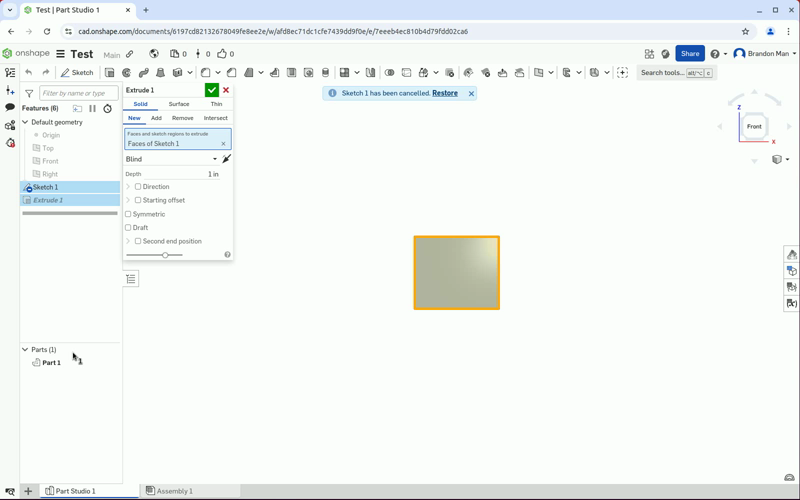
mouse_move(143, 106)
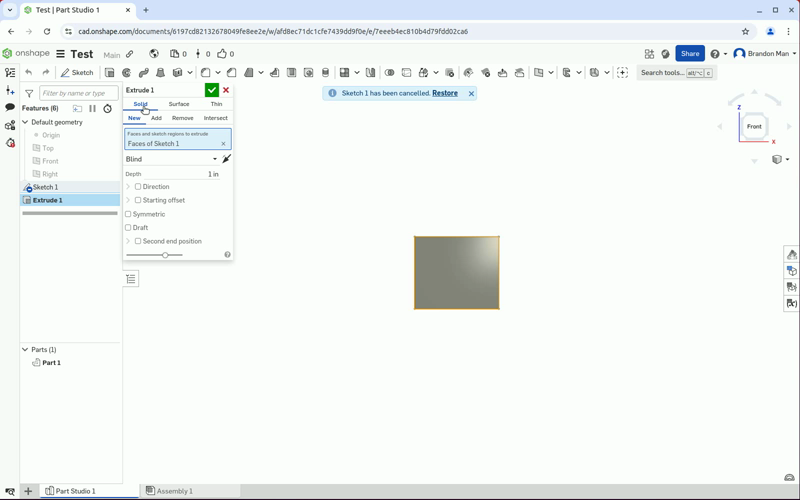
click(143, 106)
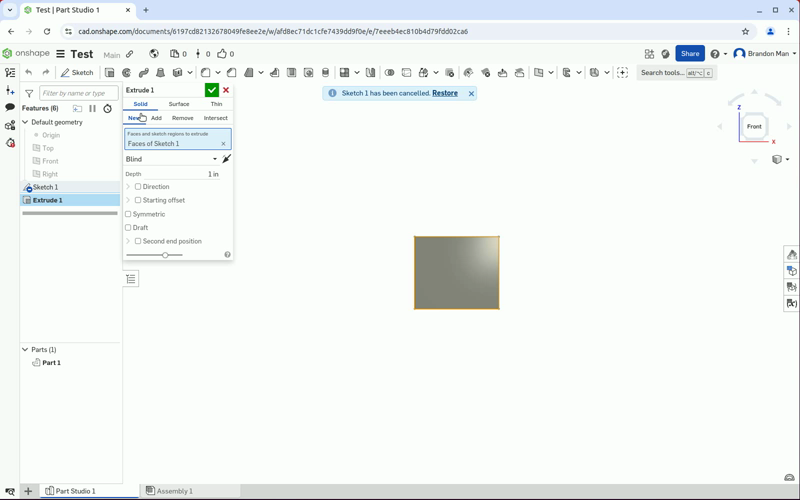
mouse_move(137, 120)
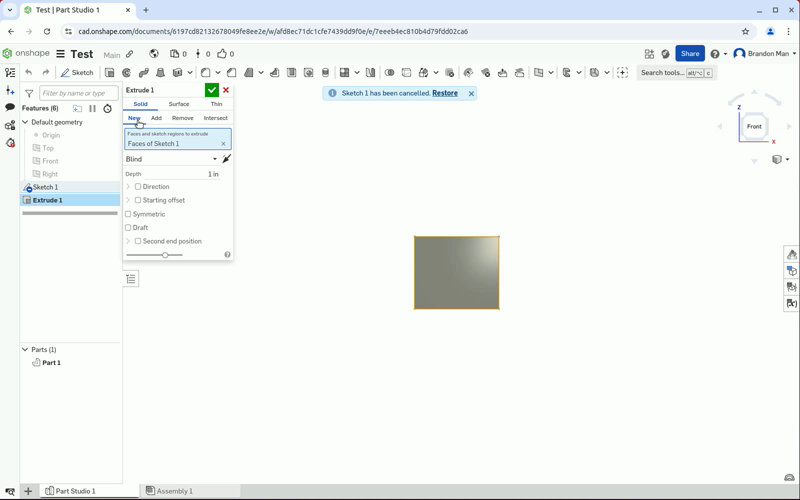
click(137, 120)
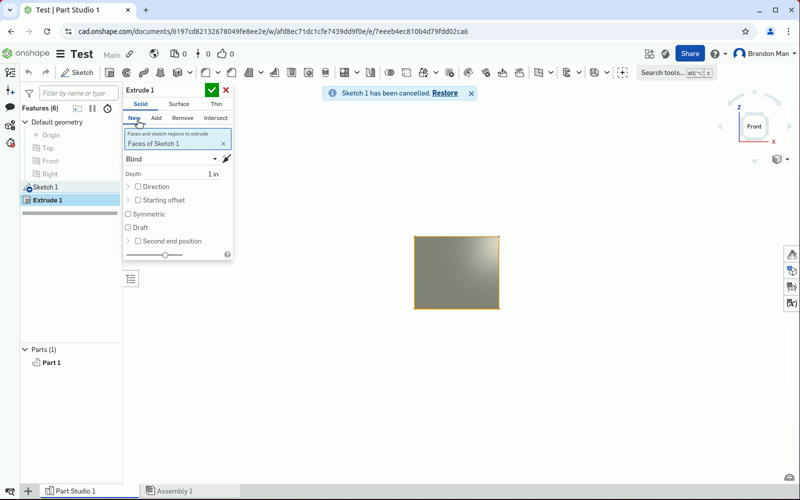
key(tab, 4)
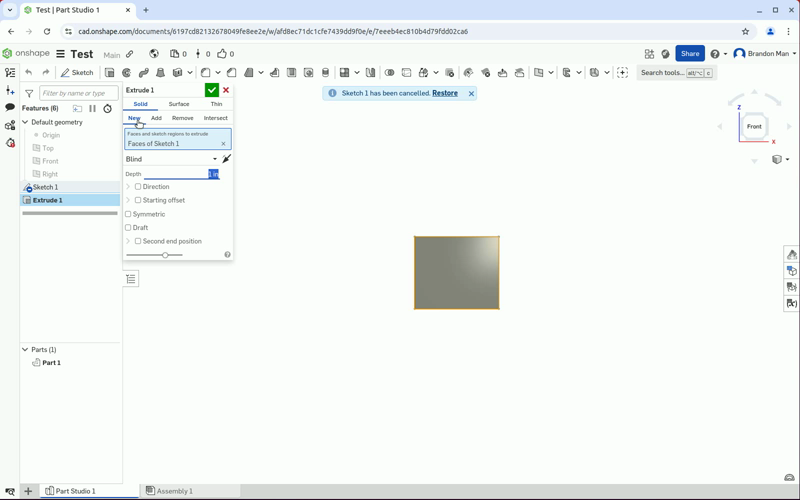
text(3.129)
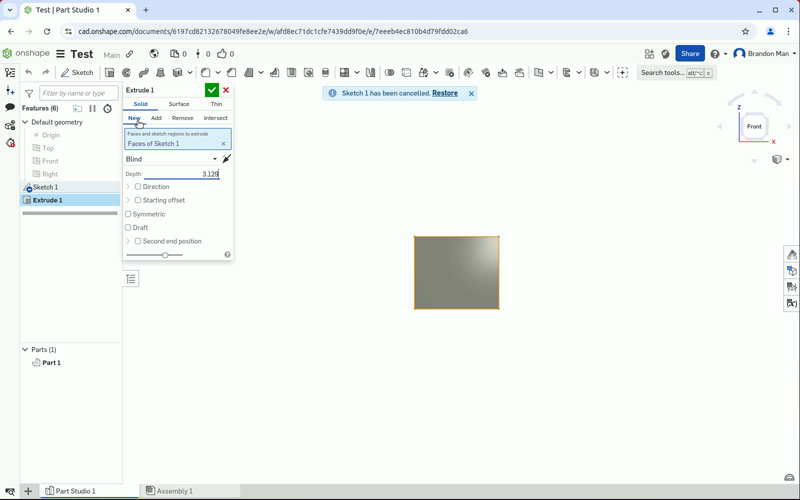
key(enter)
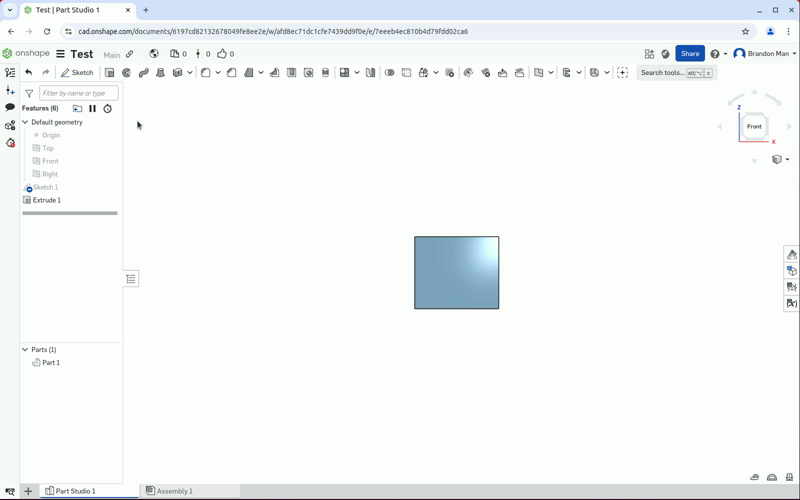
key(shift+h)
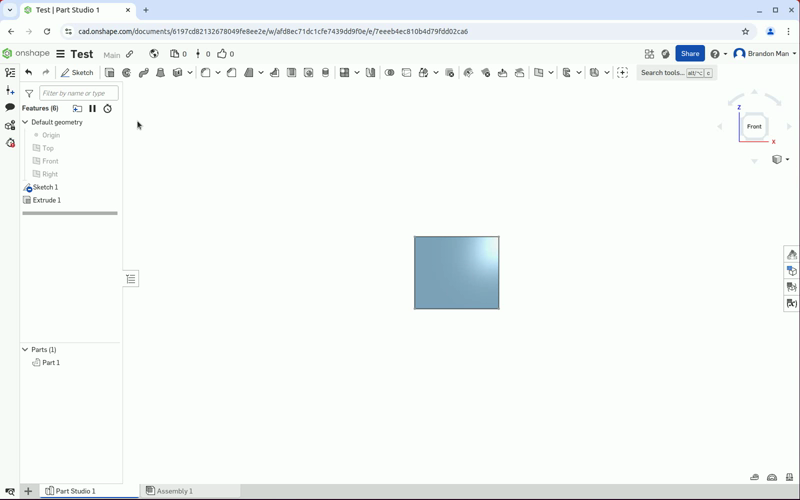
key(shift+h)
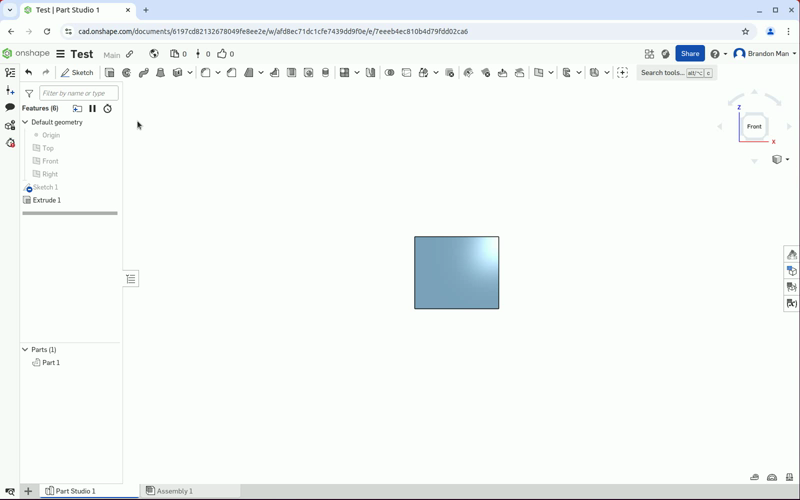
mouse_move(73, 189)
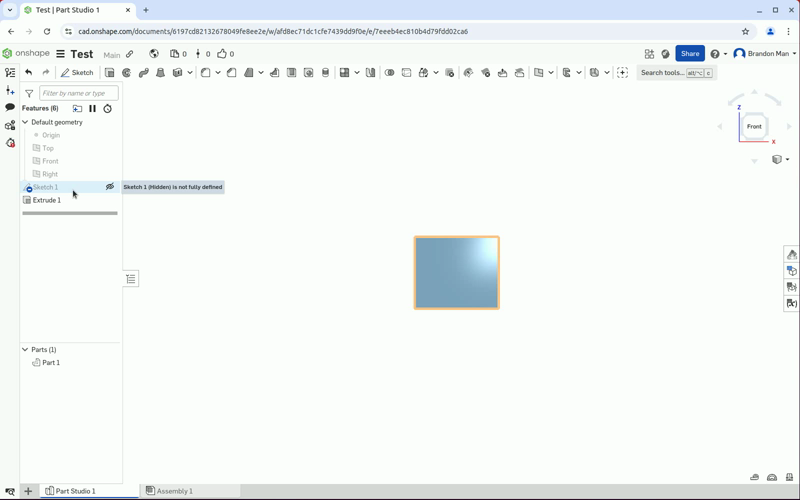
click(73, 189)
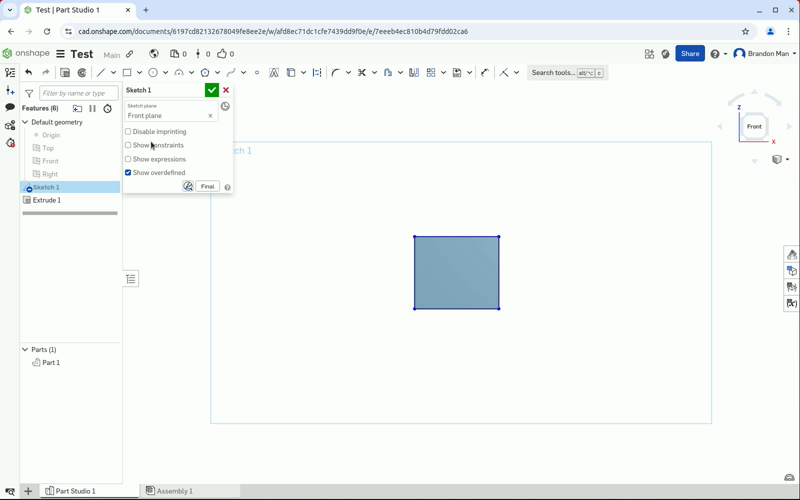
mouse_move(229, 92)
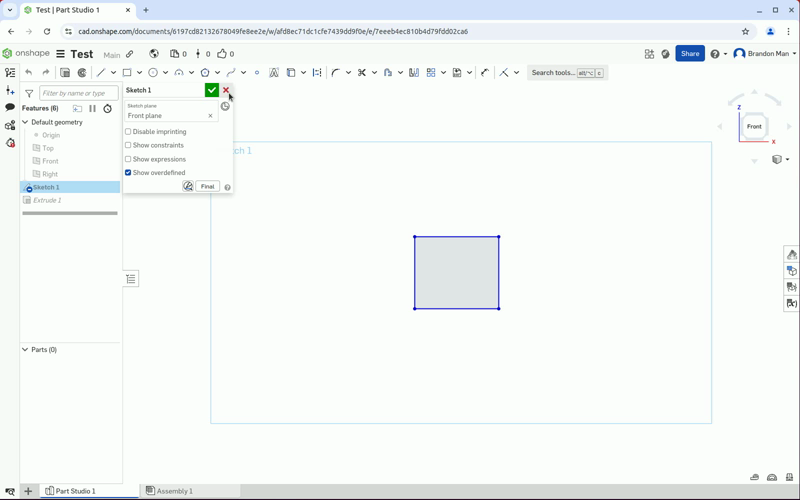
click(229, 92)
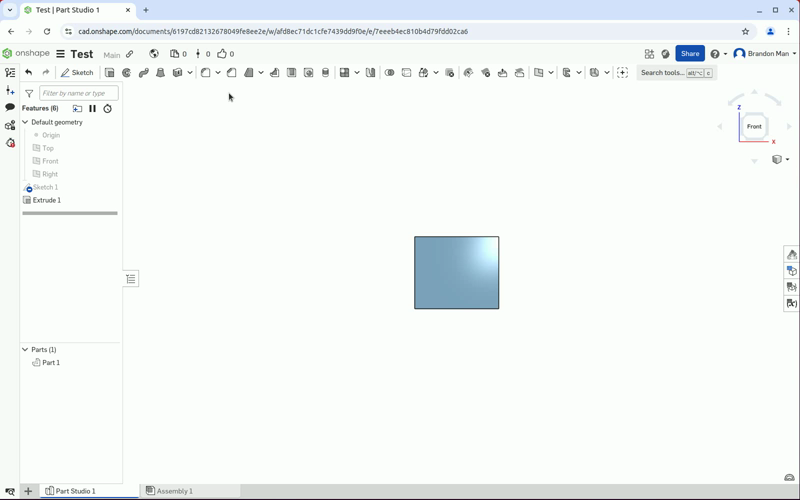
mouse_move(73, 352)
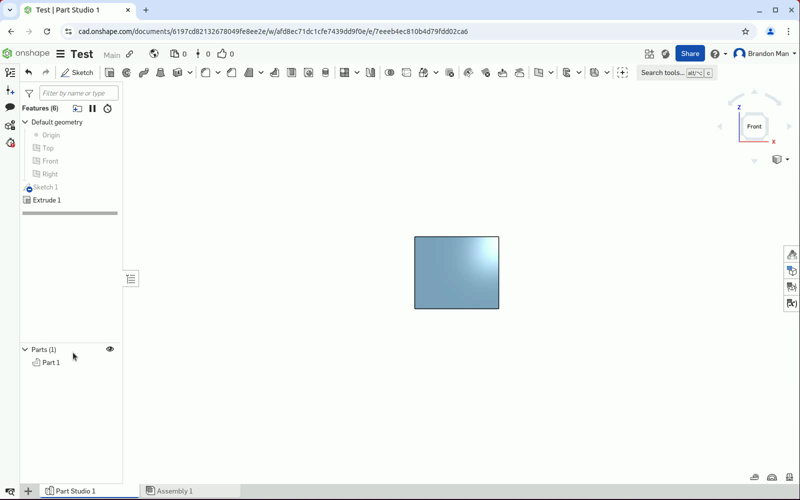
key(y)
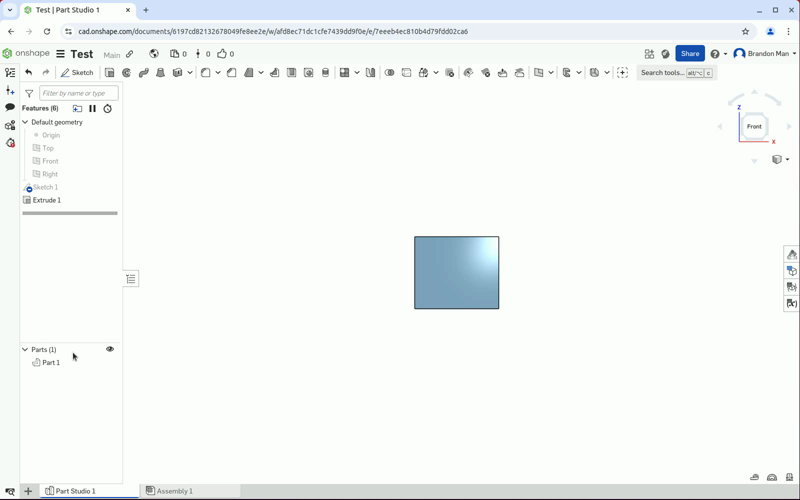
key(shift+p)
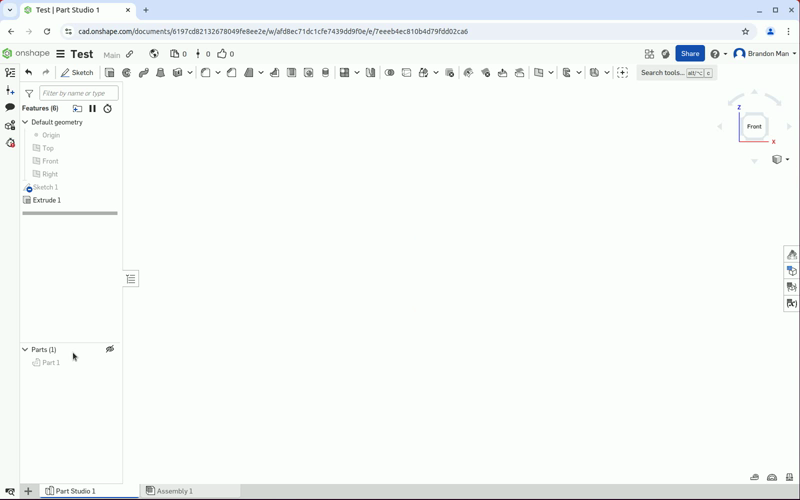
key(space)
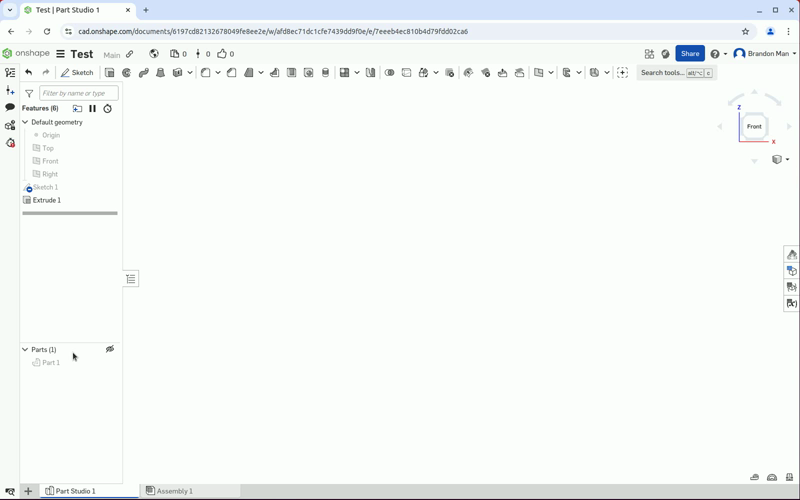
key_down(shift)
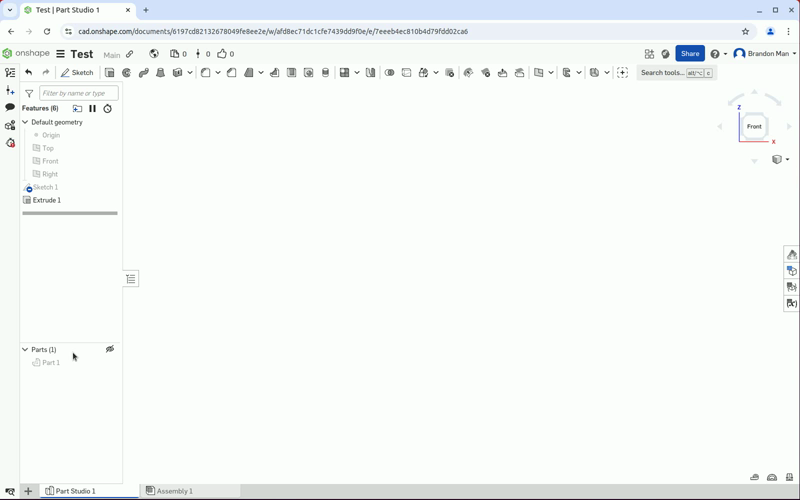
key(left)
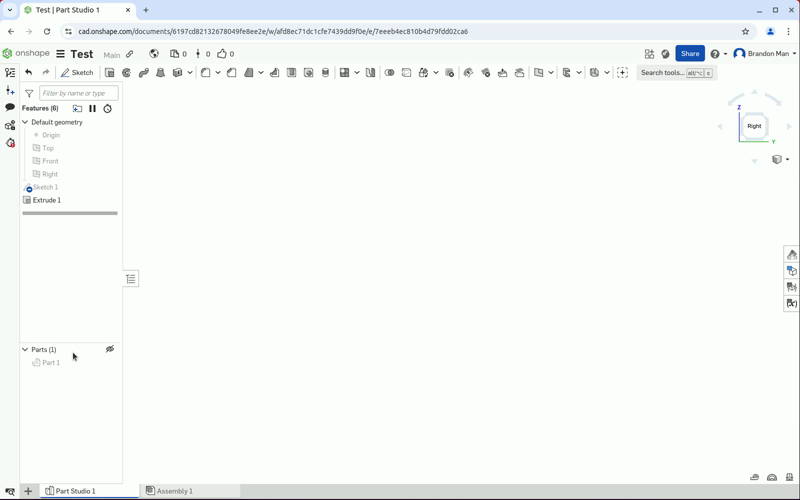
key_up(shift)
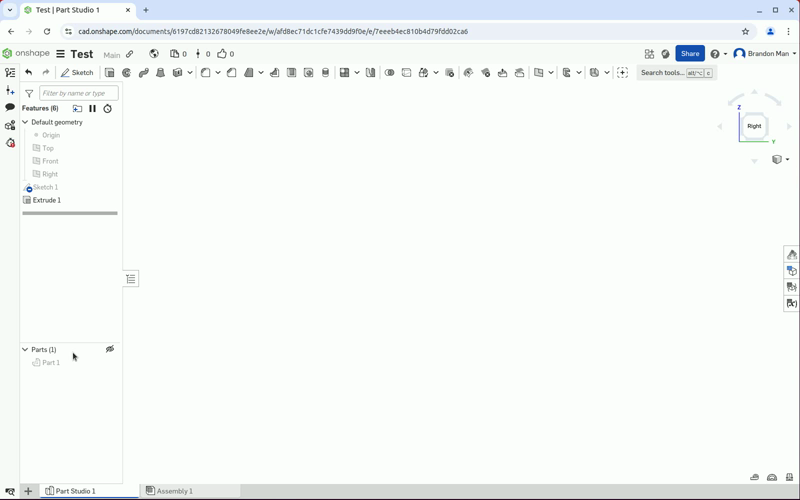
mouse_move(73, 352)
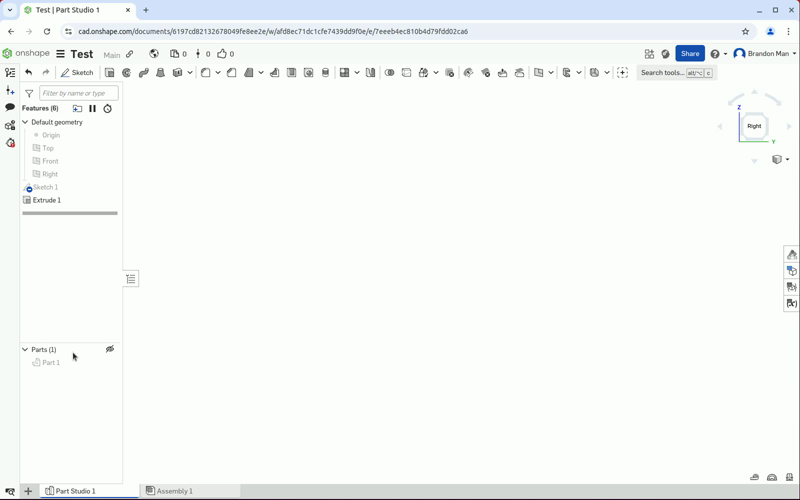
key(shift+y)
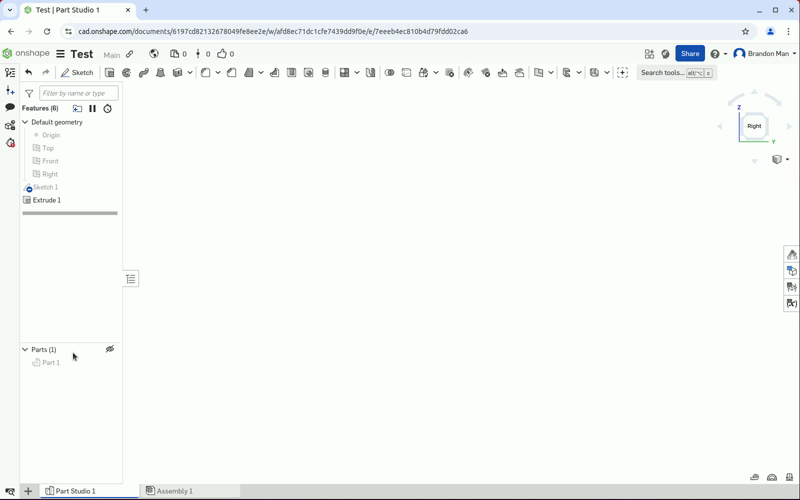
key(shift+s)
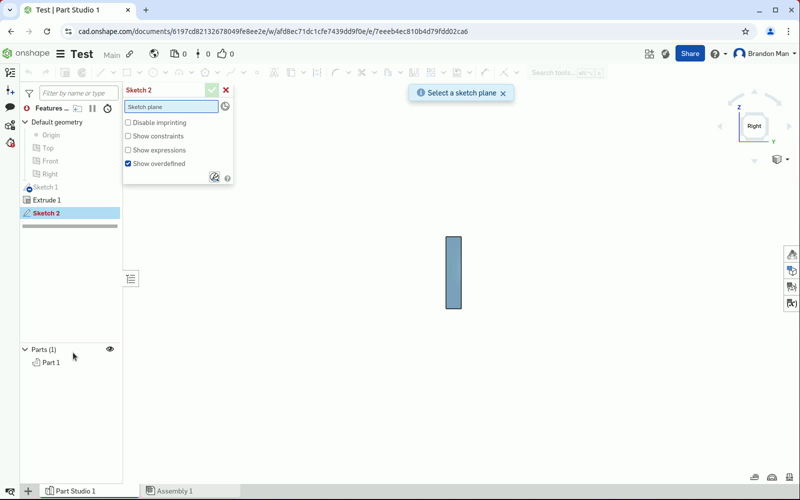
mouse_move(73, 176)
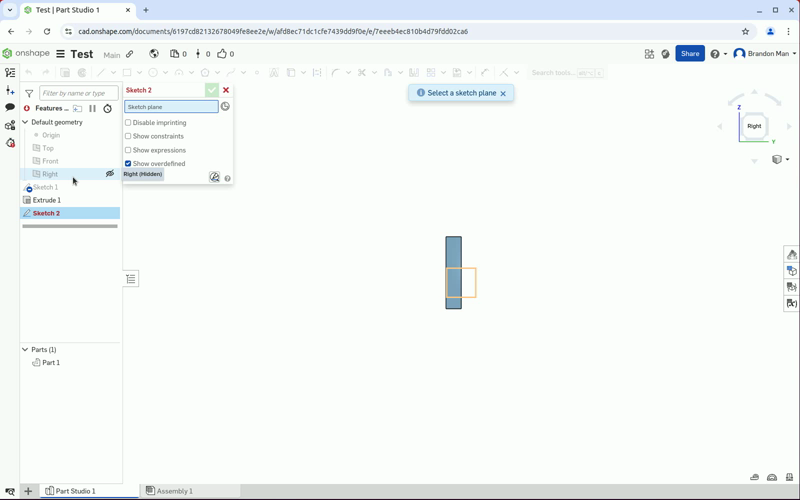
click(73, 176)
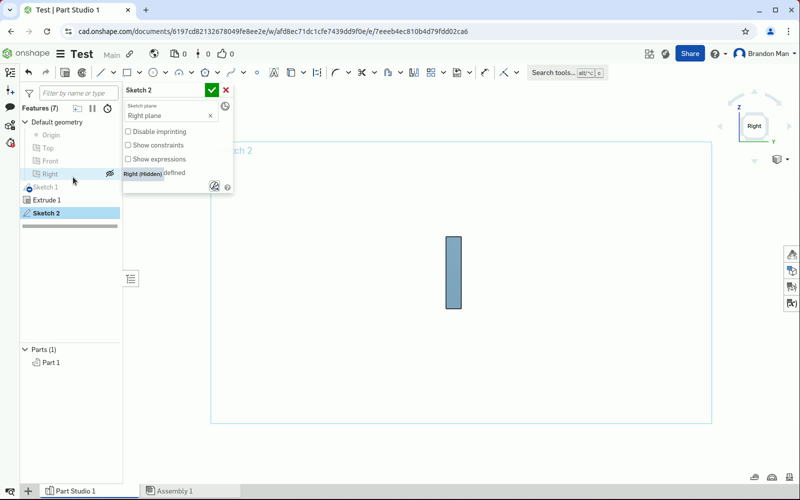
mouse_move(73, 352)
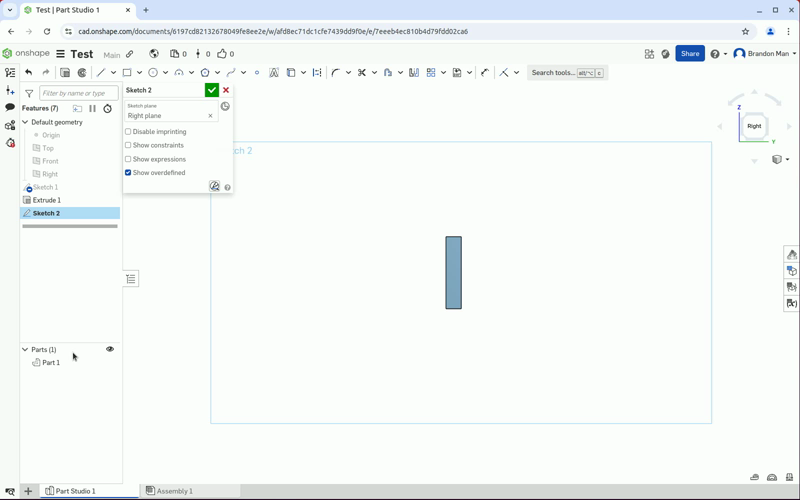
key(y)
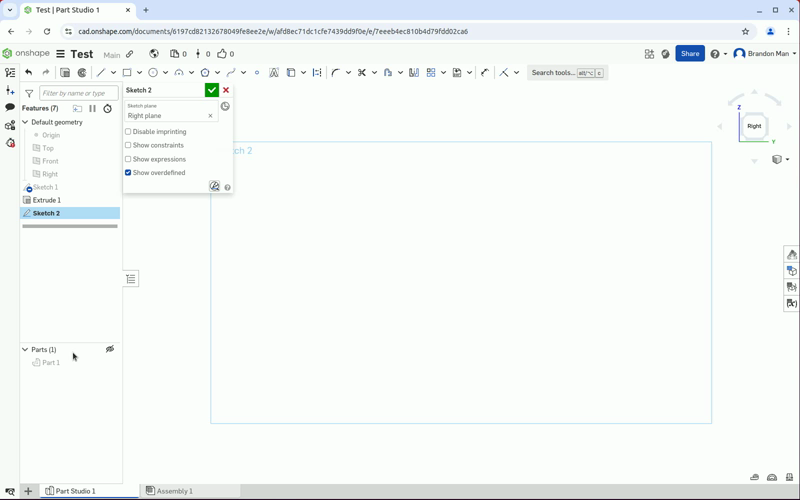
key(c)
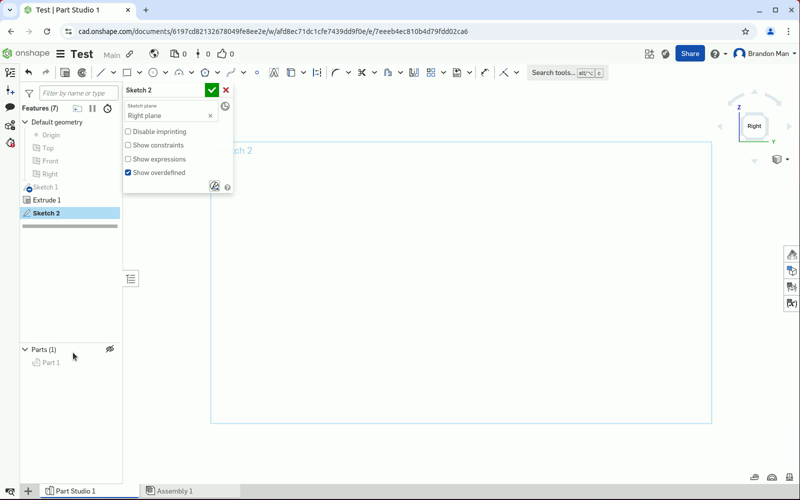
key_down(shift)
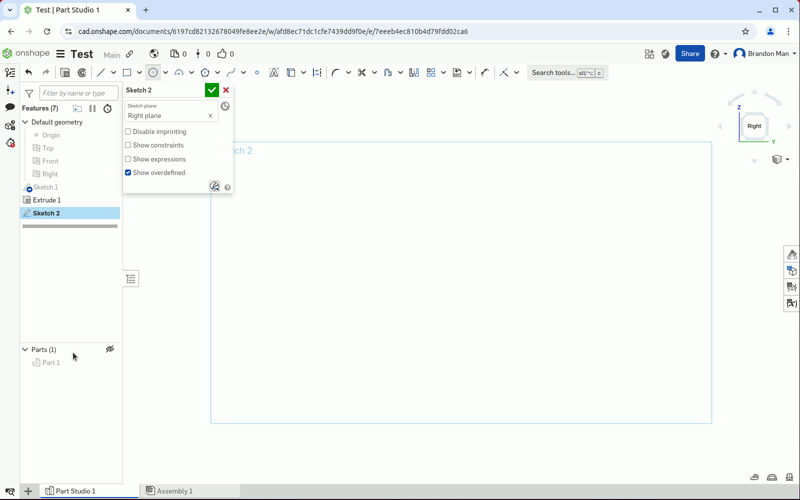
mouse_move(428, 266)
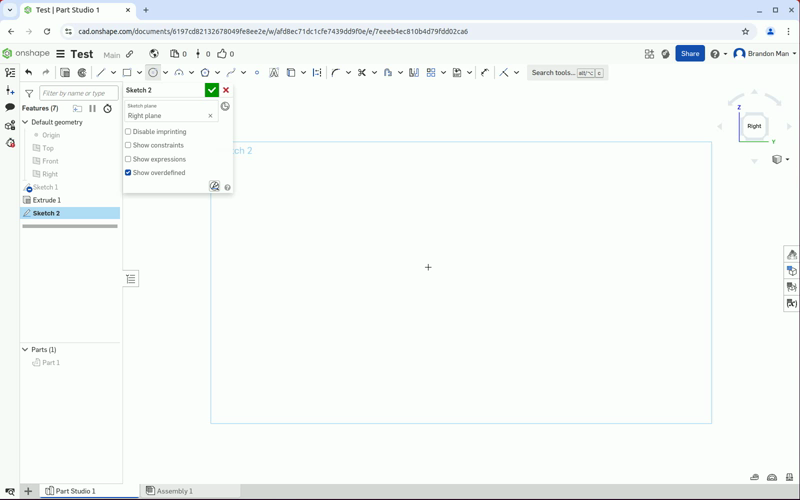
click(428, 266)
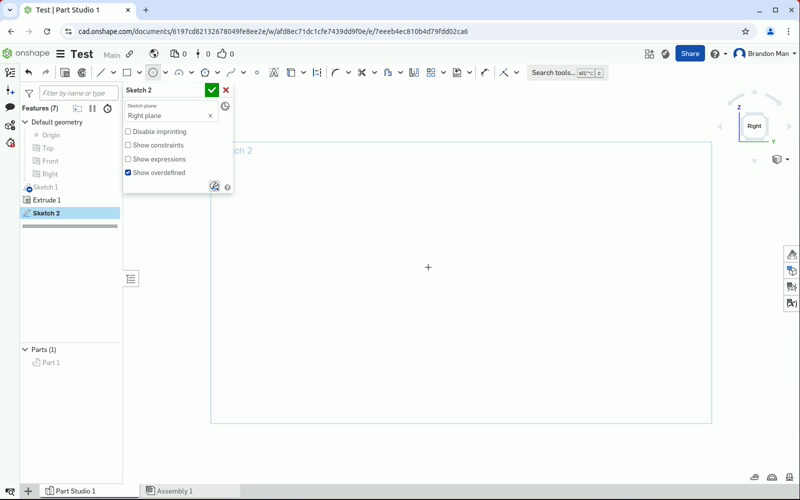
key_up(shift)
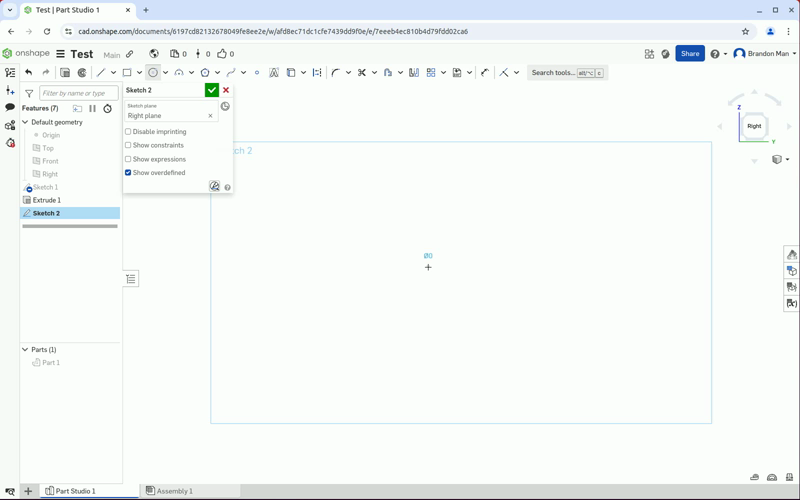
mouse_move(447, 266)
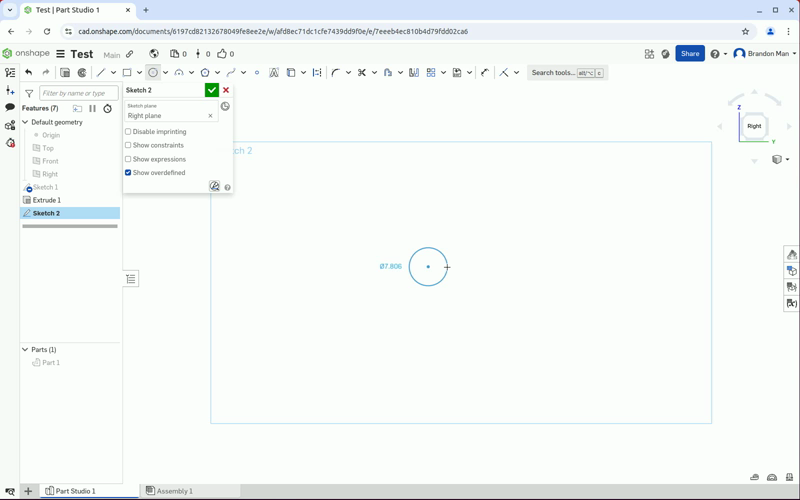
click(447, 266)
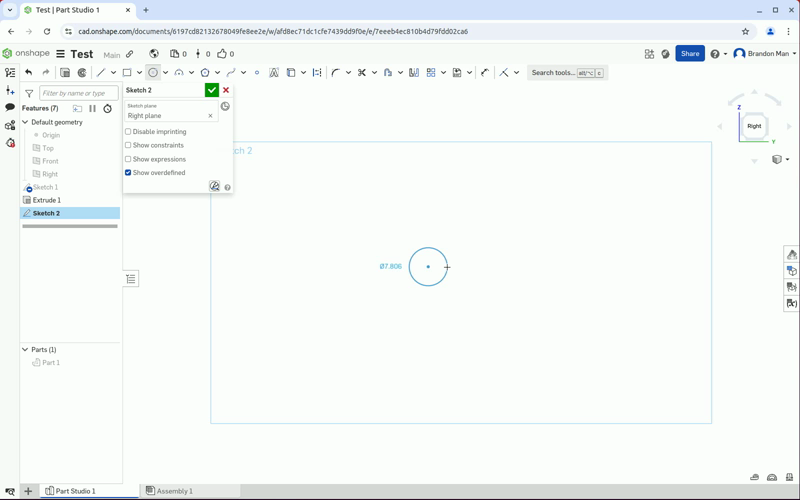
key(esc)
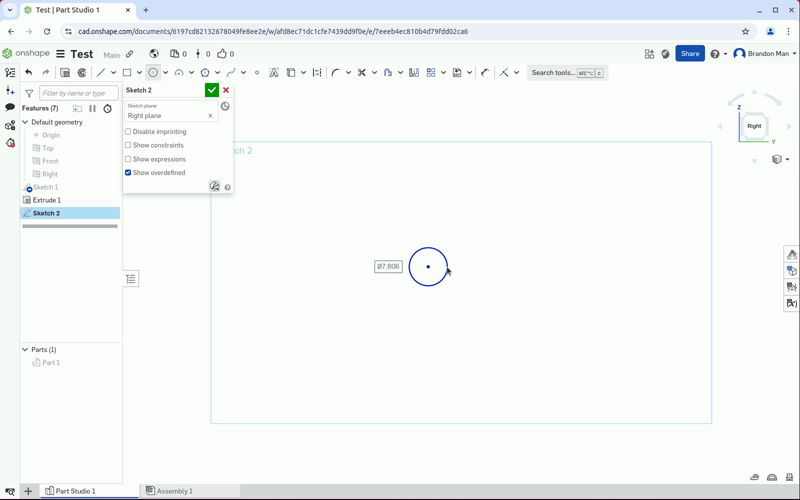
mouse_move(412, 260)
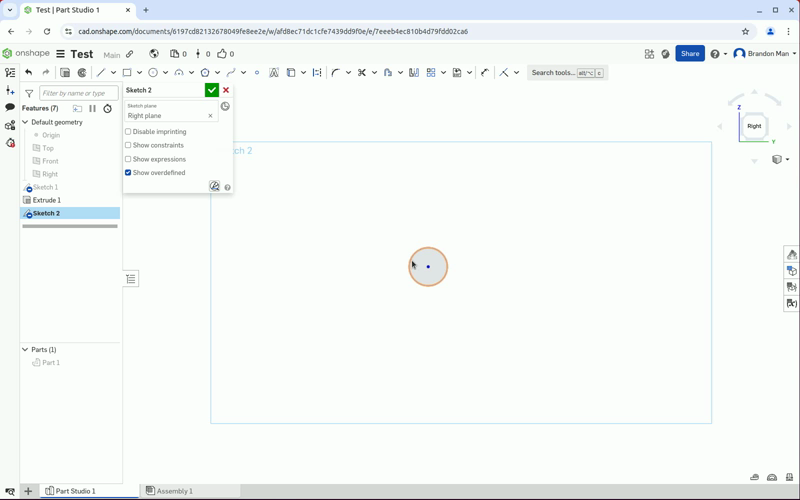
scroll(6)
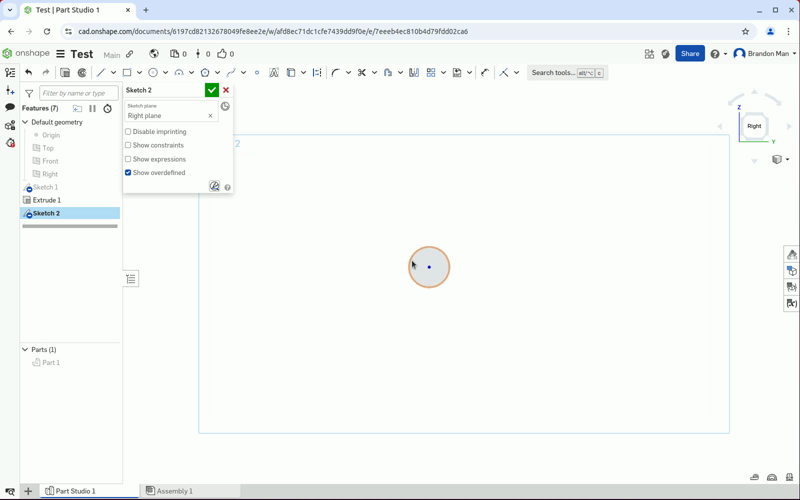
scroll(6)
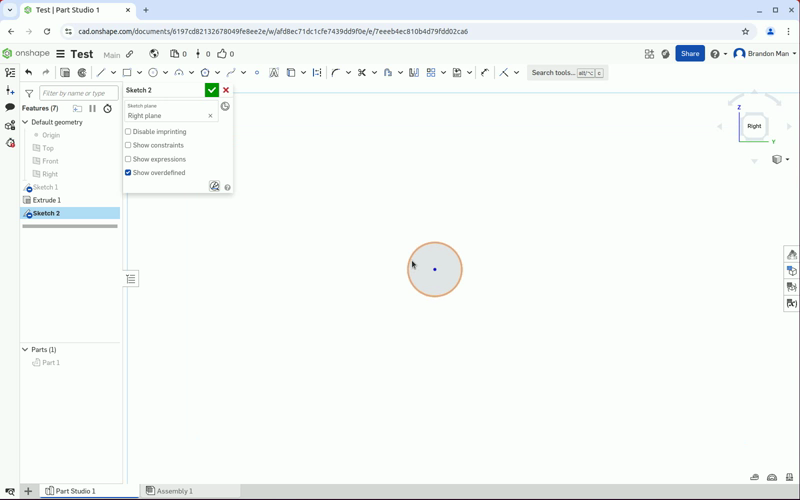
scroll(6)
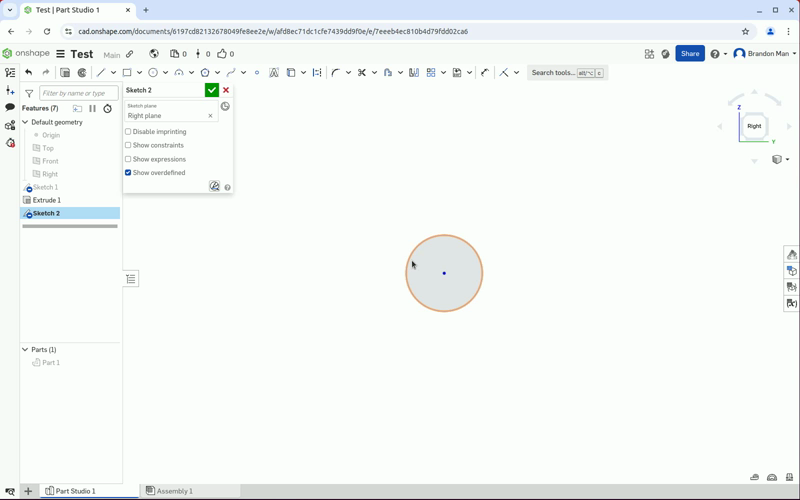
scroll(6)
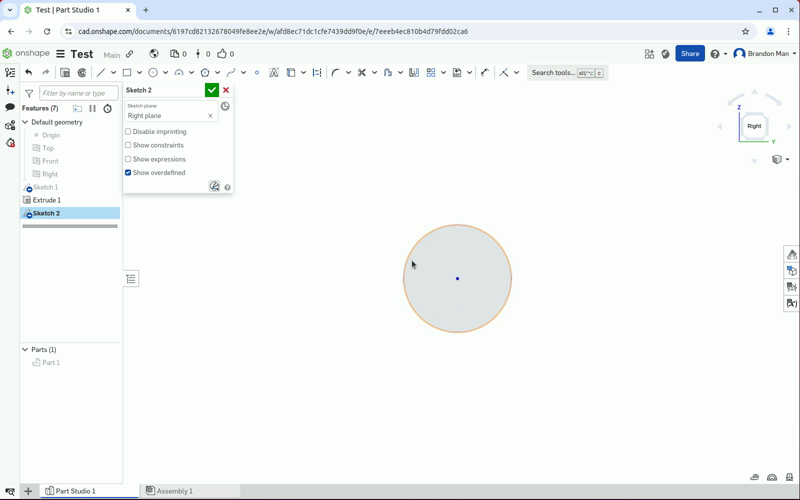
scroll(6)
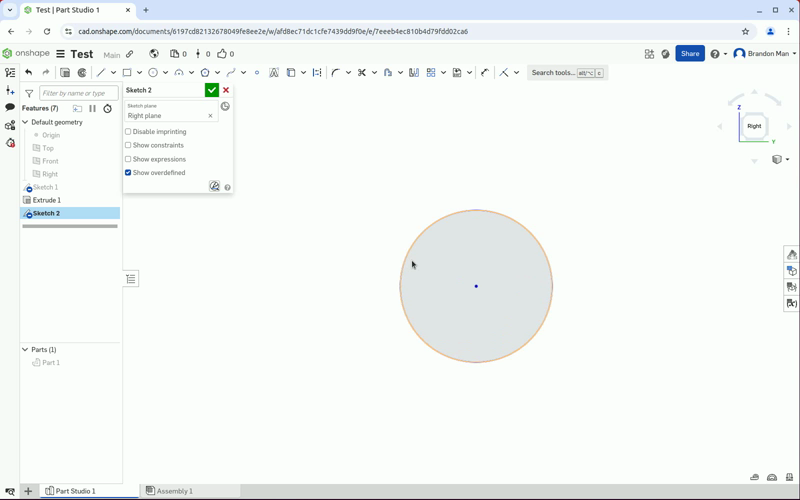
scroll(6)
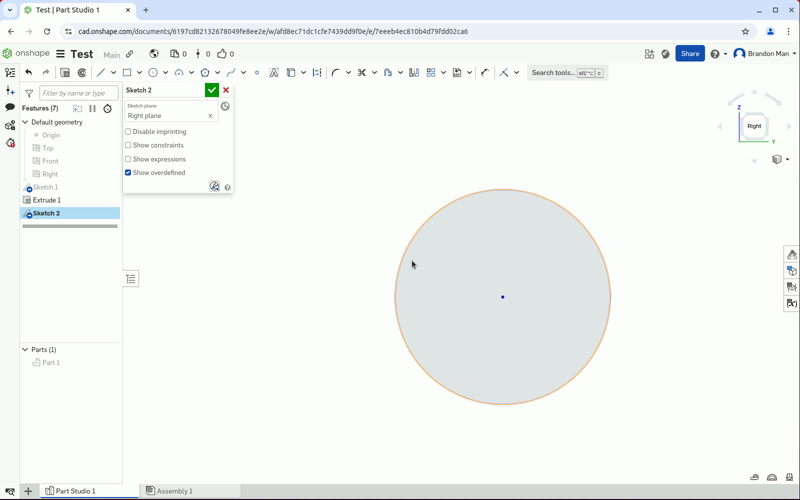
scroll(6)
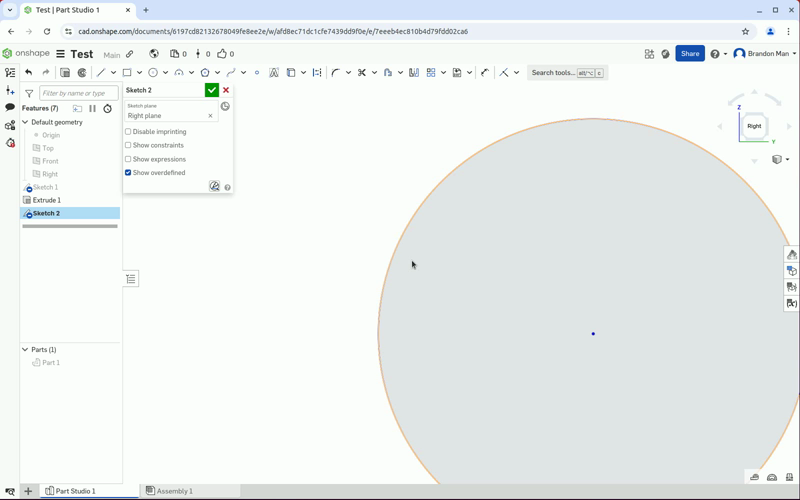
click(412, 260)
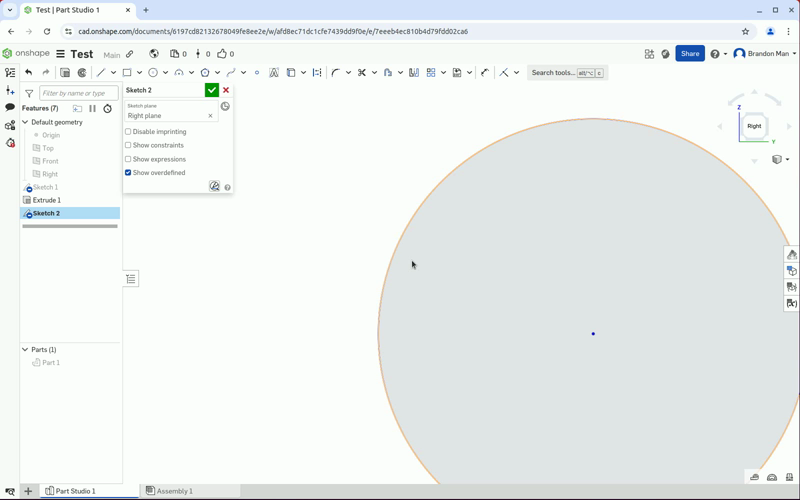
scroll(-6)
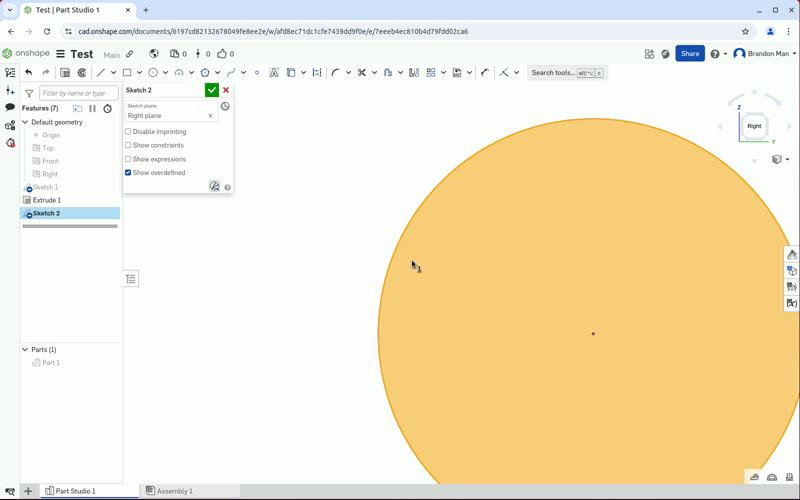
scroll(-6)
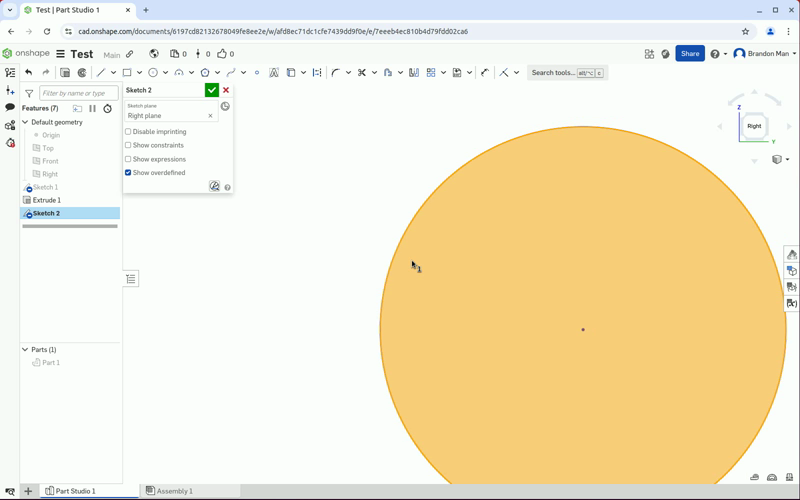
scroll(-6)
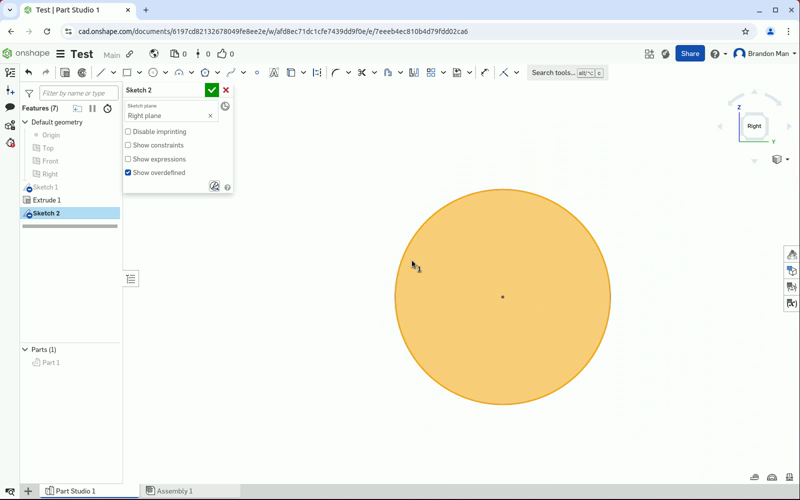
scroll(-6)
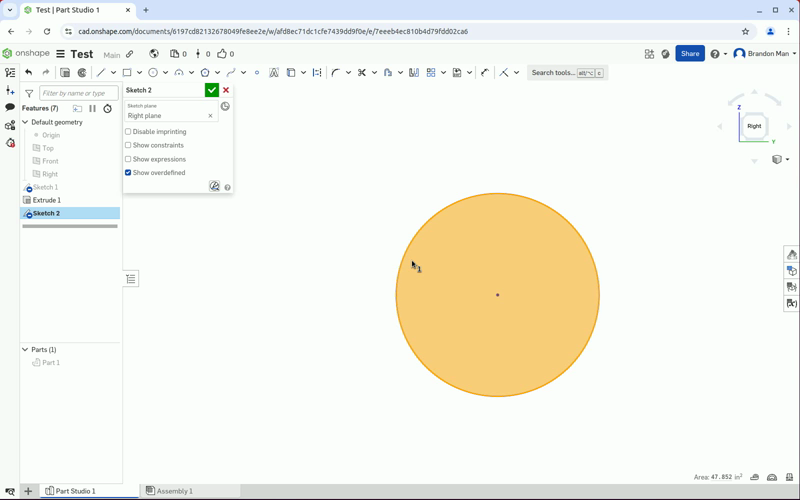
scroll(-6)
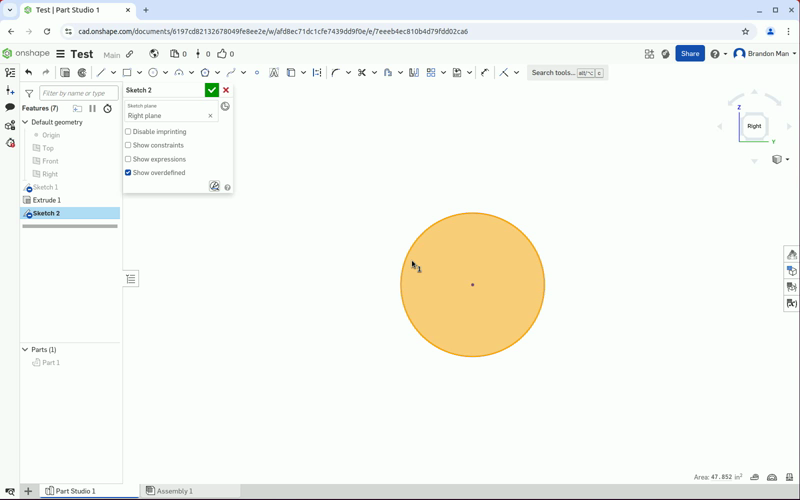
scroll(-6)
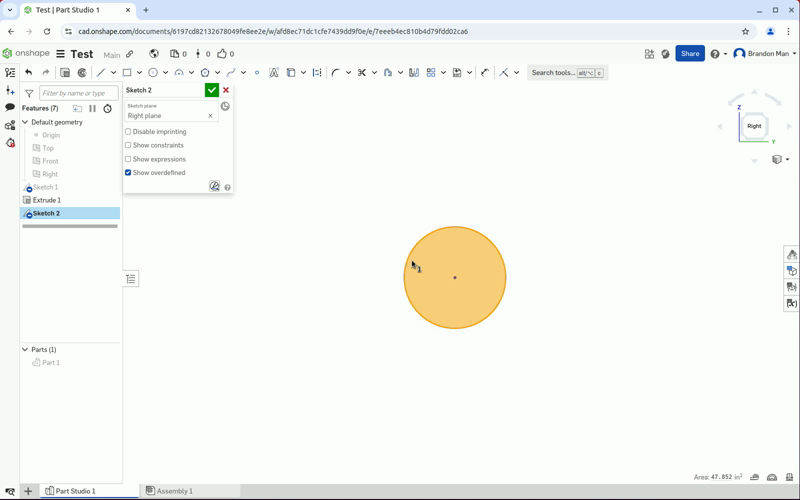
scroll(-6)
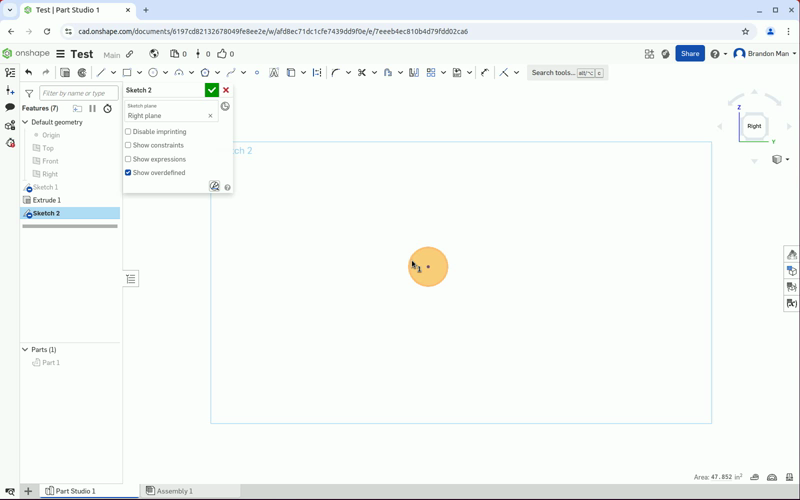
mouse_move(73, 352)
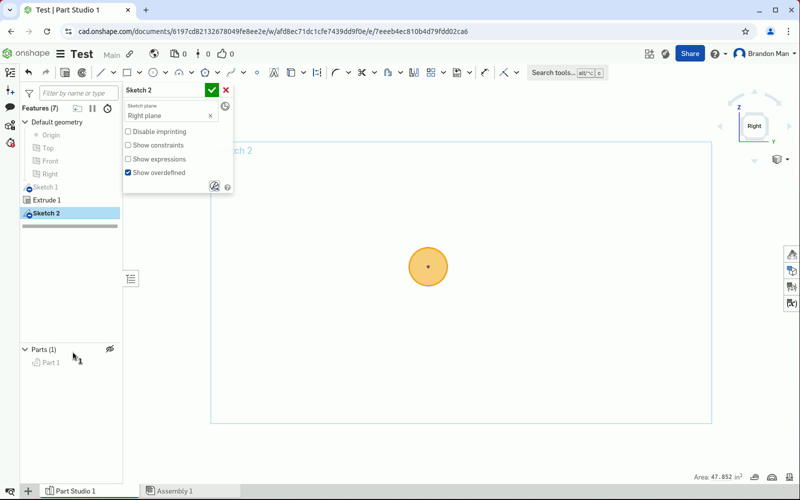
key(shift+y)
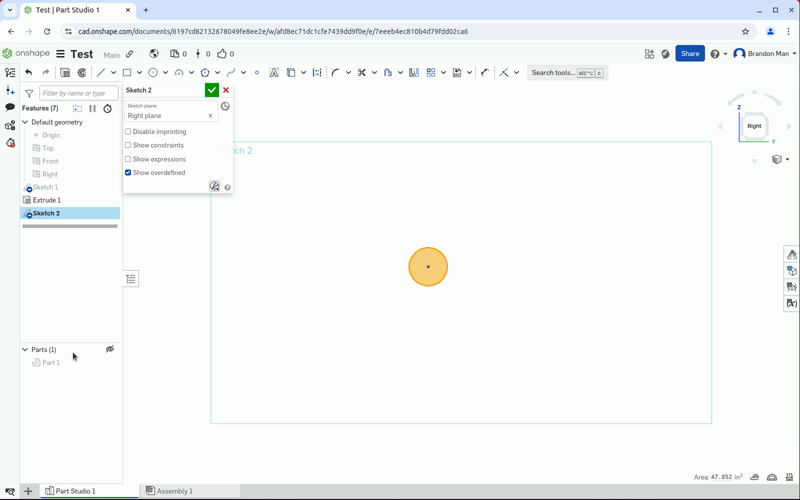
key(shift+e)
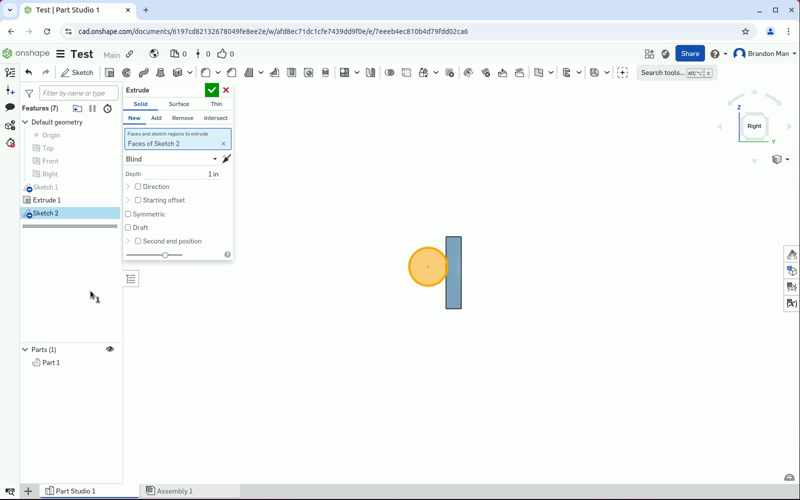
mouse_move(143, 106)
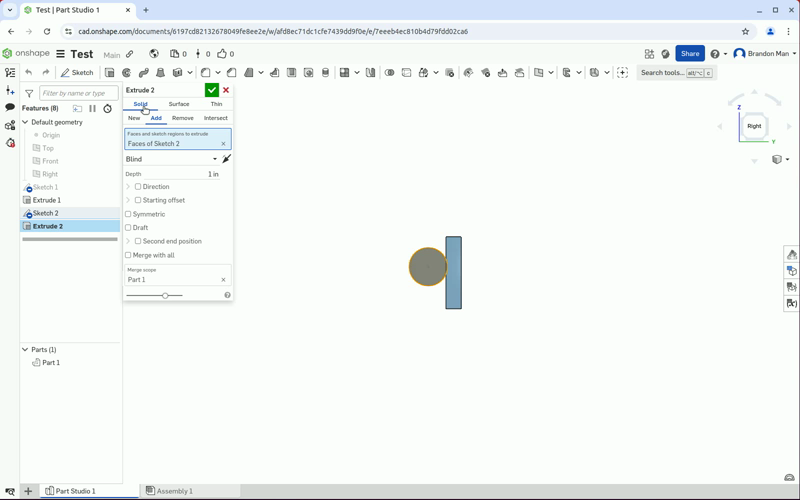
click(143, 106)
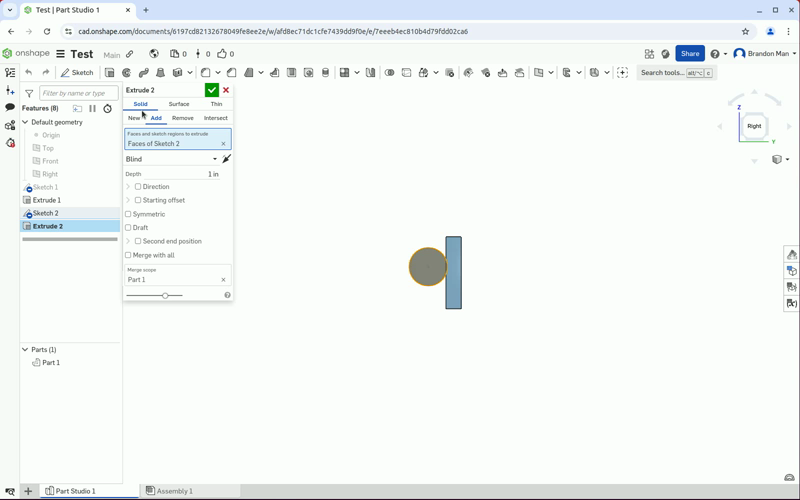
mouse_move(137, 120)
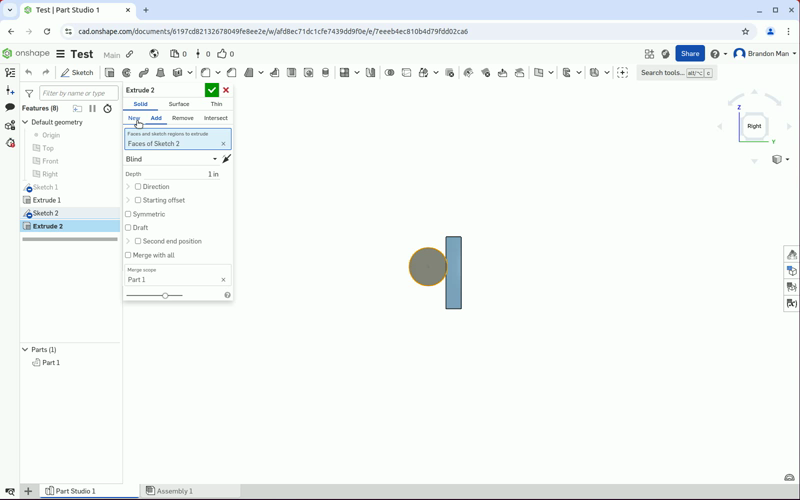
click(137, 120)
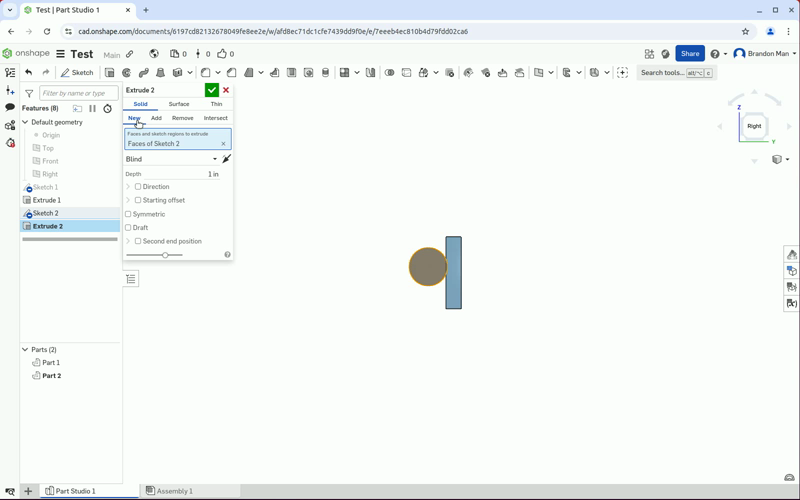
key(tab, 4)
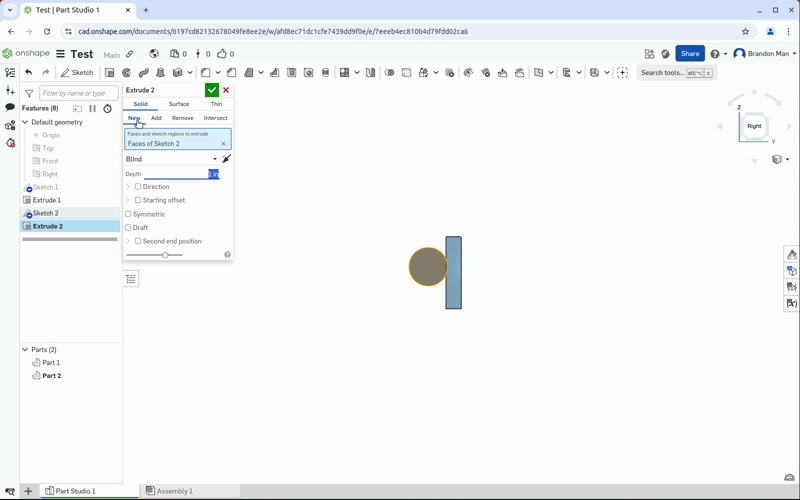
text(3.129)
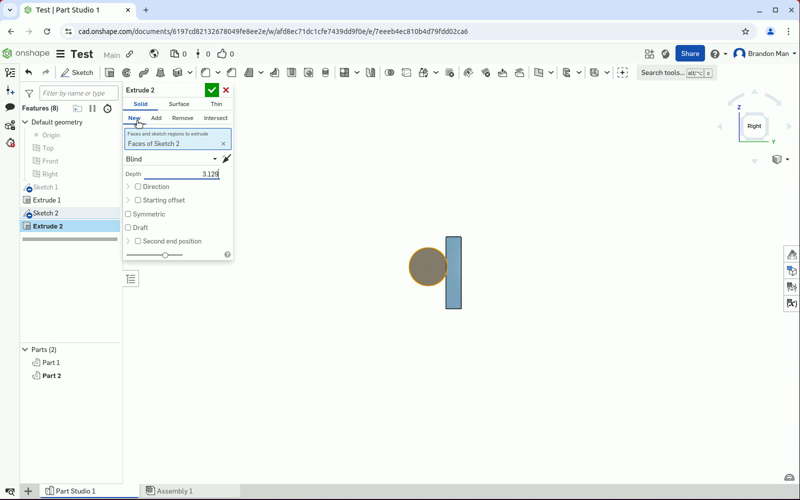
key(enter)
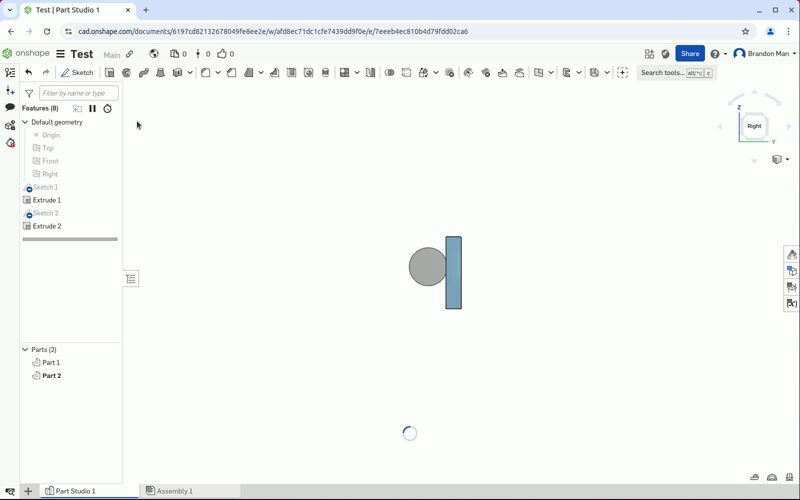
key(shift+h)
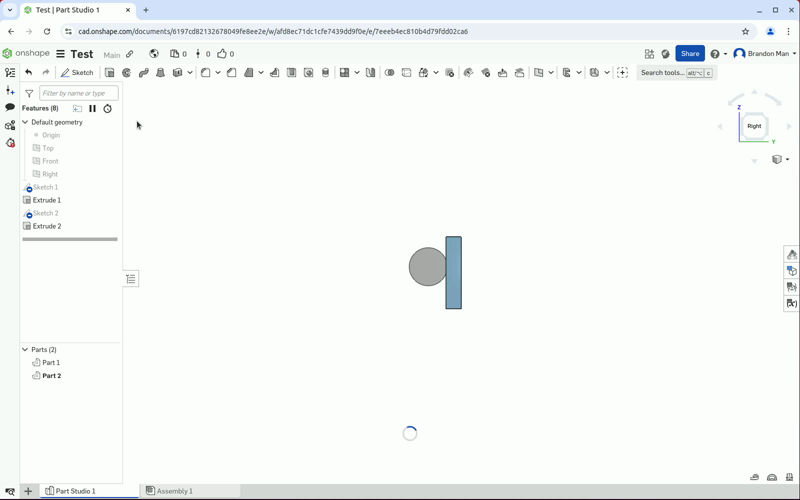
key(shift+h)
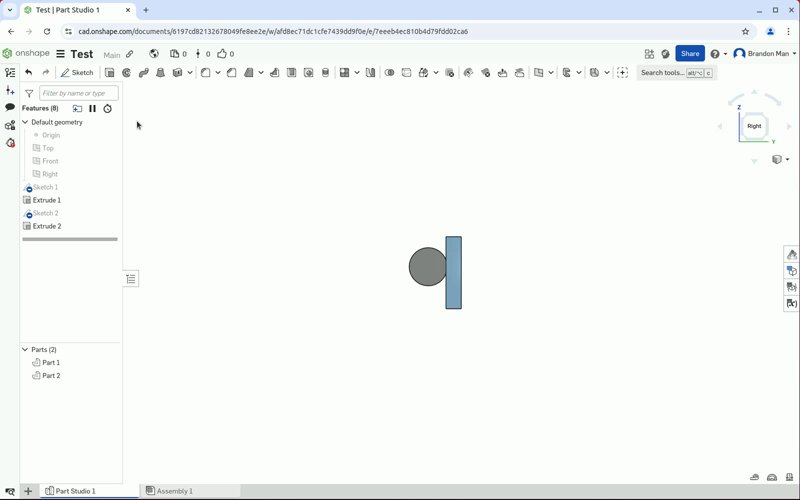
mouse_move(73, 189)
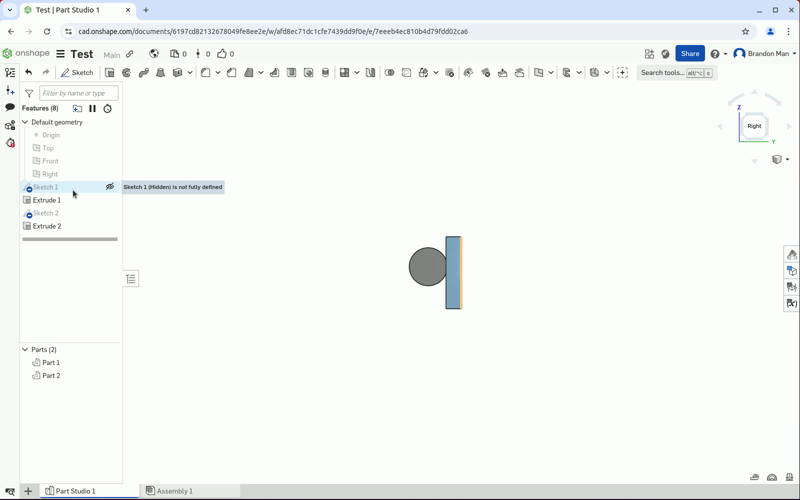
click(73, 189)
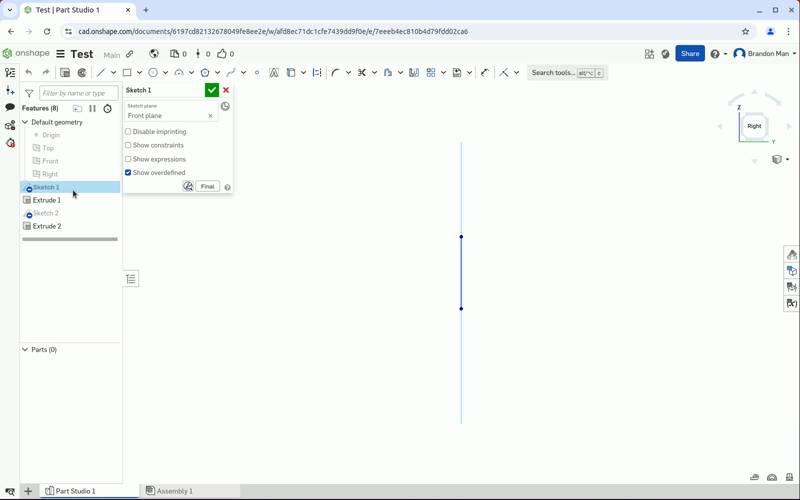
mouse_move(229, 92)
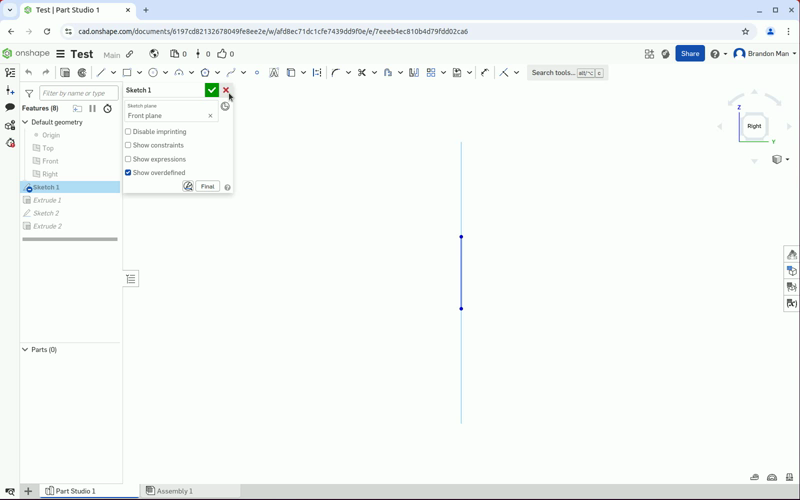
click(229, 92)
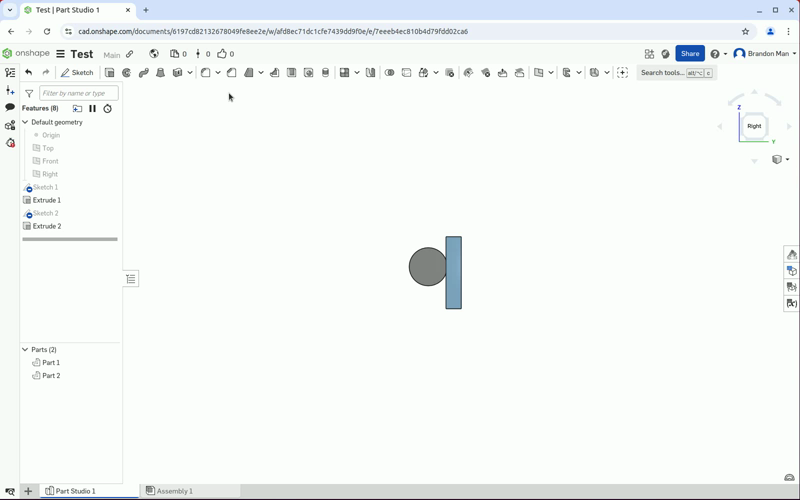
mouse_move(73, 352)
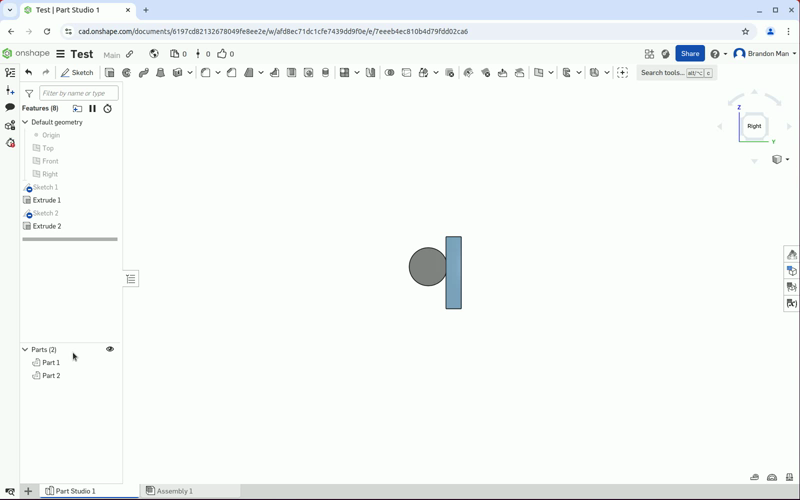
key(y)
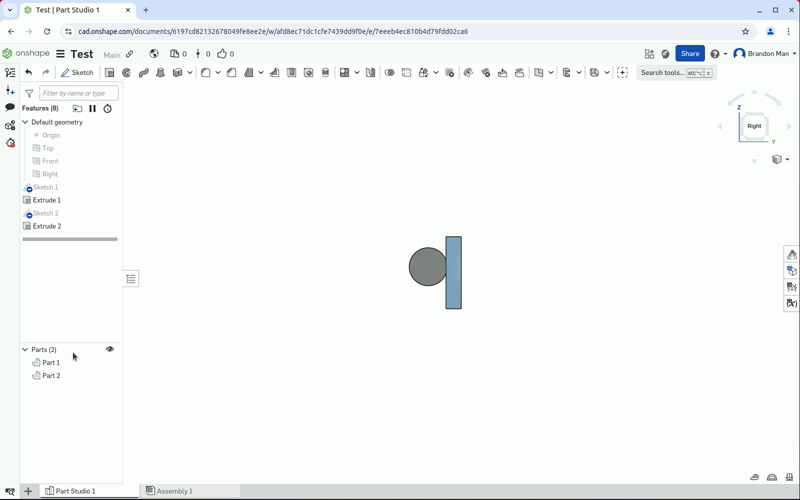
key(shift+p)
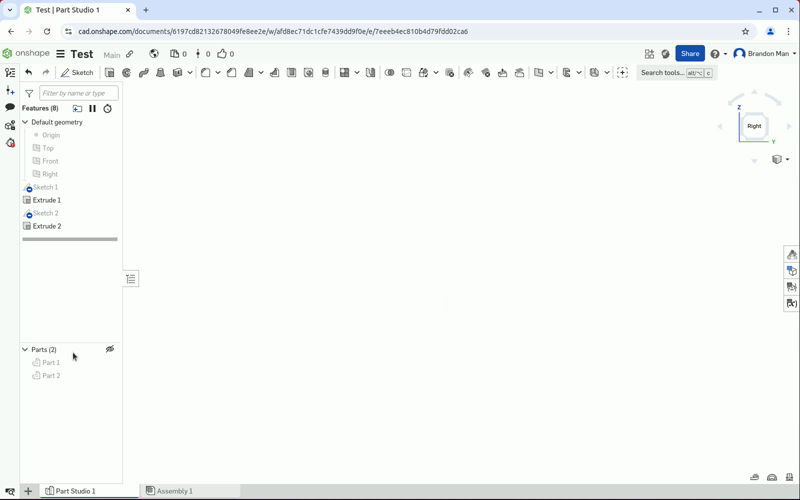
key(space)
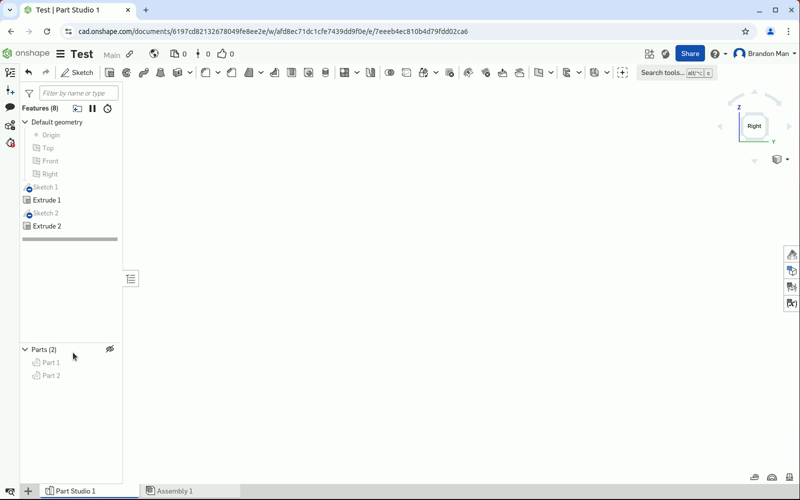
key_down(shift)
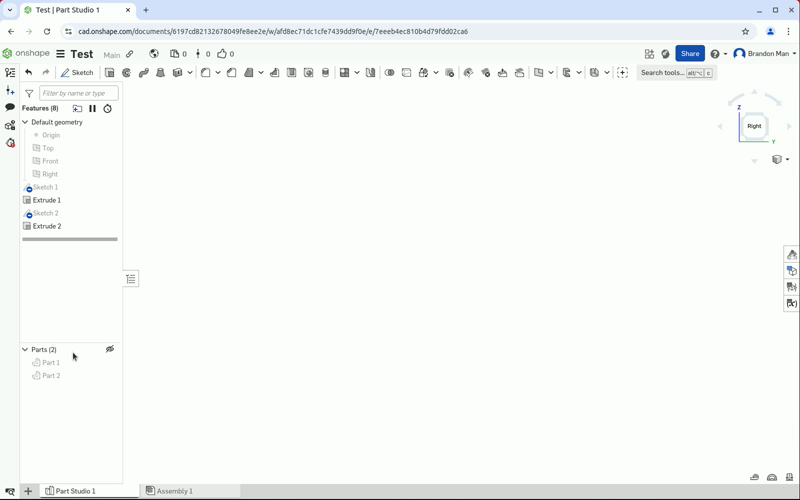
key(right)
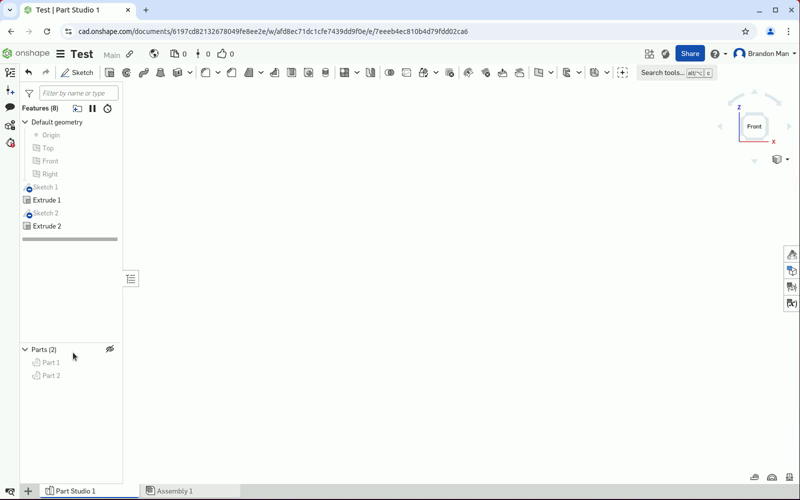
key_up(shift)
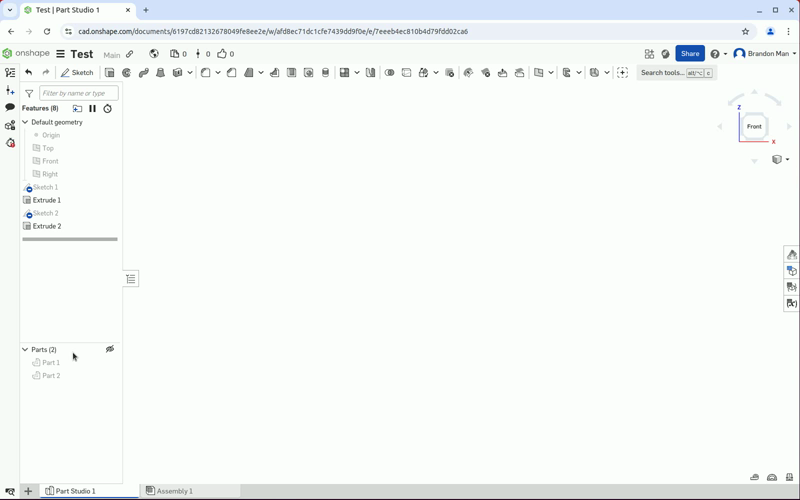
mouse_move(73, 352)
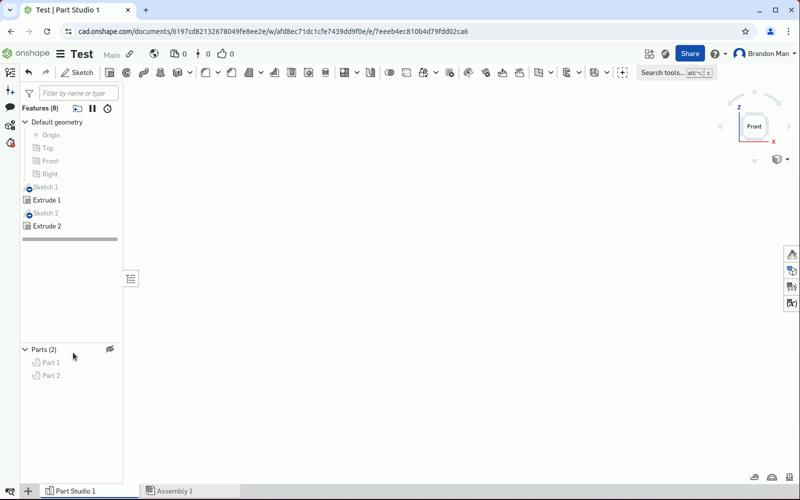
key(shift+y)
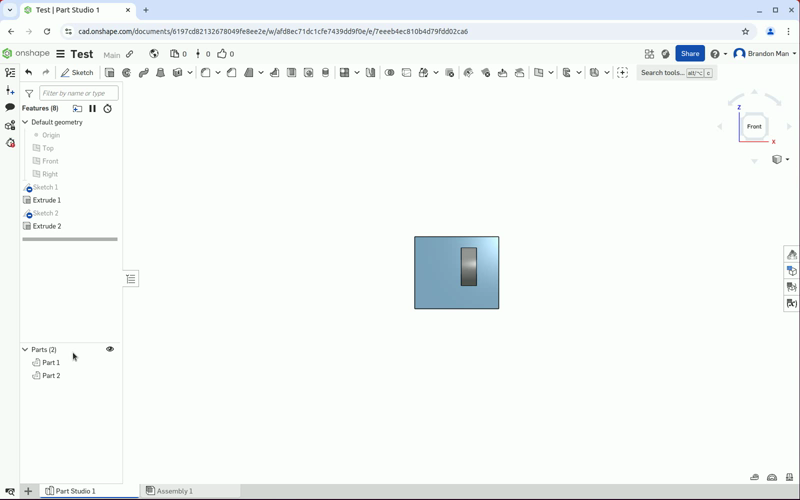
mouse_move(541, 75)
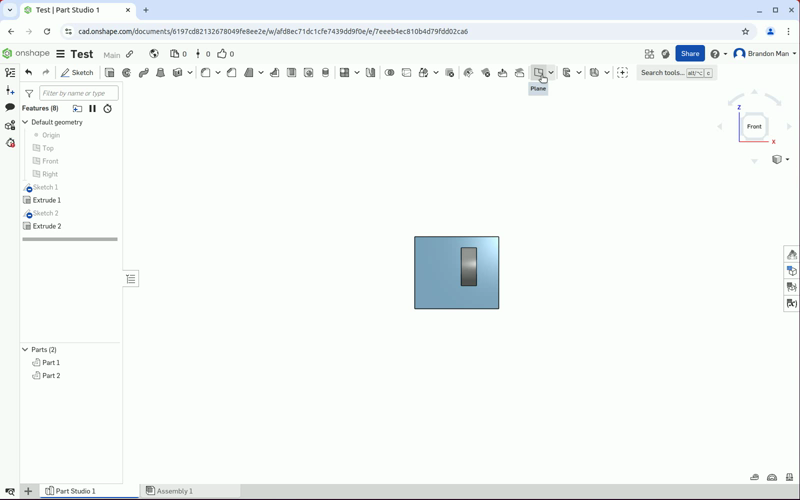
click(541, 75)
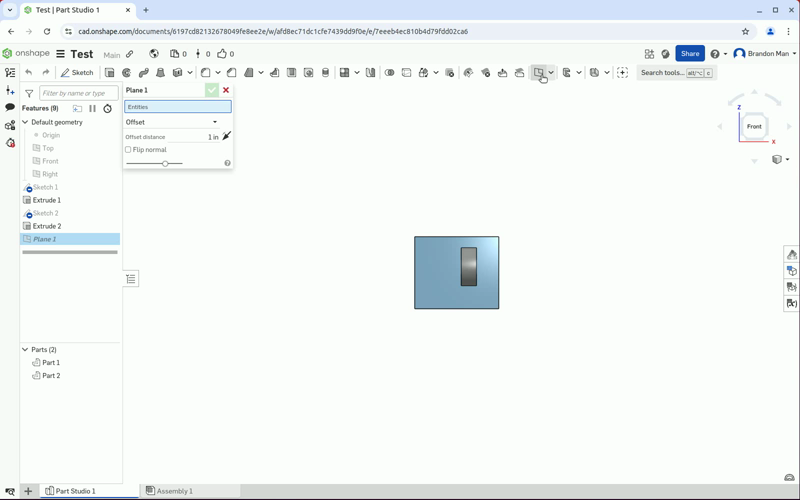
mouse_move(73, 163)
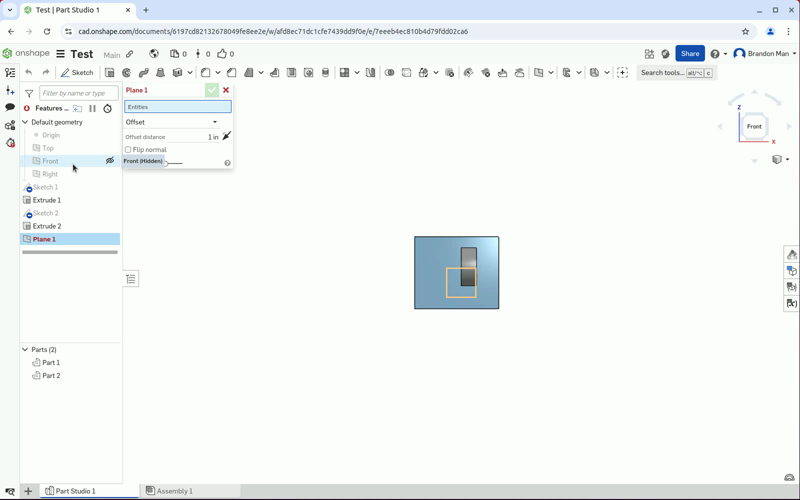
click(73, 163)
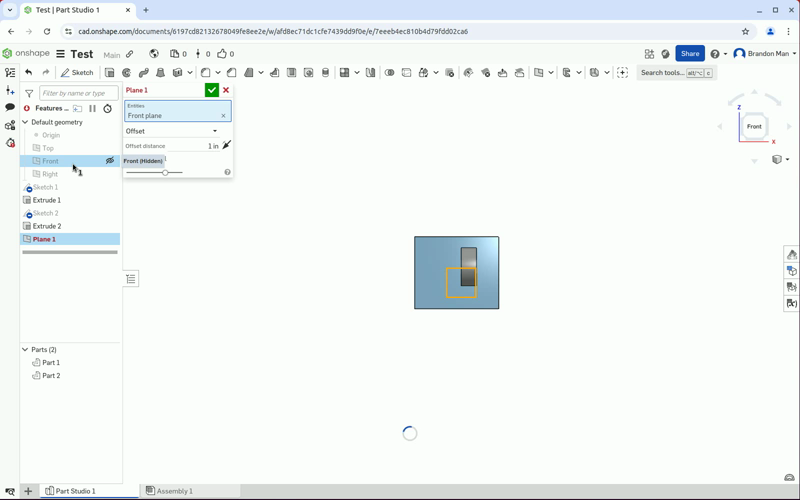
key(tab, 2)
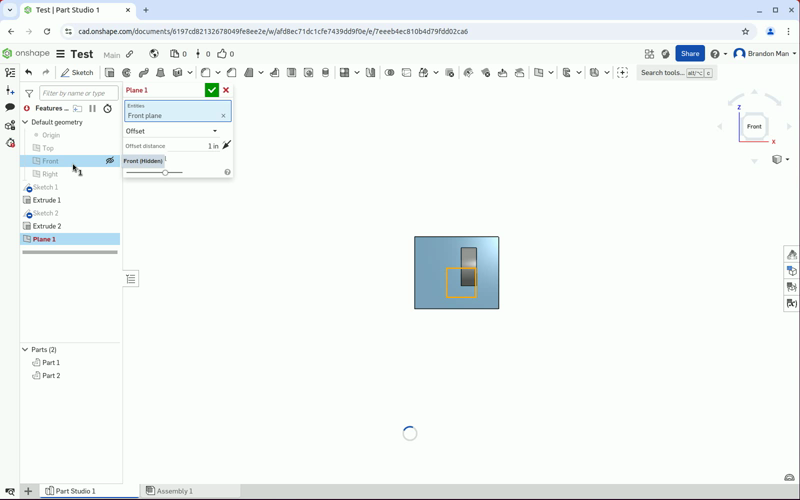
text(3.143)
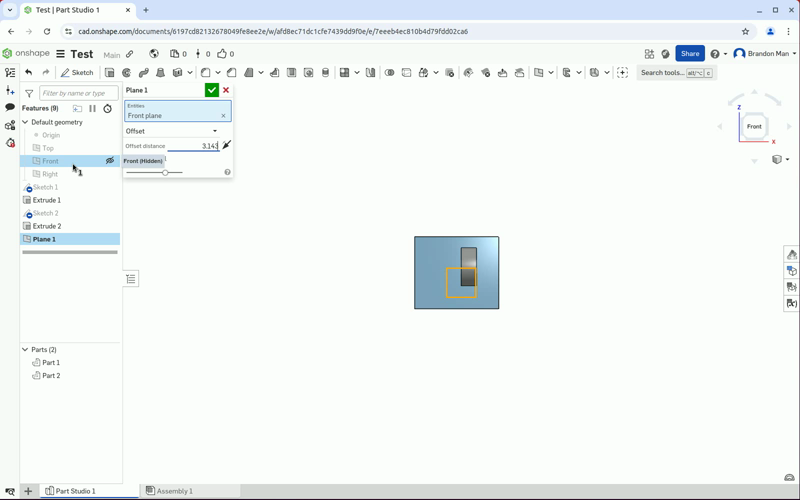
key(enter, 2)
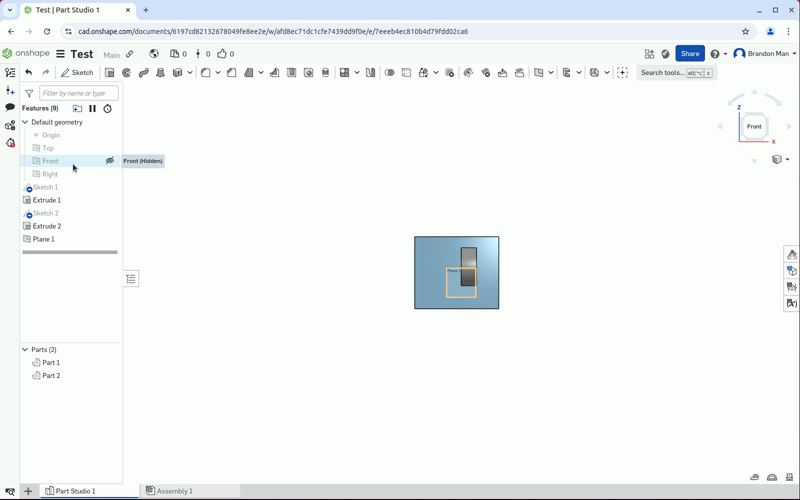
key(shift+s)
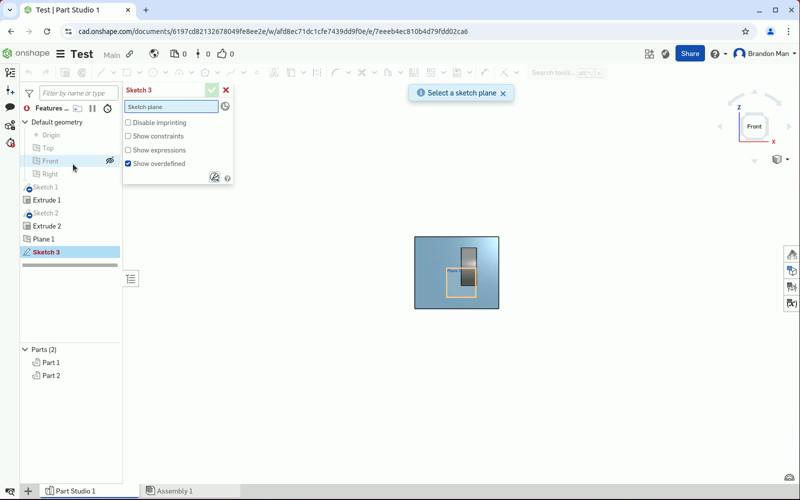
mouse_move(73, 241)
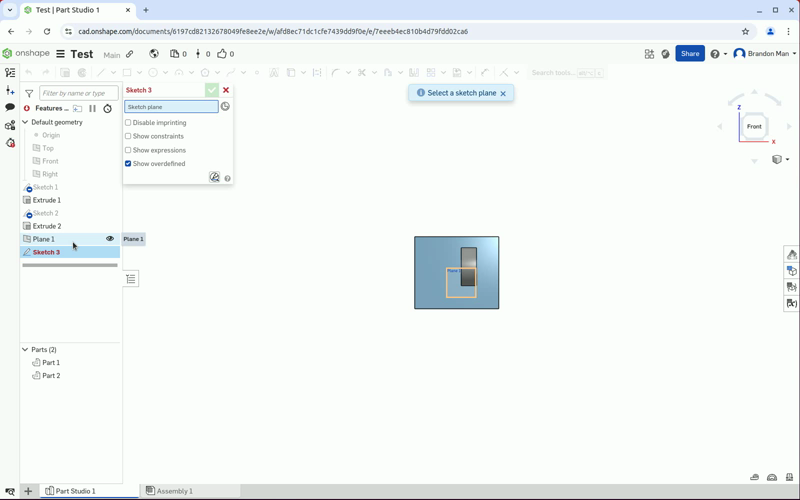
click(73, 241)
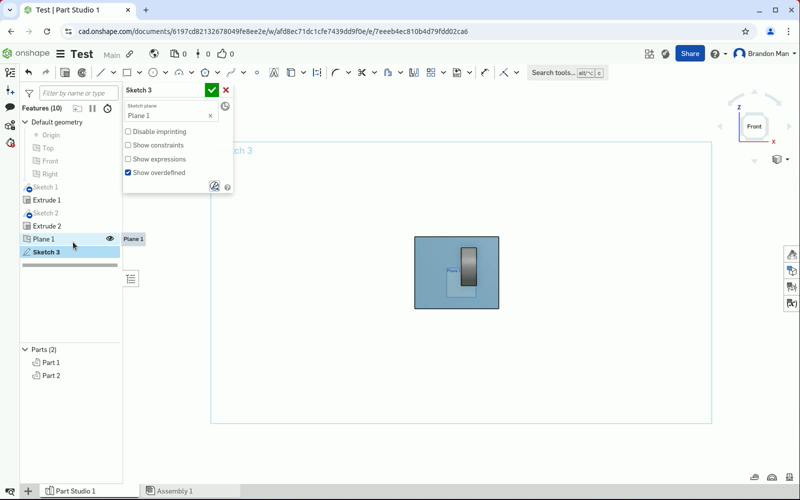
mouse_move(73, 352)
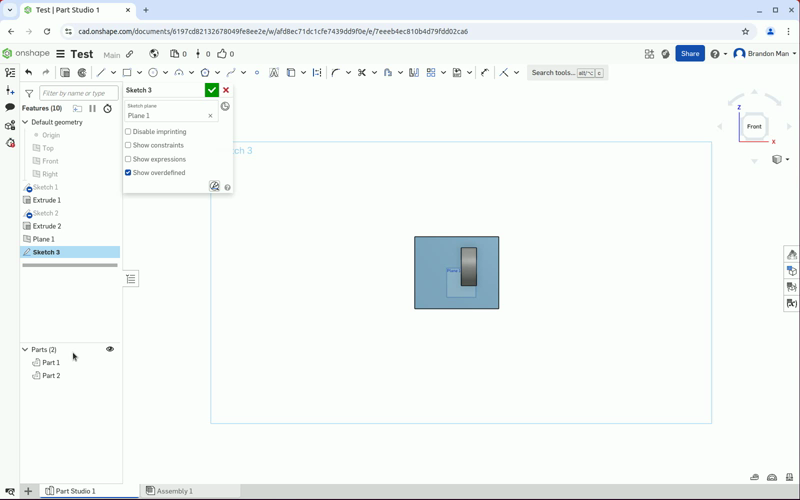
key(y)
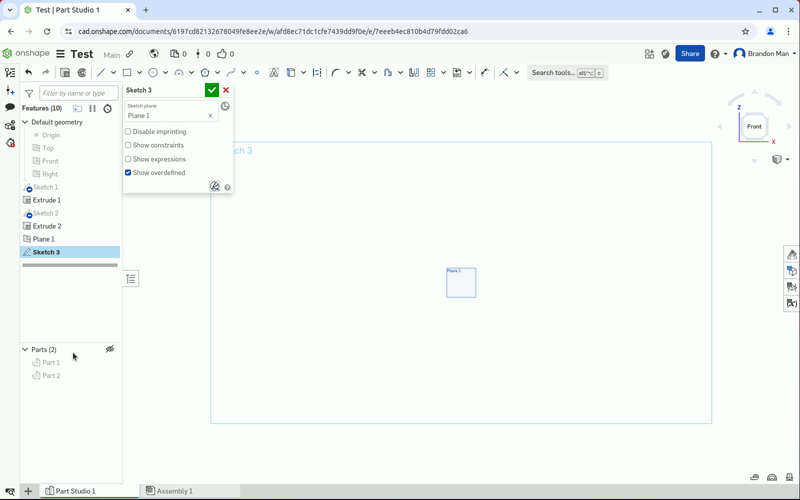
key(l)
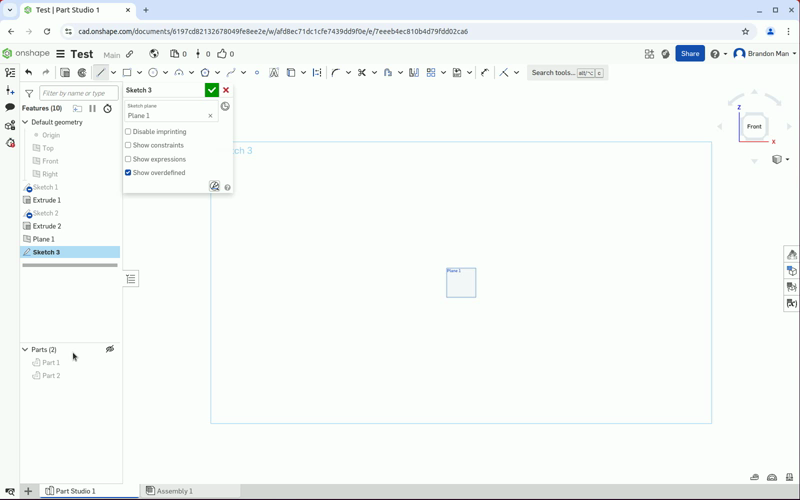
key_down(shift)
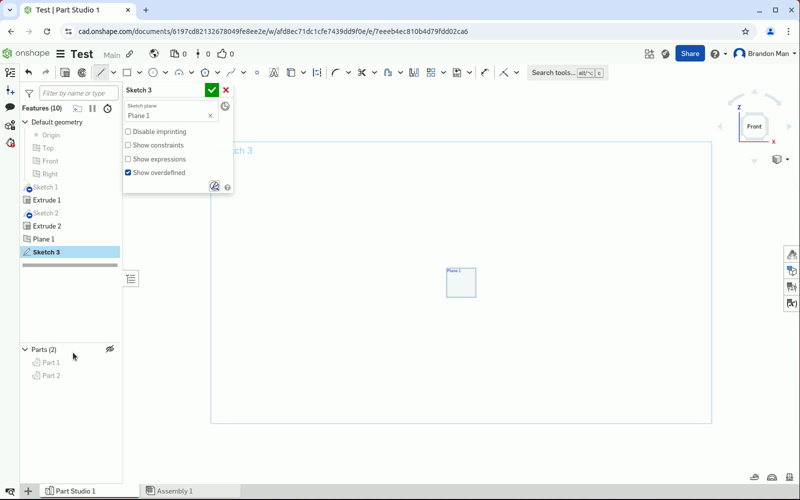
mouse_move(460, 274)
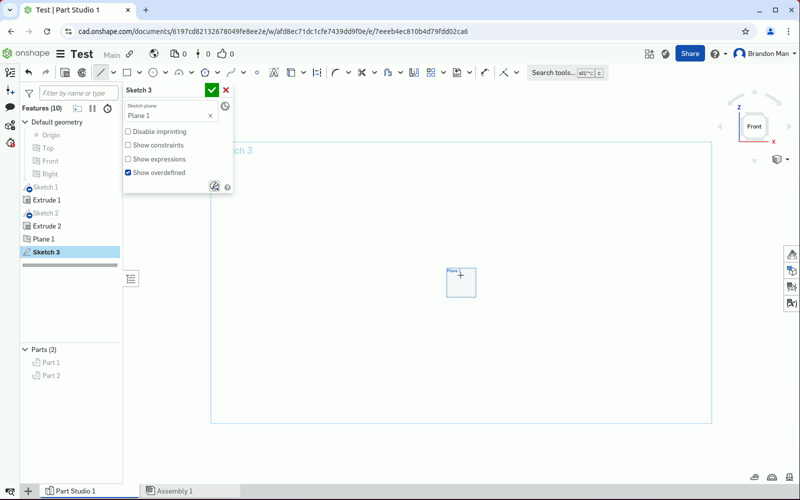
click(460, 274)
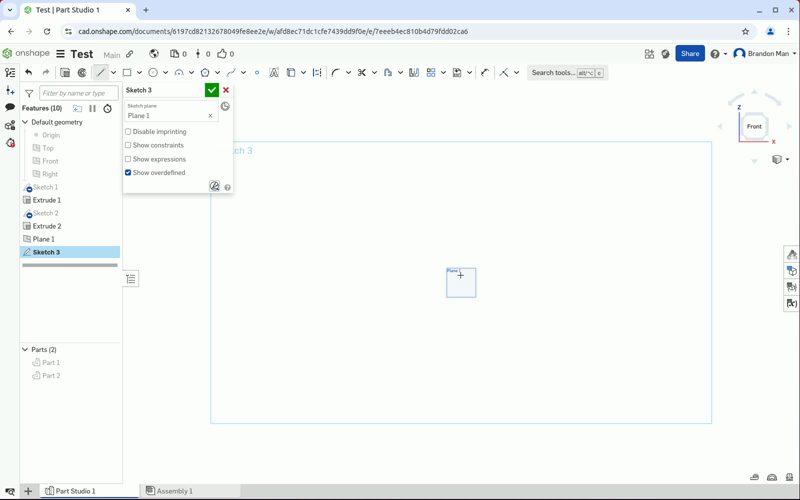
key_up(shift)
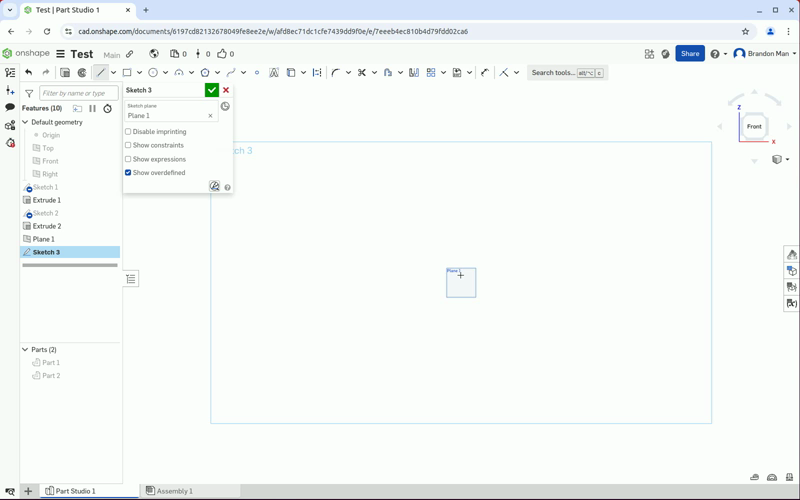
key_down(shift)
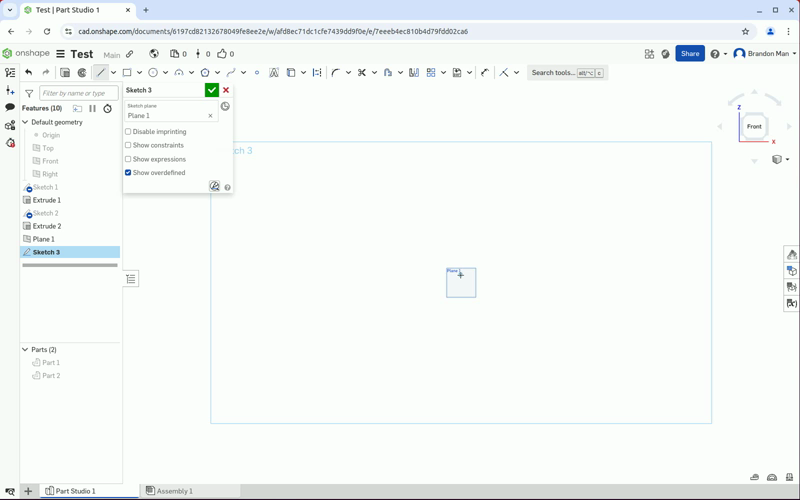
mouse_move(490, 274)
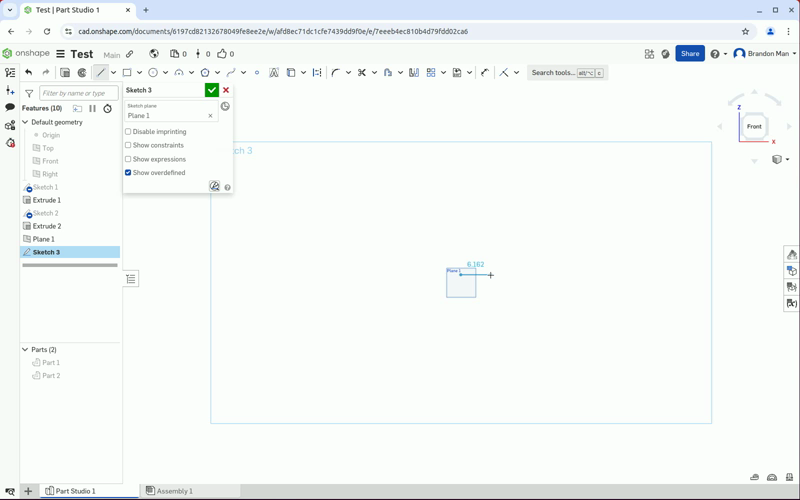
mouse_move(470, 274)
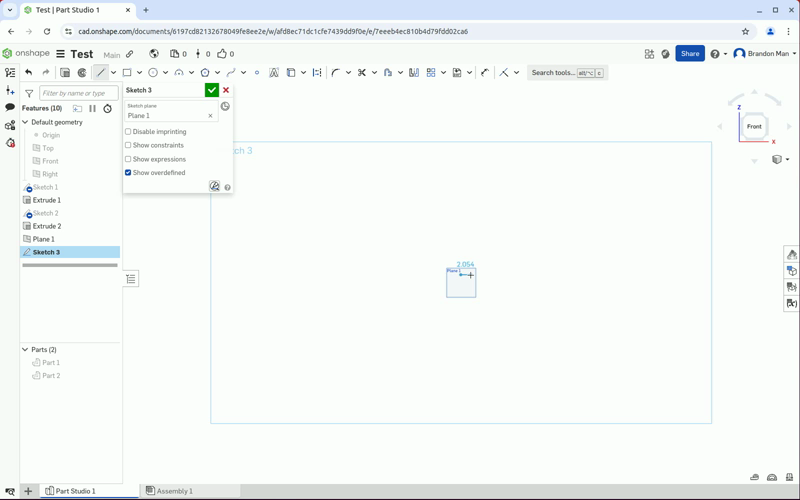
click(470, 274)
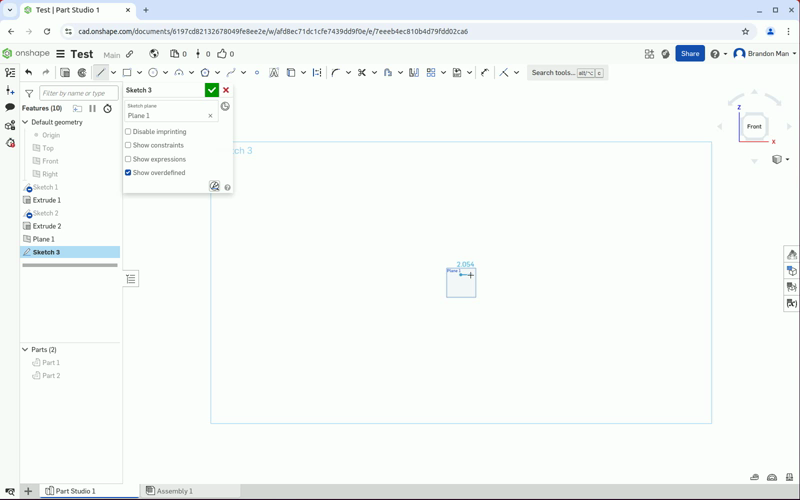
key_up(shift)
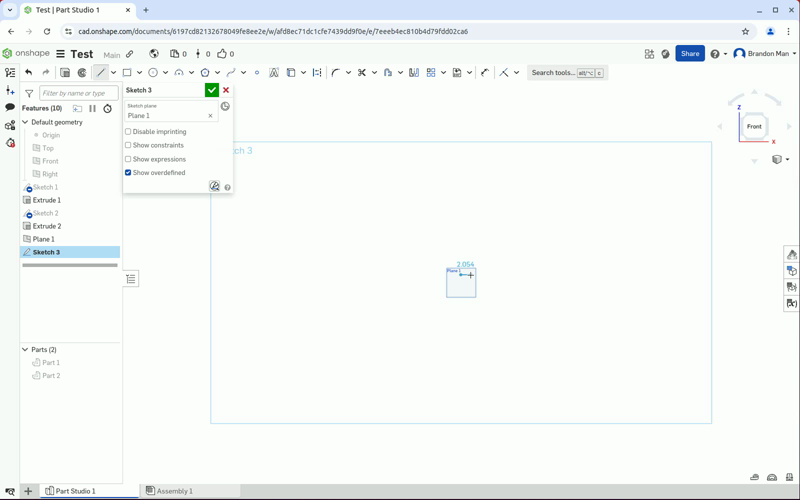
key(esc)
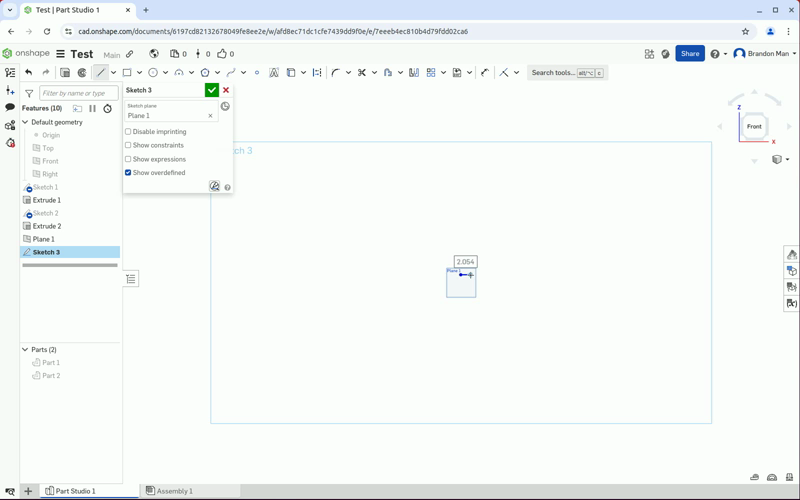
key(a)
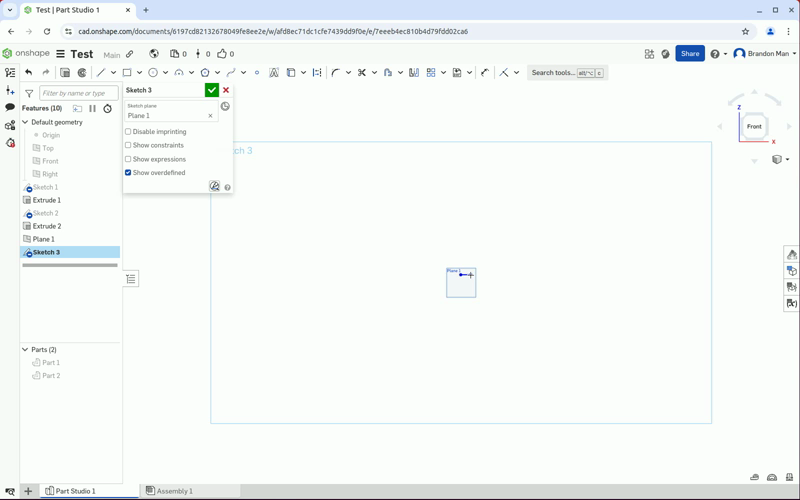
mouse_move(470, 274)
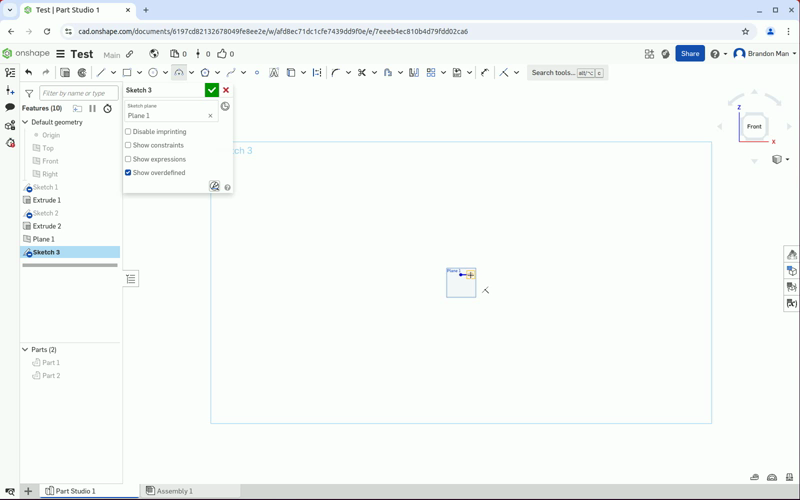
click(470, 274)
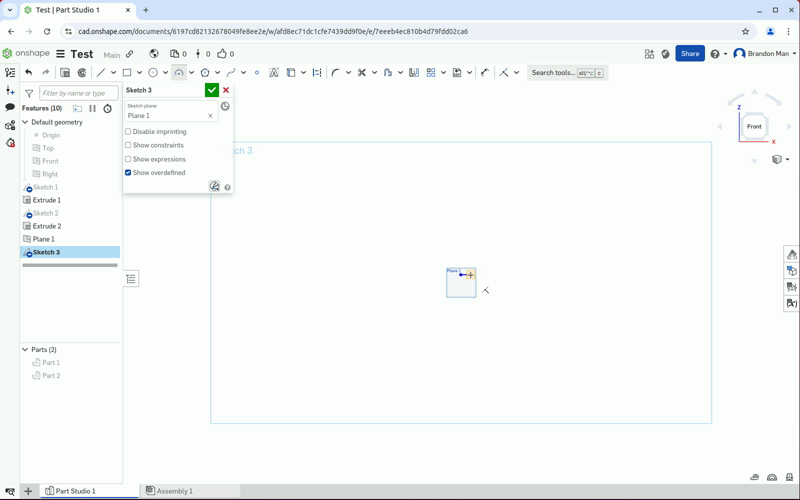
key_down(shift)
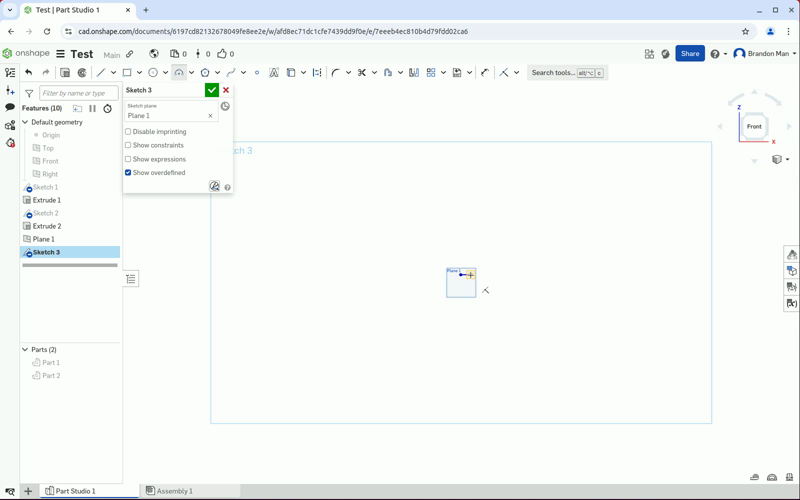
mouse_move(470, 256)
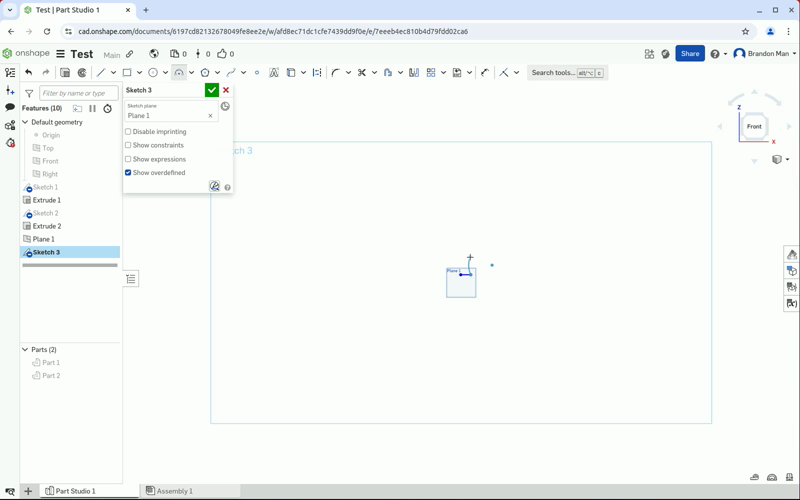
click(470, 256)
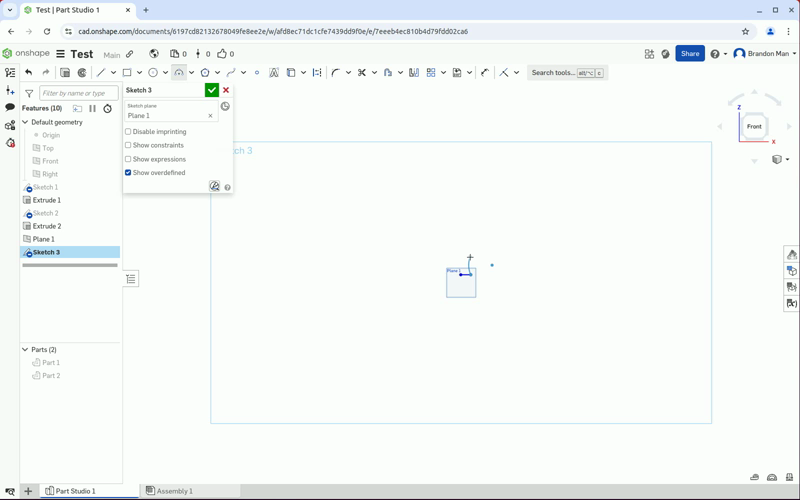
mouse_move(431, 267)
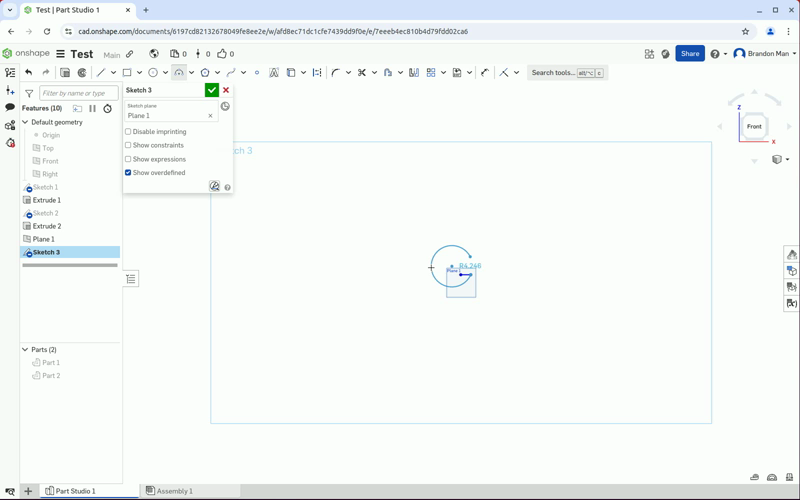
click(431, 267)
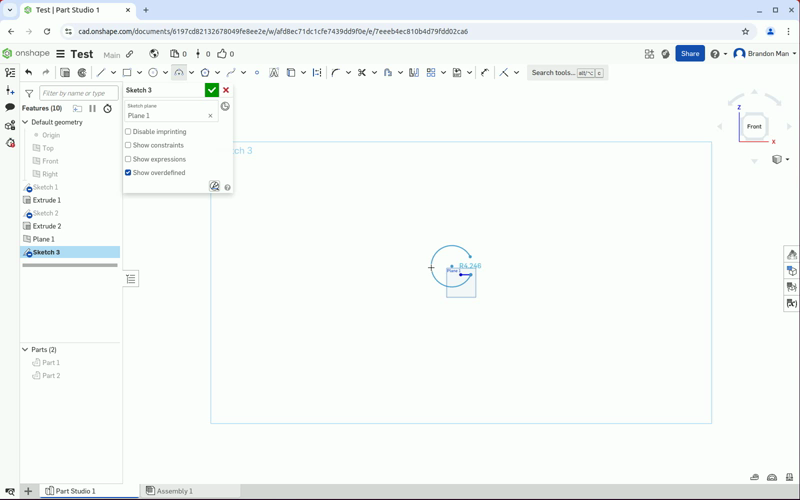
key_up(shift)
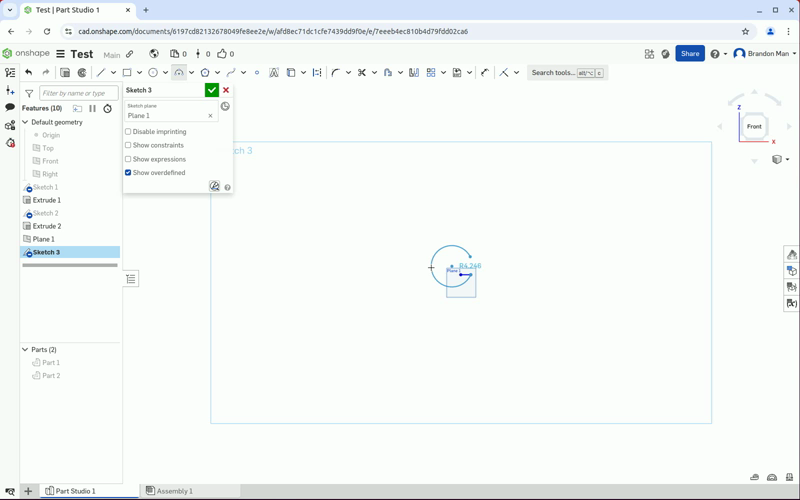
key(esc)
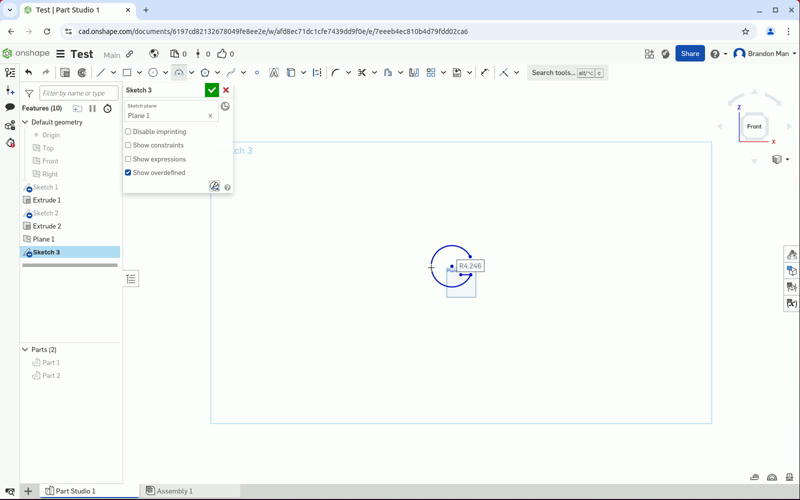
key(l)
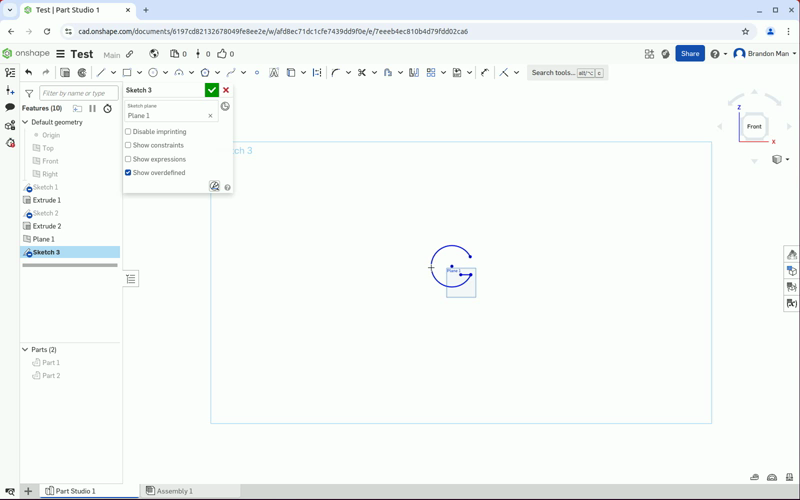
mouse_move(470, 256)
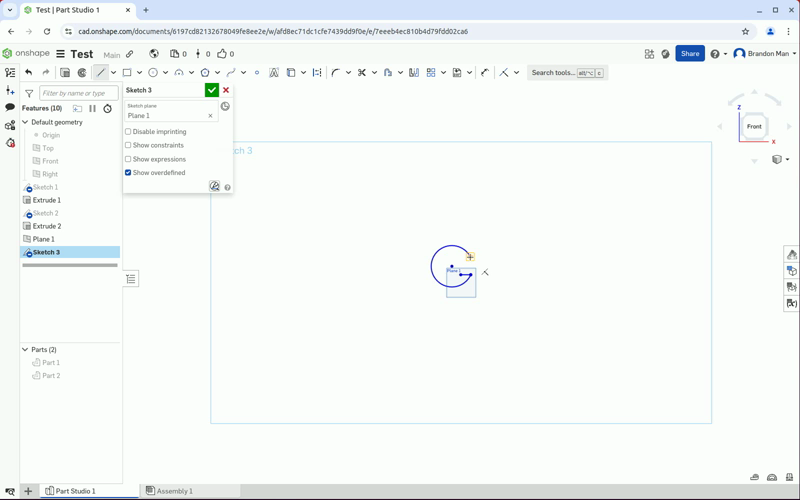
click(470, 256)
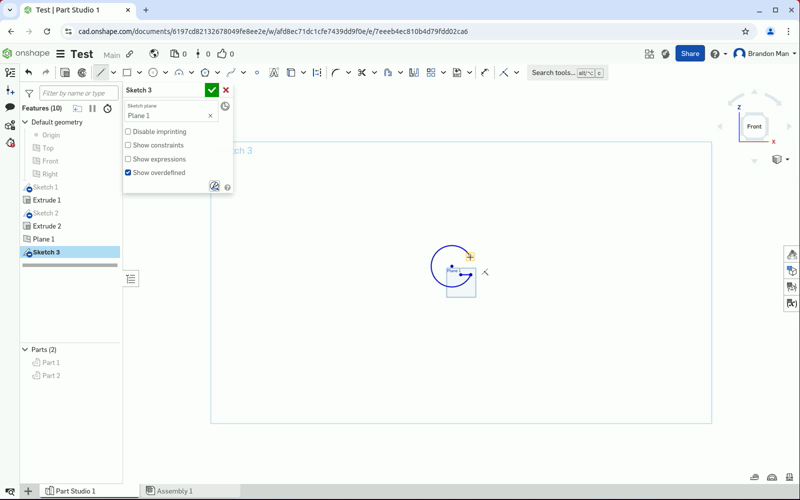
key_down(shift)
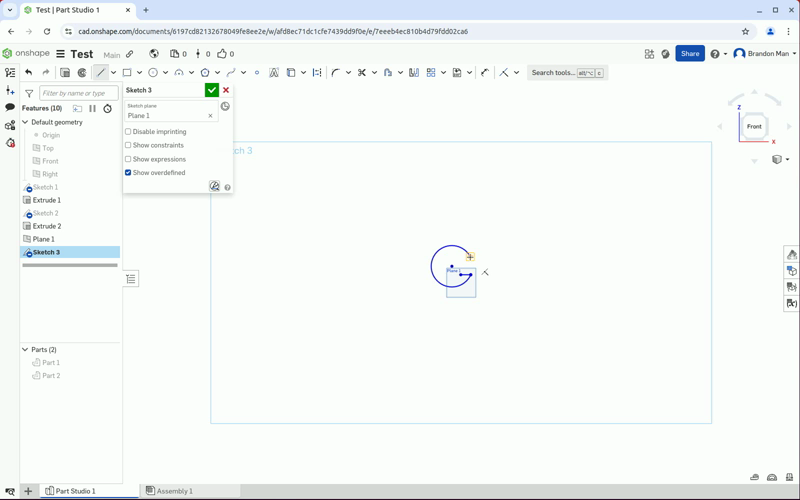
mouse_move(500, 256)
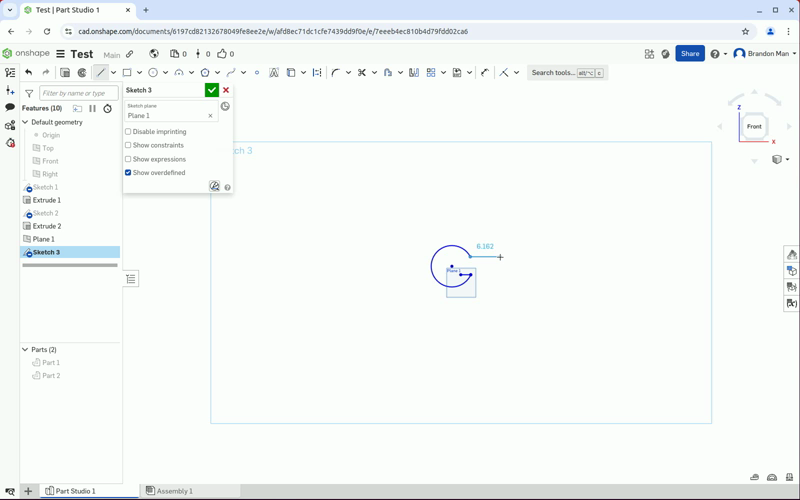
mouse_move(460, 256)
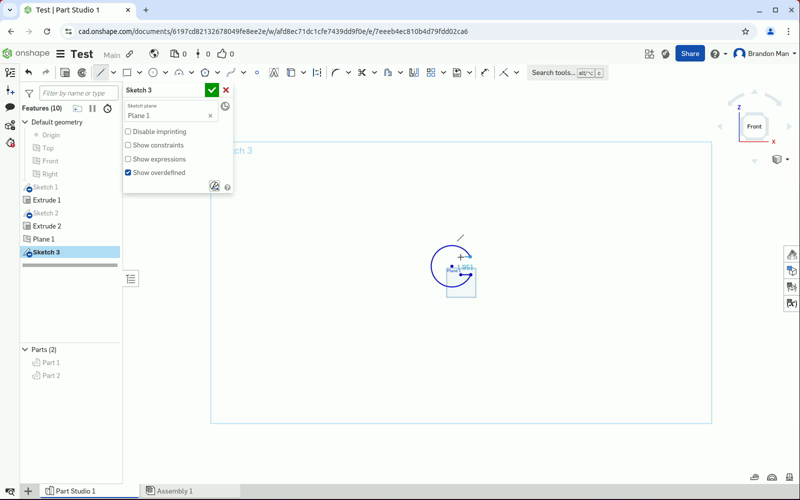
click(460, 256)
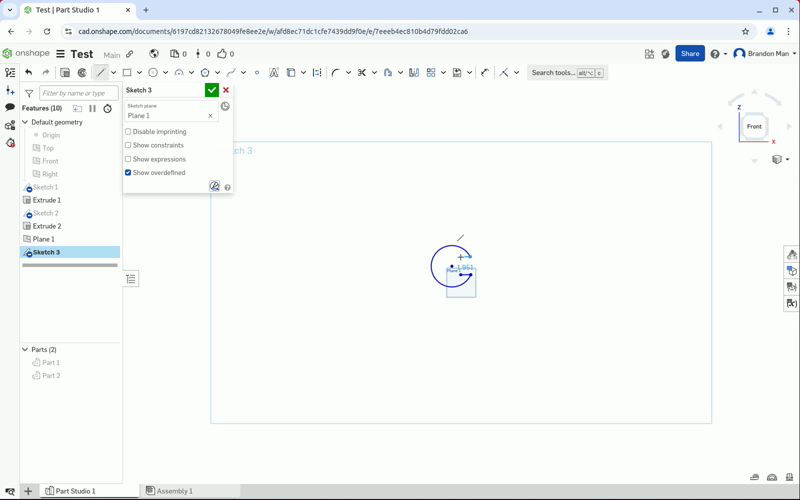
key_up(shift)
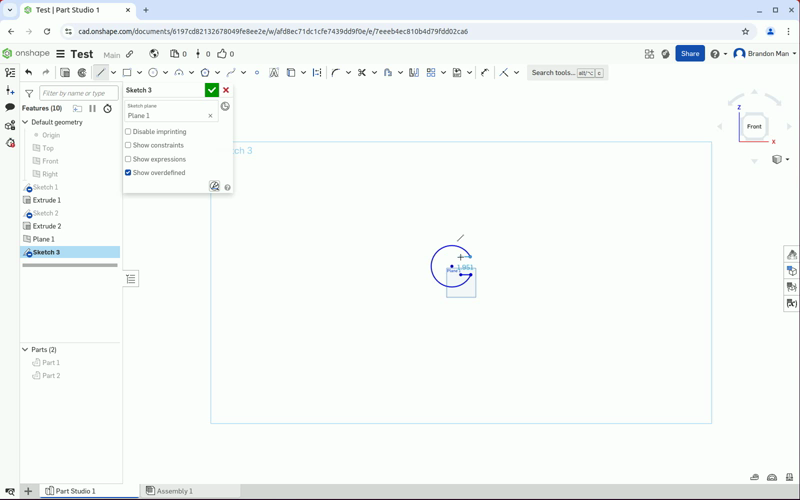
mouse_move(490, 256)
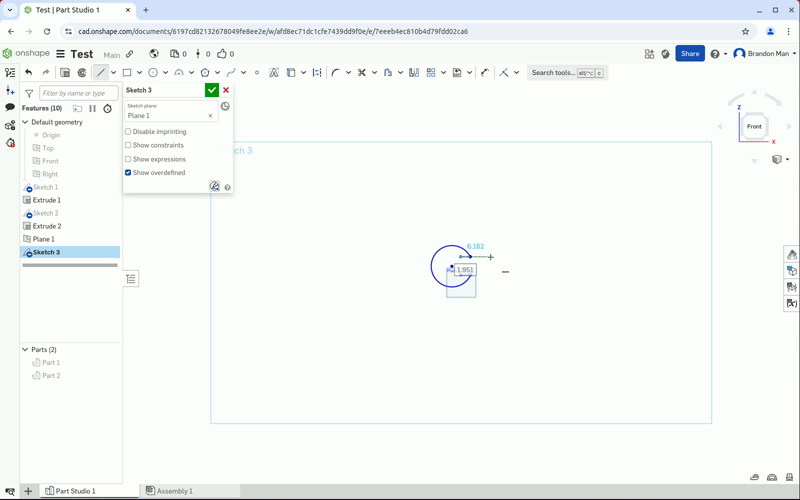
key_down(shift)
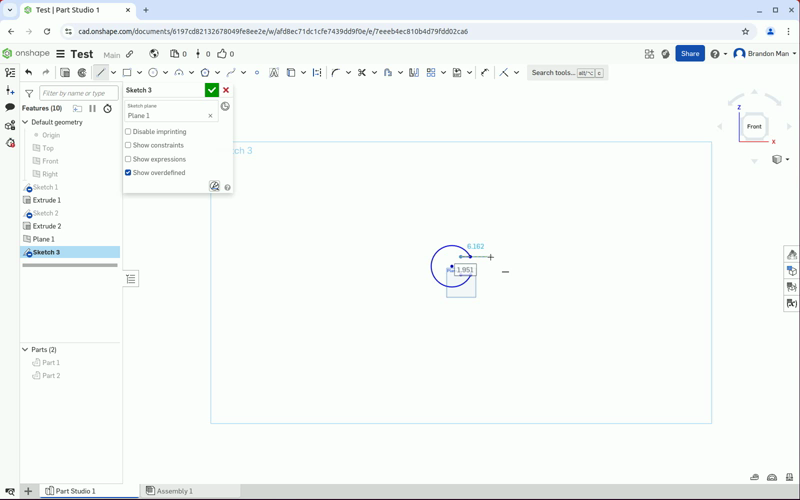
mouse_move(460, 274)
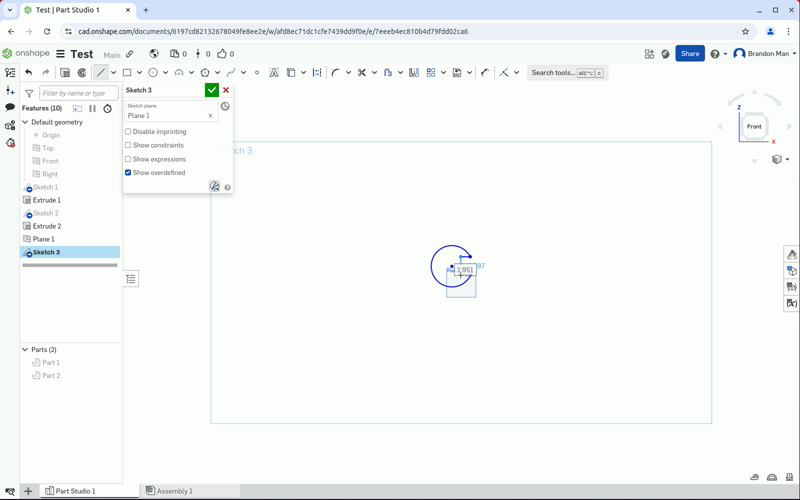
key_up(shift)
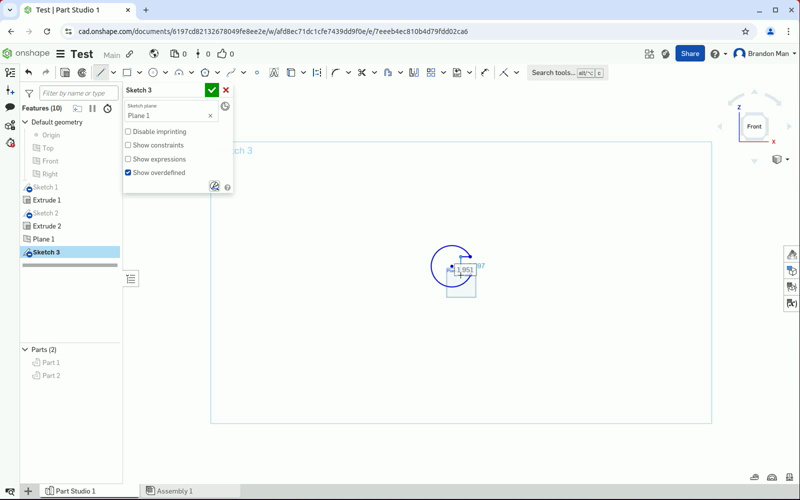
click(460, 274)
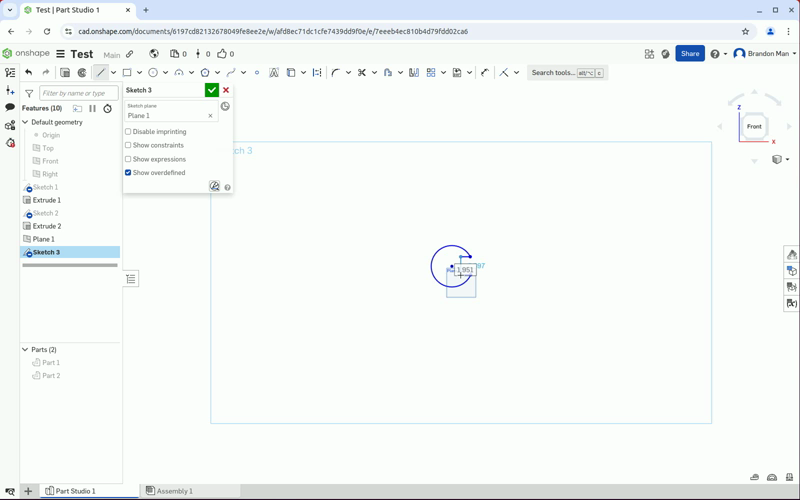
key(esc)
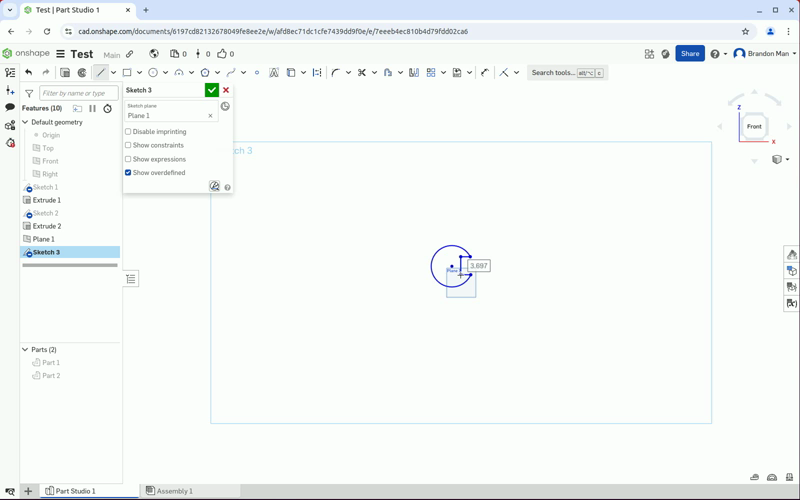
mouse_move(457, 256)
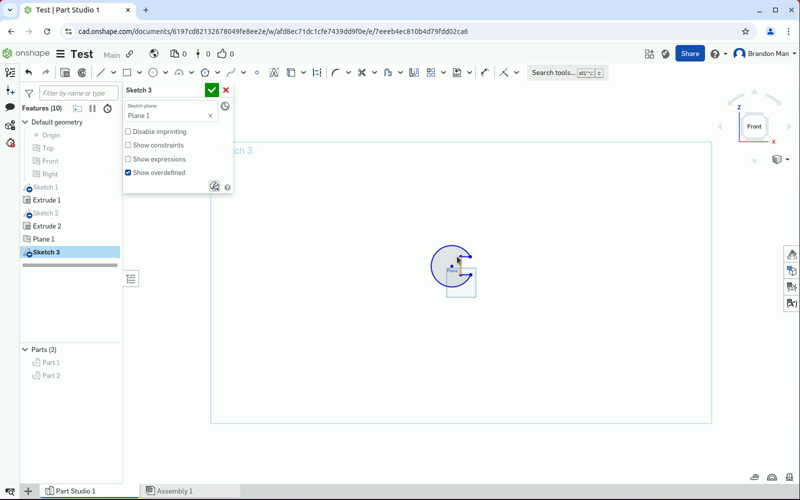
scroll(6)
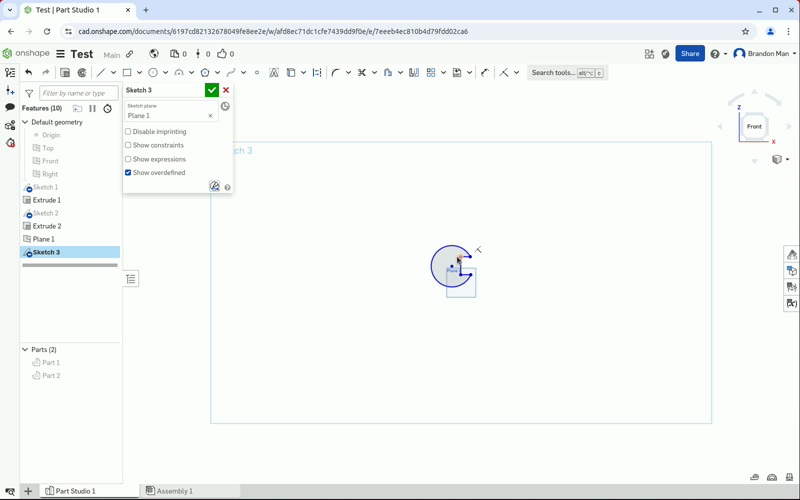
scroll(6)
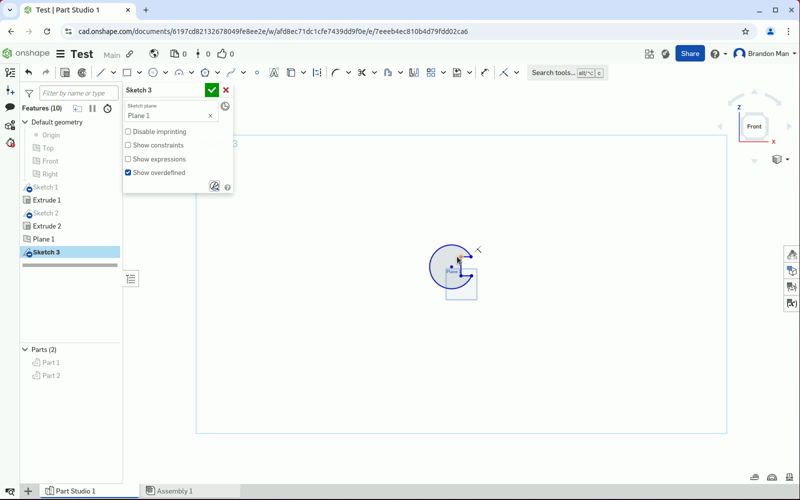
scroll(6)
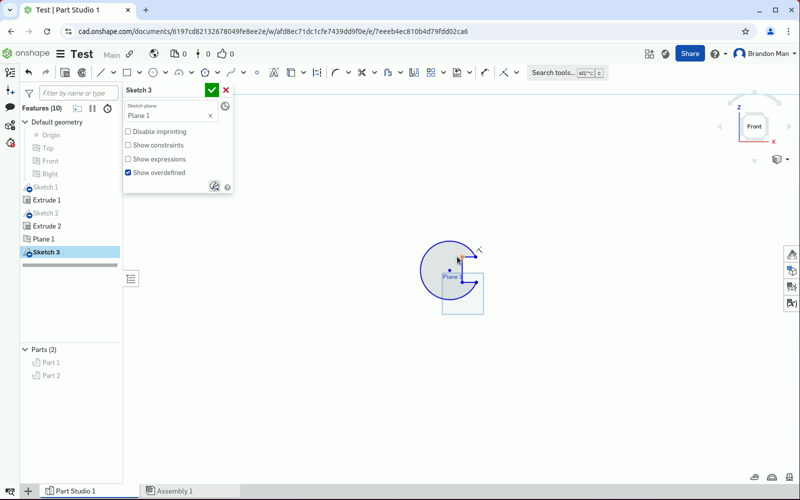
scroll(6)
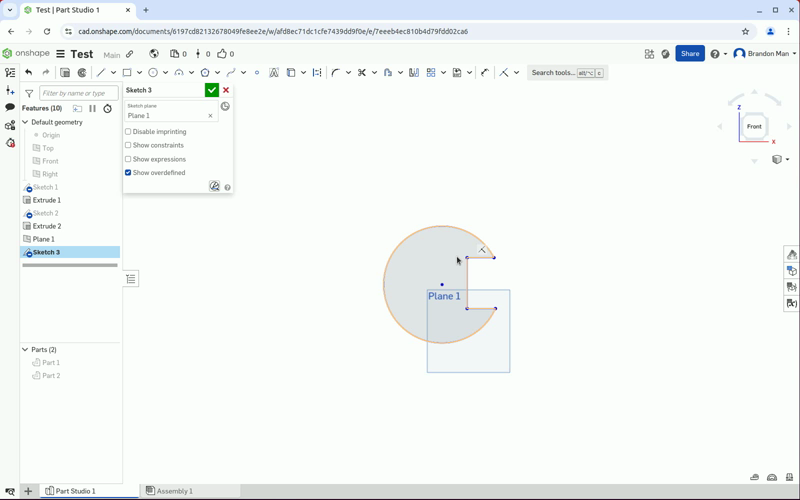
scroll(6)
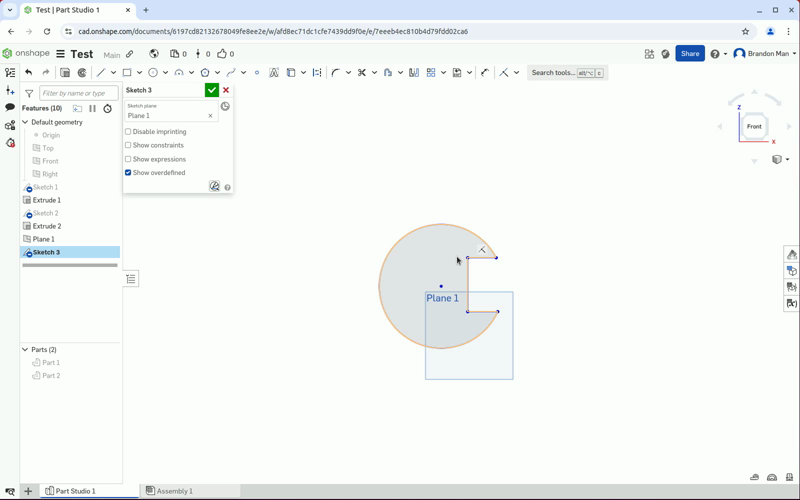
scroll(6)
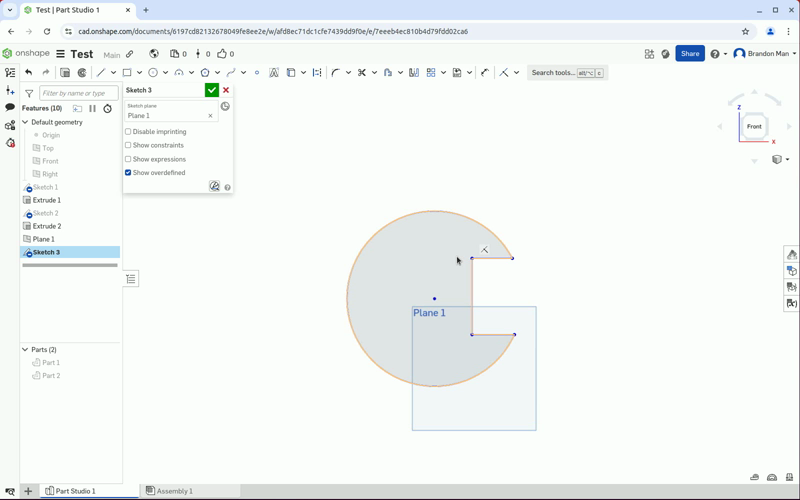
scroll(6)
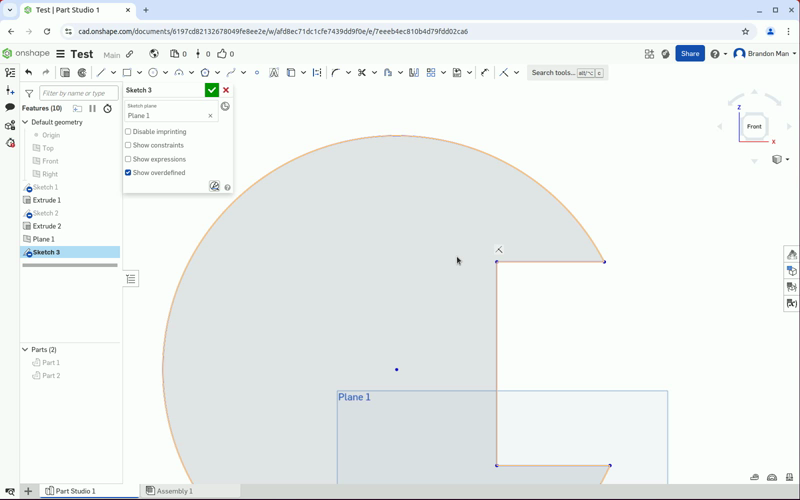
click(457, 256)
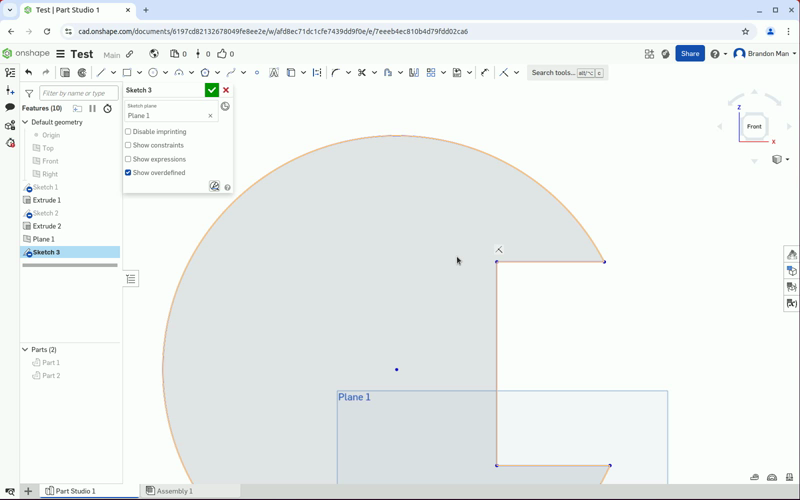
scroll(-6)
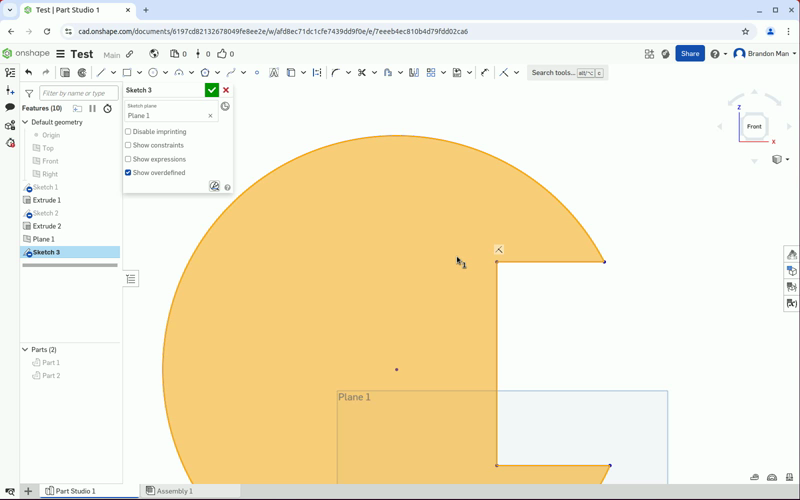
scroll(-6)
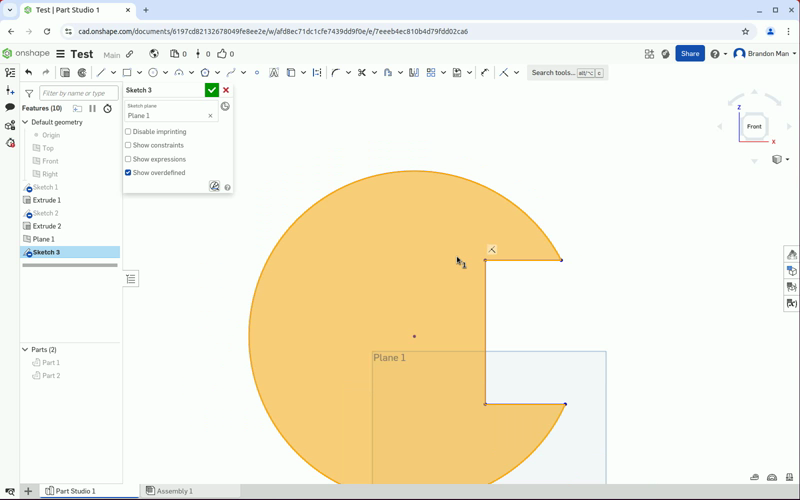
scroll(-6)
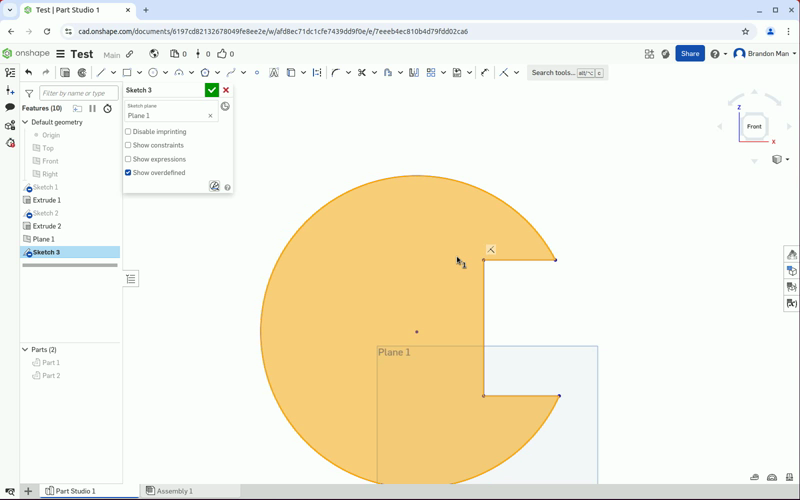
scroll(-6)
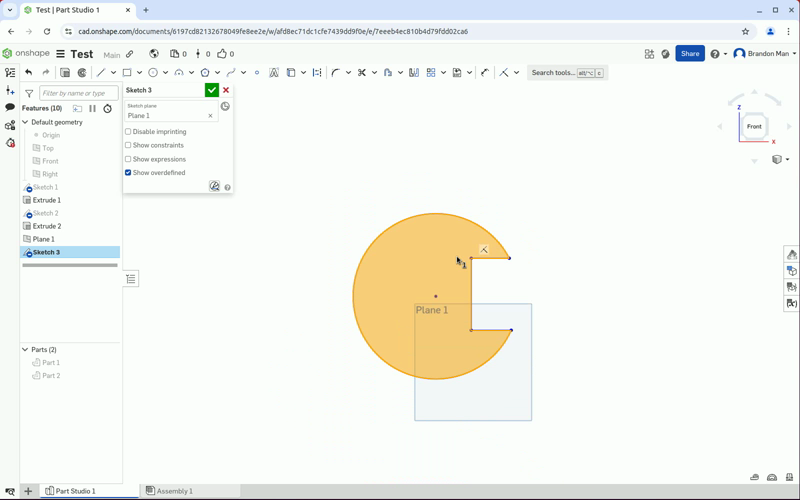
scroll(-6)
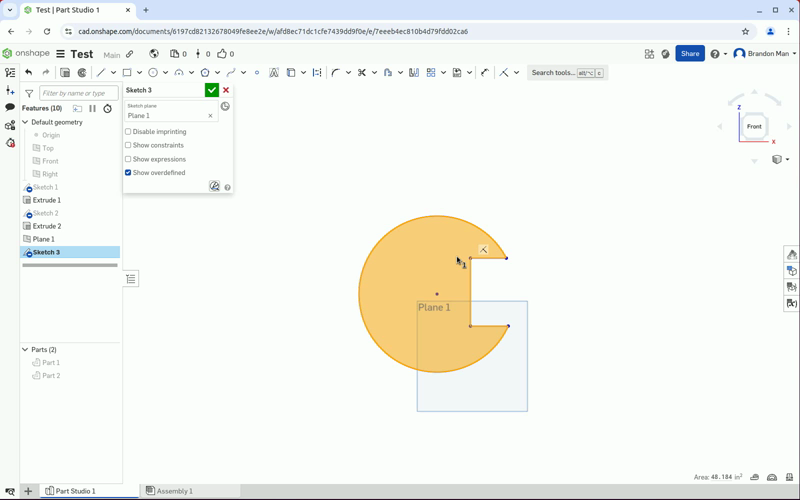
scroll(-6)
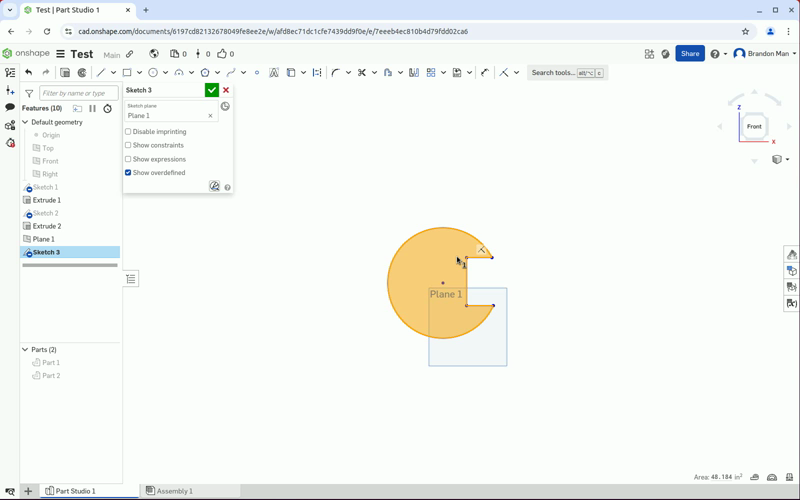
scroll(-6)
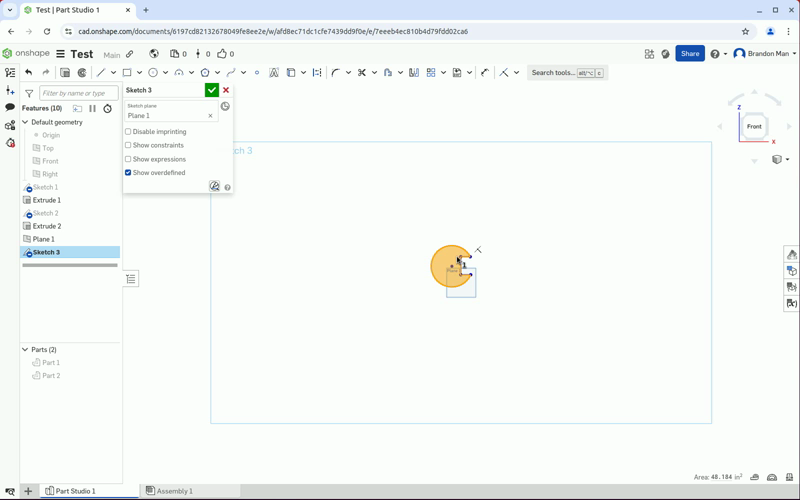
mouse_move(73, 352)
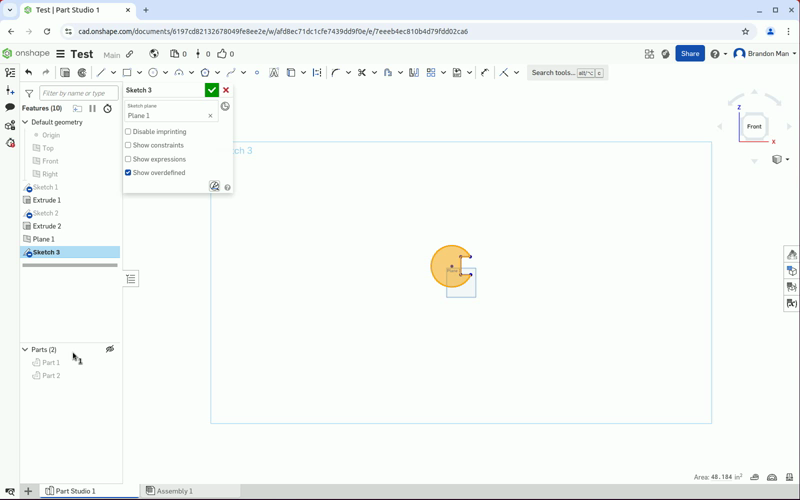
key(shift+y)
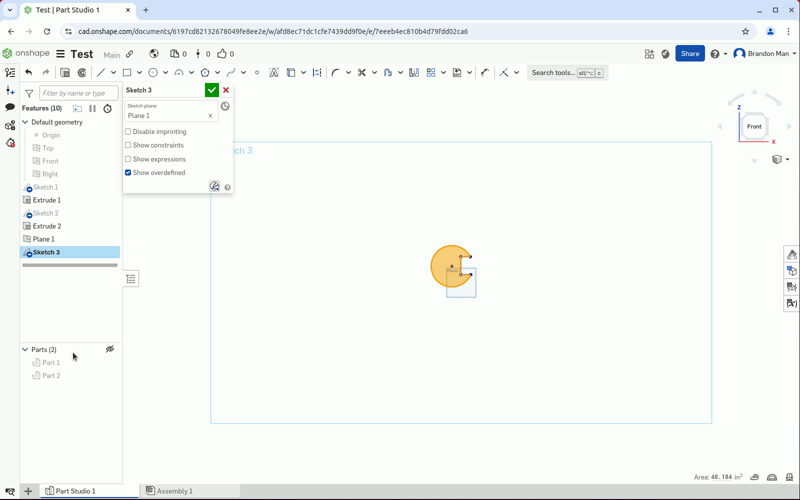
key(shift+e)
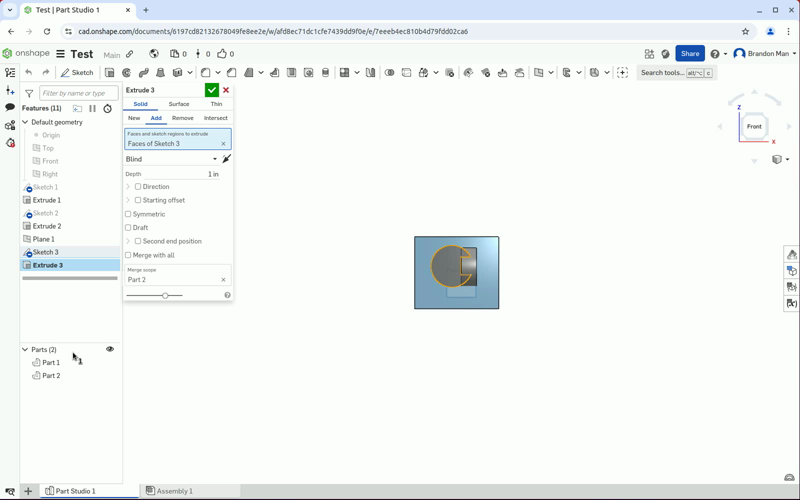
mouse_move(143, 106)
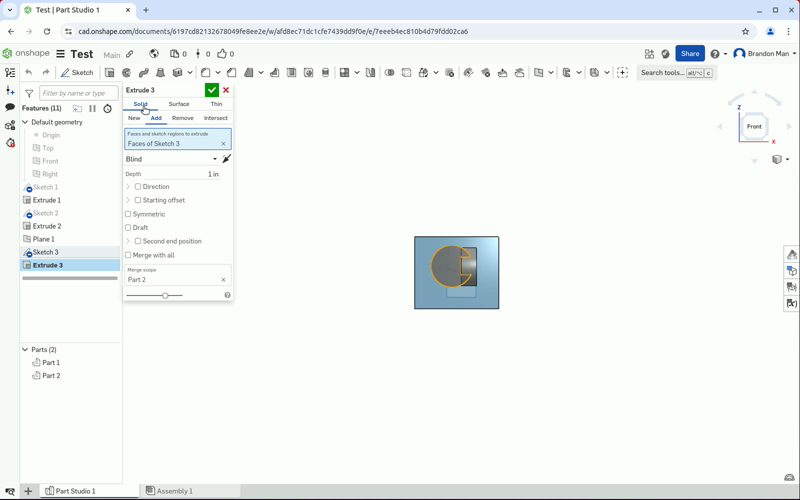
click(143, 106)
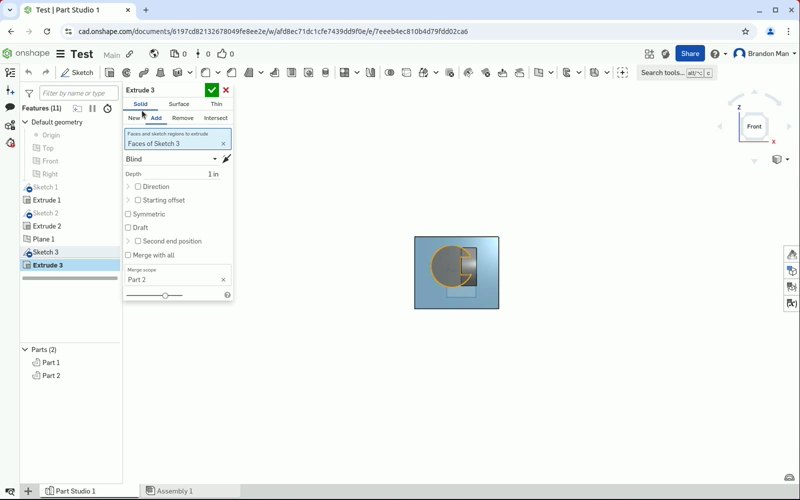
mouse_move(137, 120)
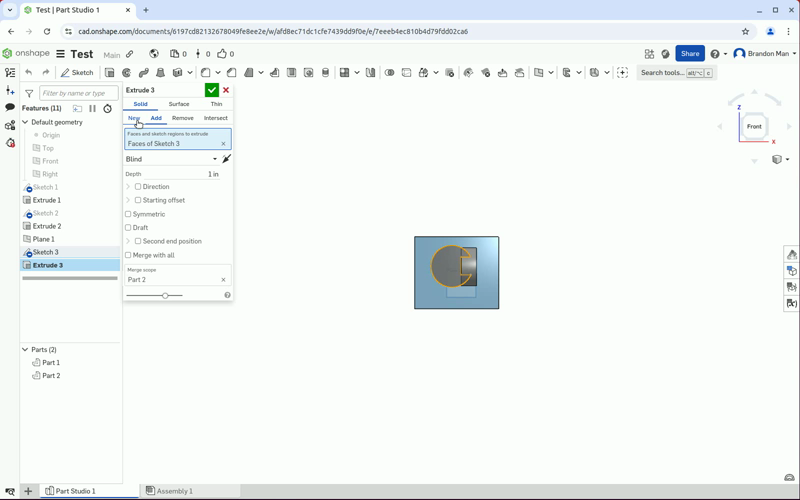
click(137, 120)
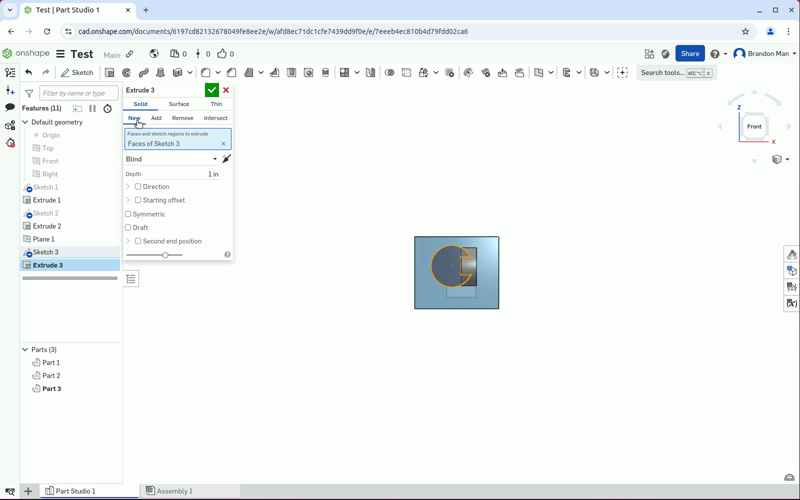
key(tab, 4)
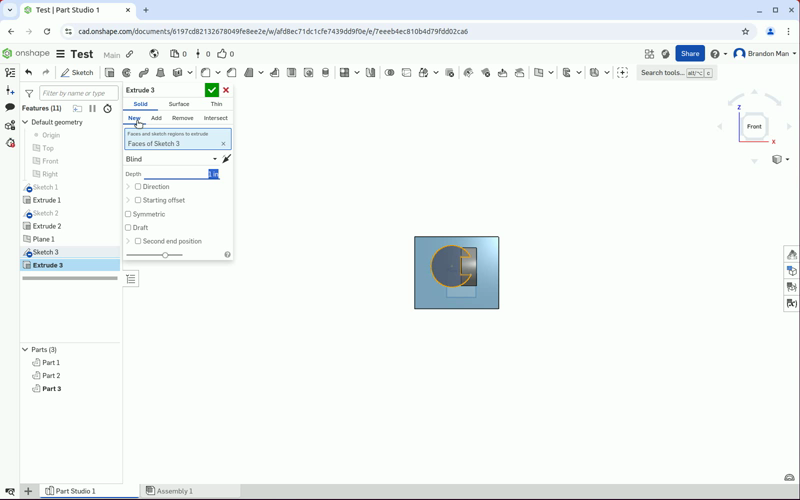
text(3.129)
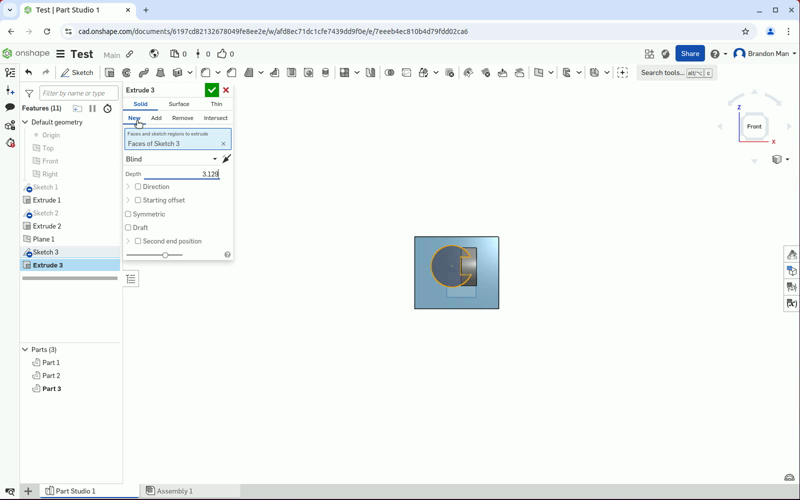
key(enter)
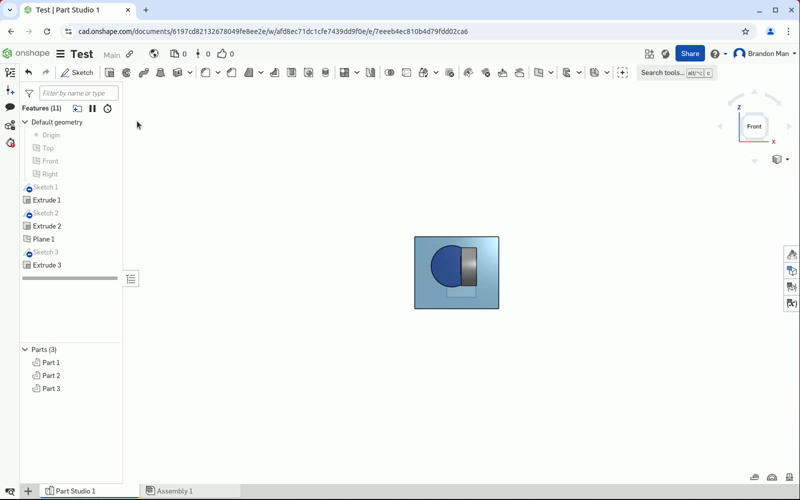
key(shift+h)
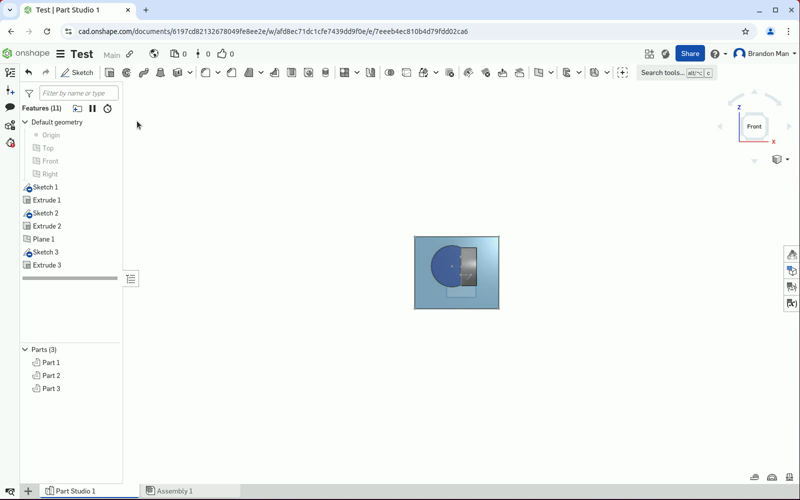
key(shift+h)
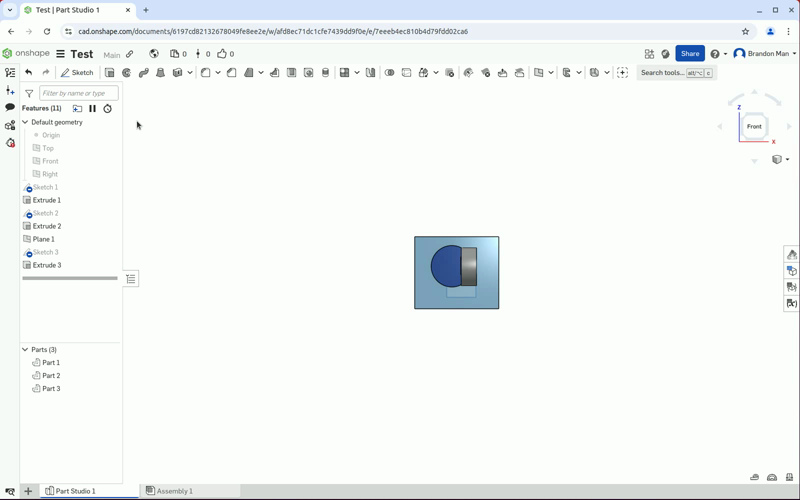
mouse_move(73, 189)
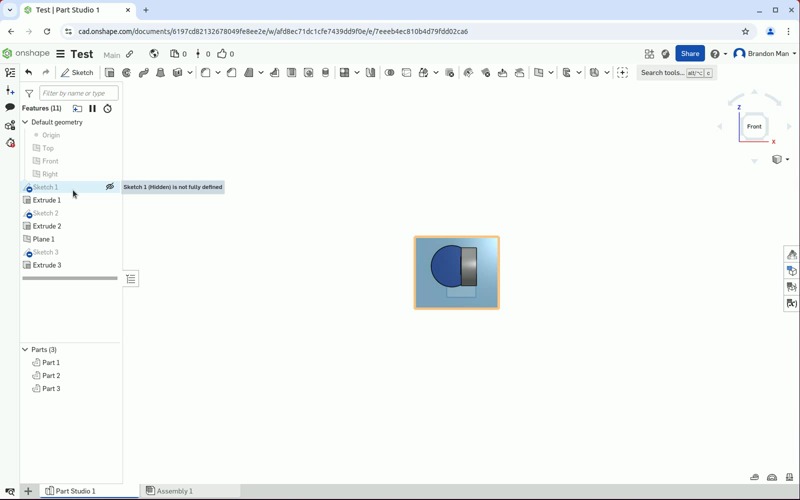
click(73, 189)
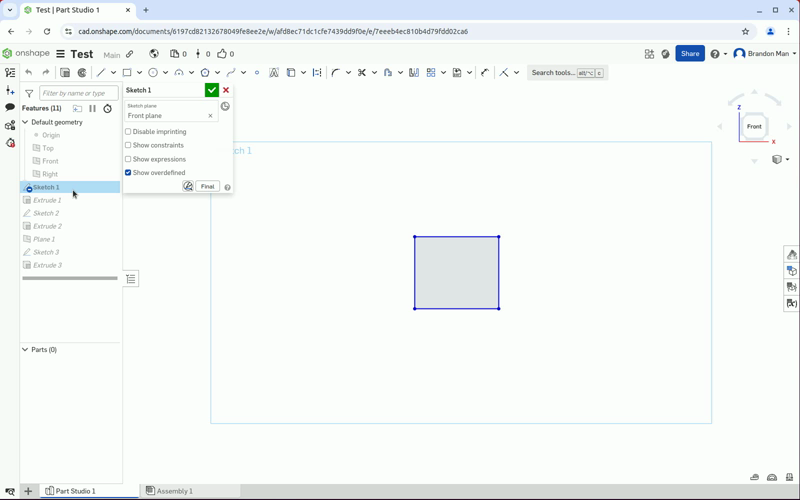
mouse_move(229, 92)
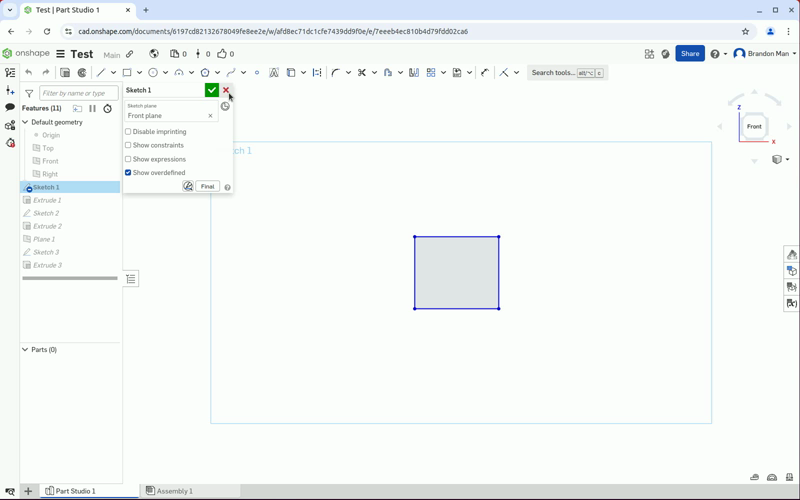
click(229, 92)
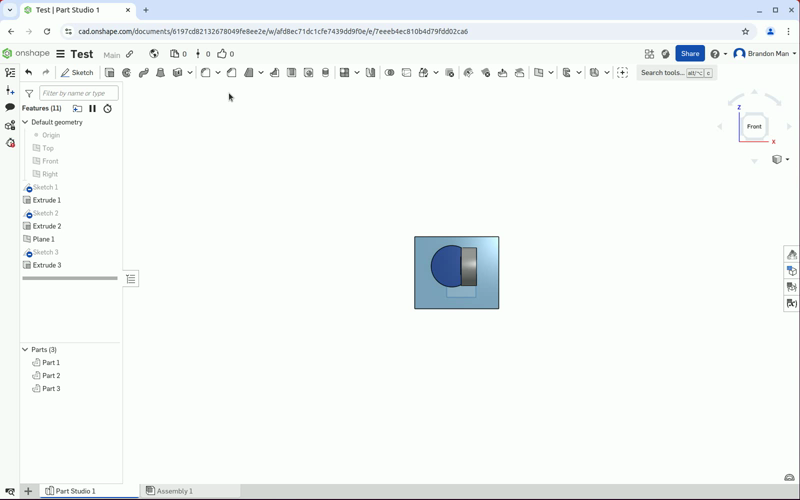
mouse_move(73, 352)
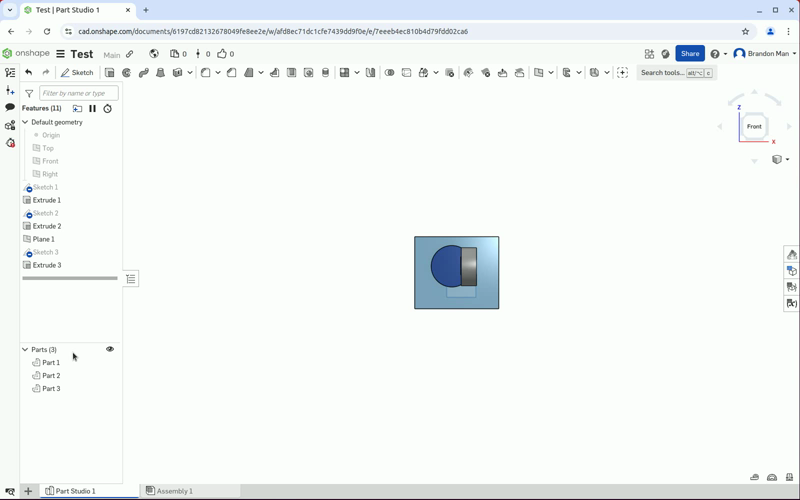
key(y)
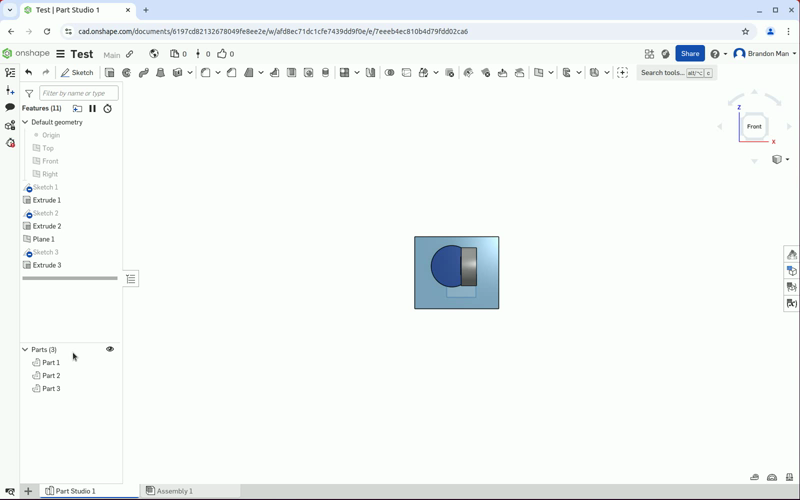
key(shift+p)
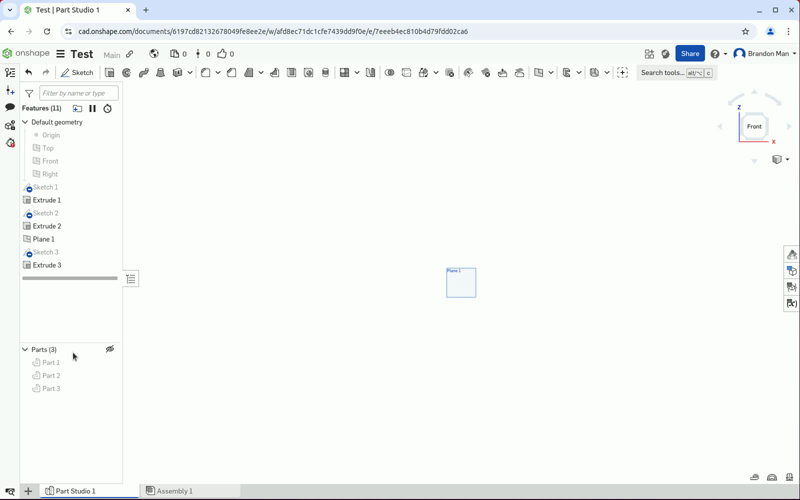
key(space)
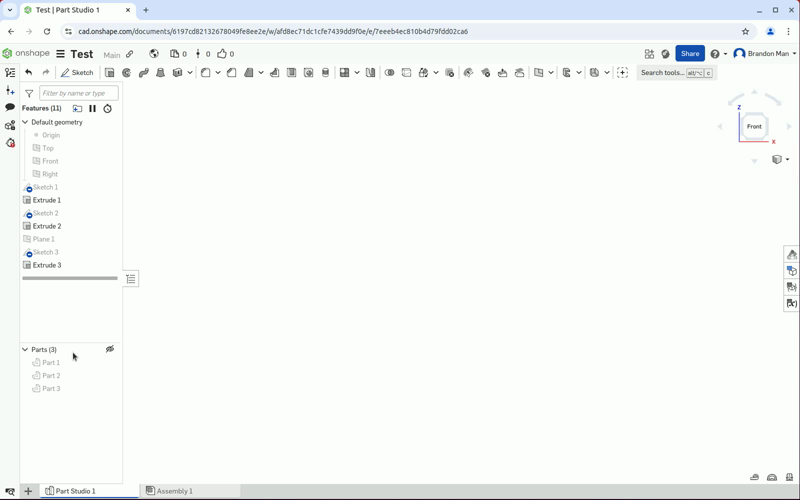
key_down(shift)
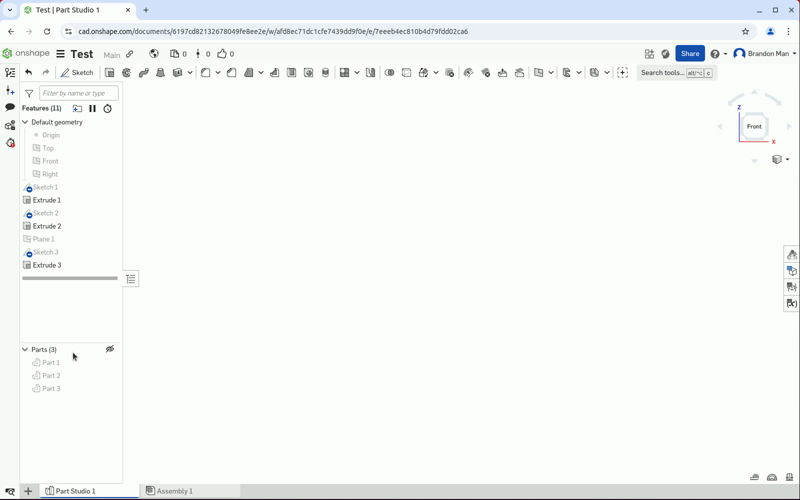
key(left)
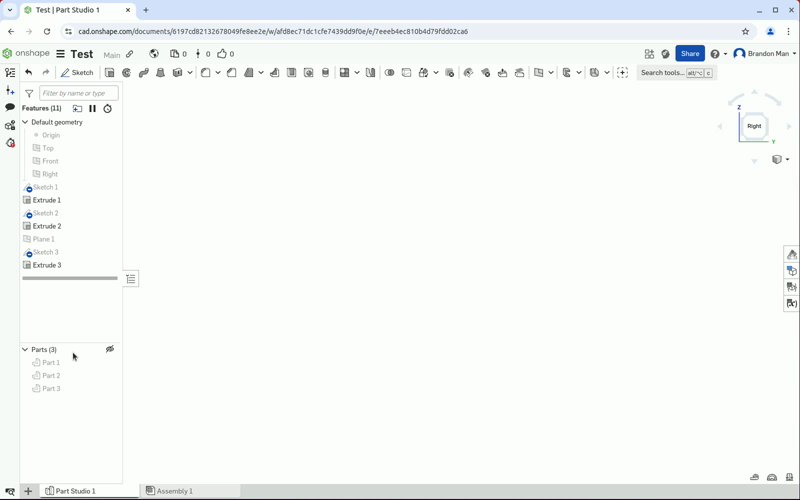
key_up(shift)
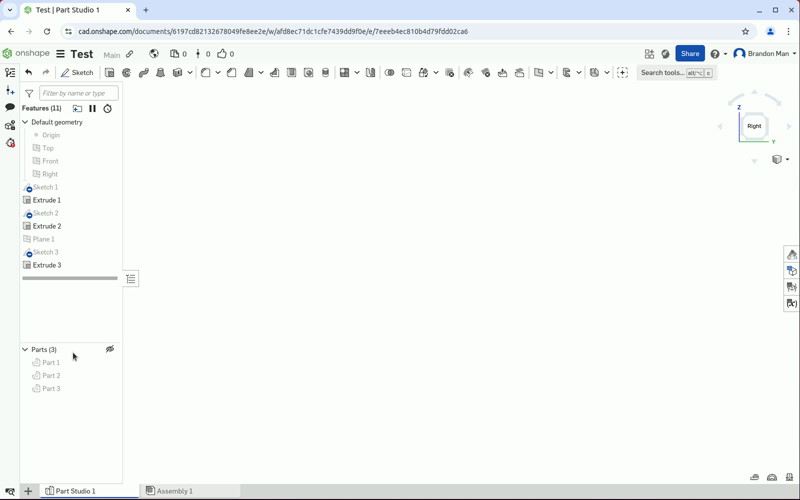
mouse_move(73, 352)
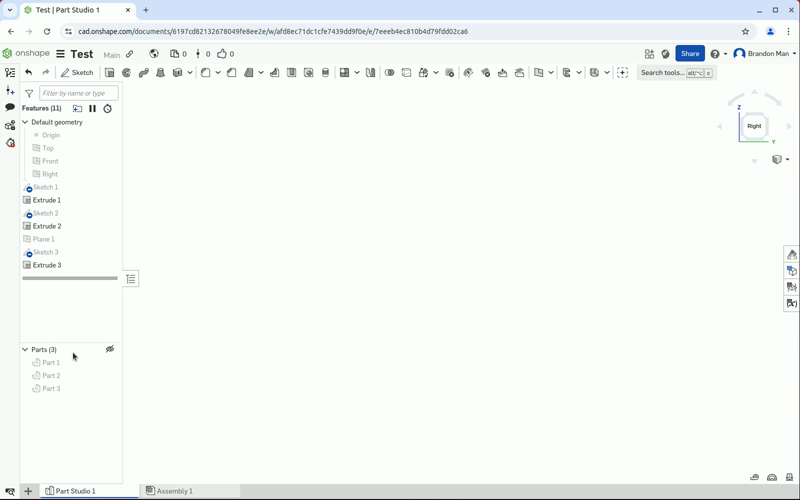
key(shift+y)
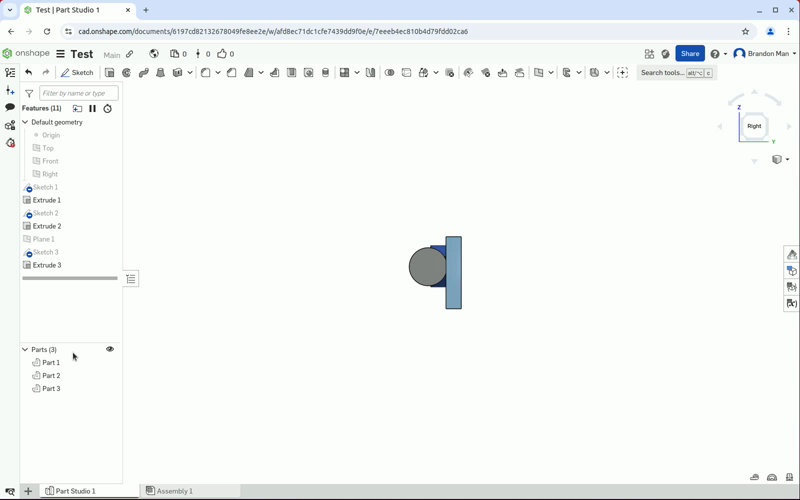
mouse_move(541, 75)
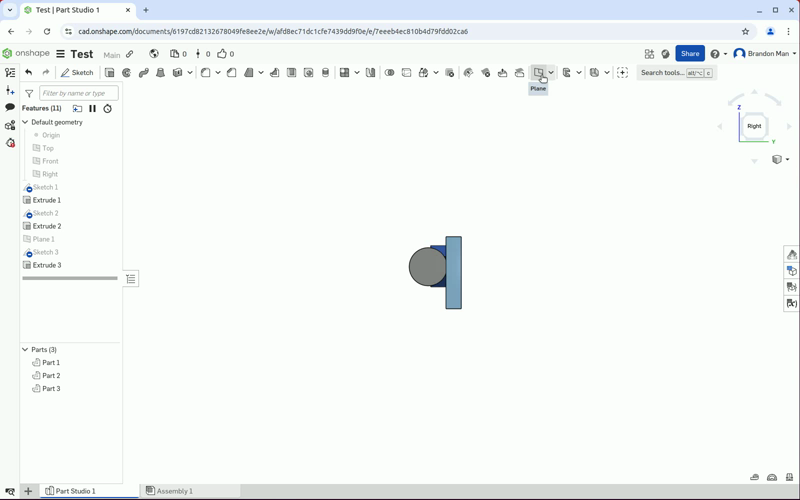
click(541, 75)
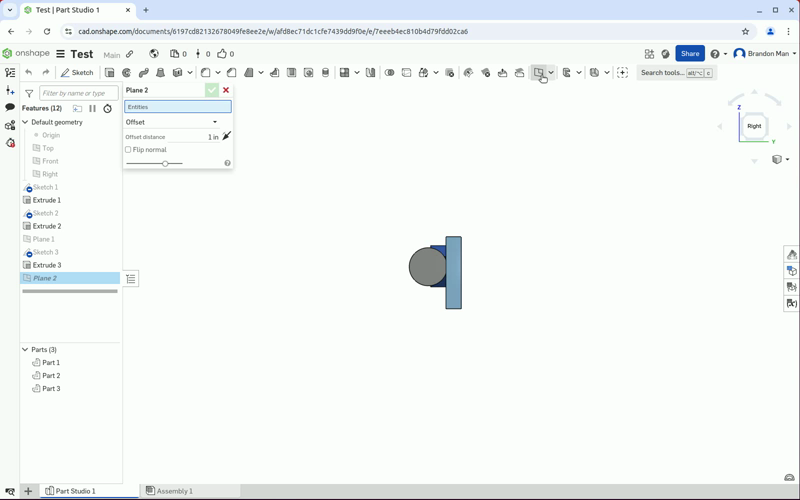
mouse_move(73, 176)
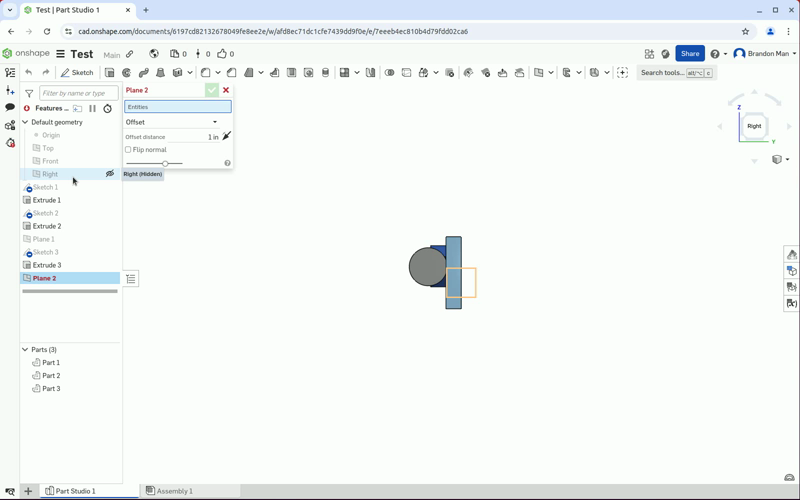
click(73, 176)
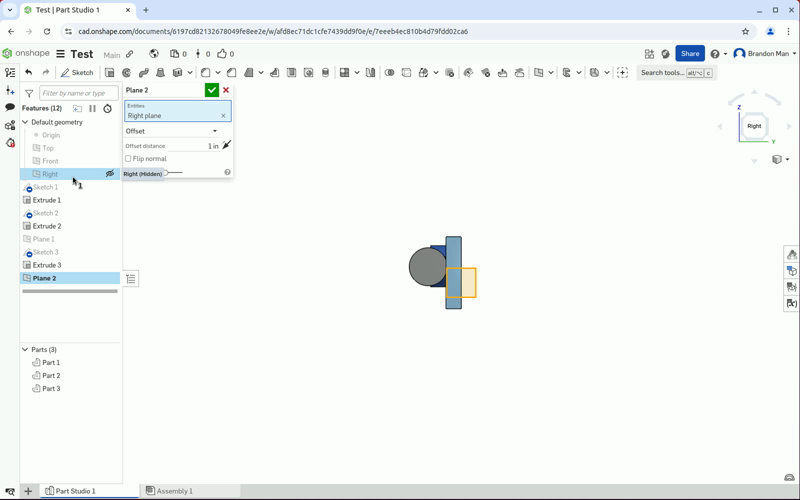
key(tab, 2)
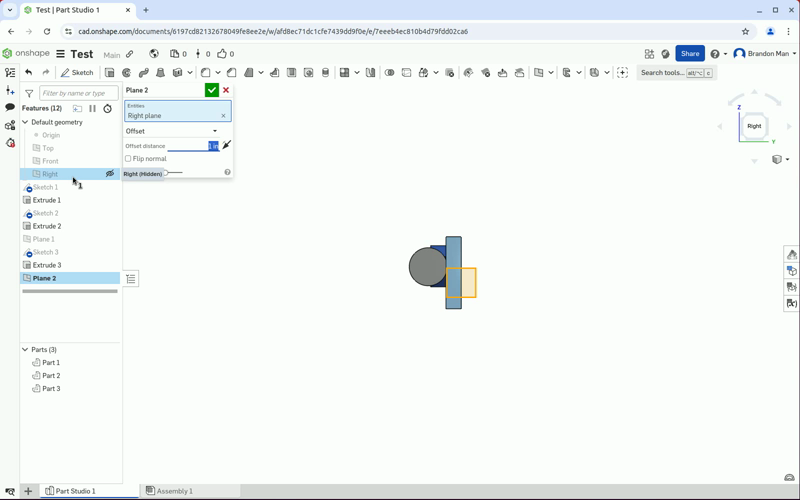
text(9.397)
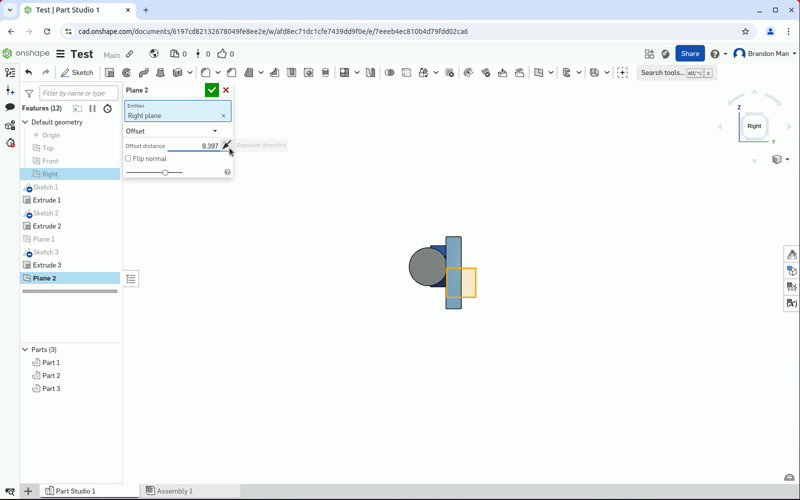
mouse_move(229, 147)
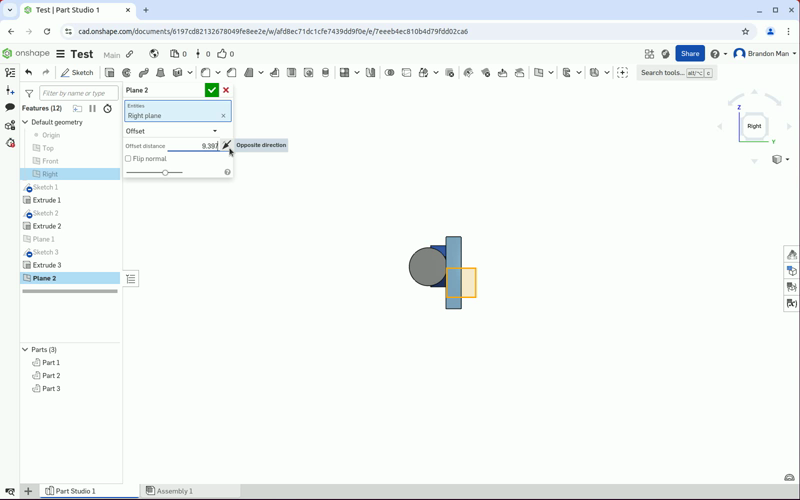
click(229, 147)
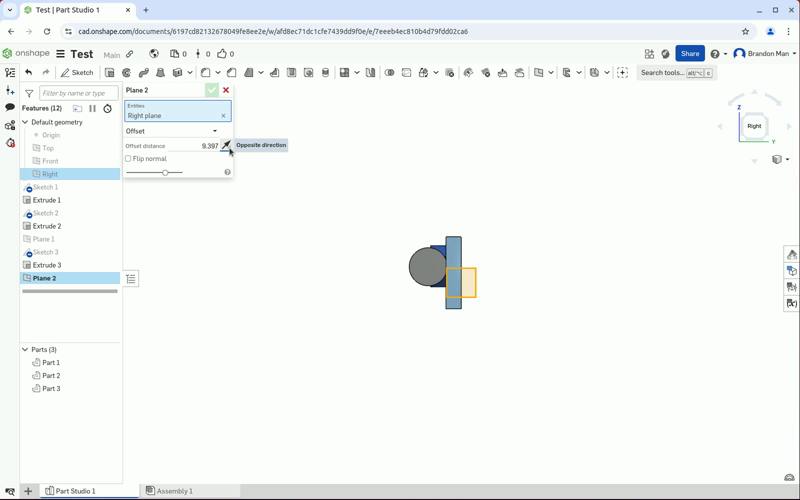
key(enter, 2)
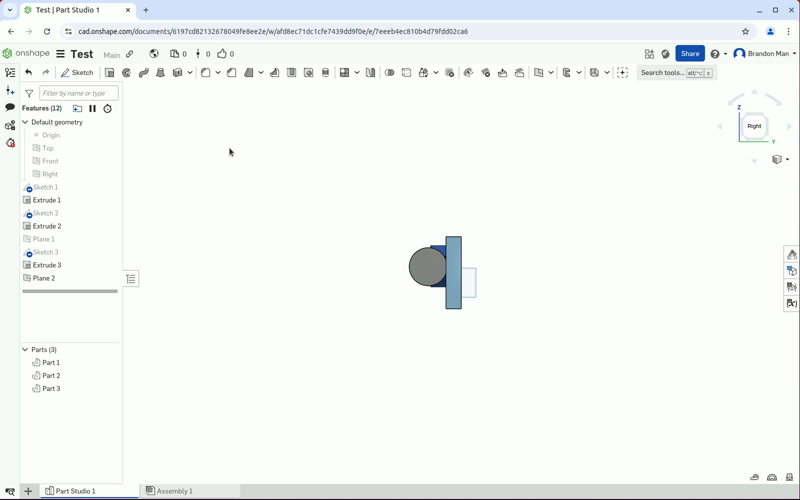
key(shift+s)
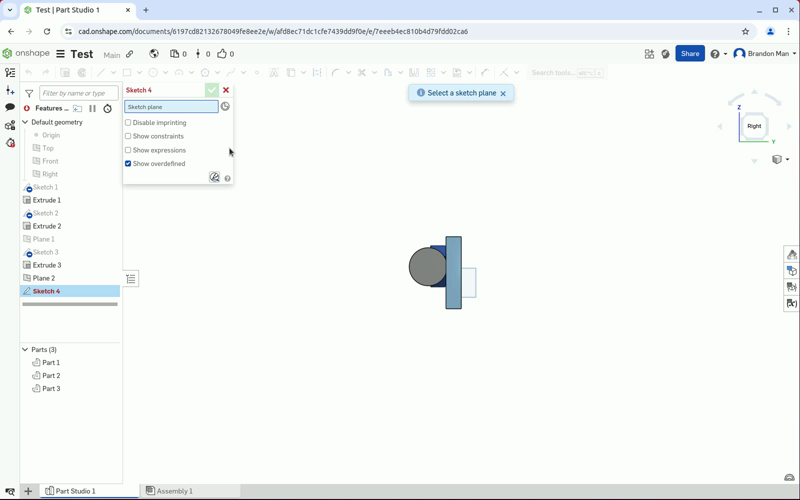
mouse_move(73, 280)
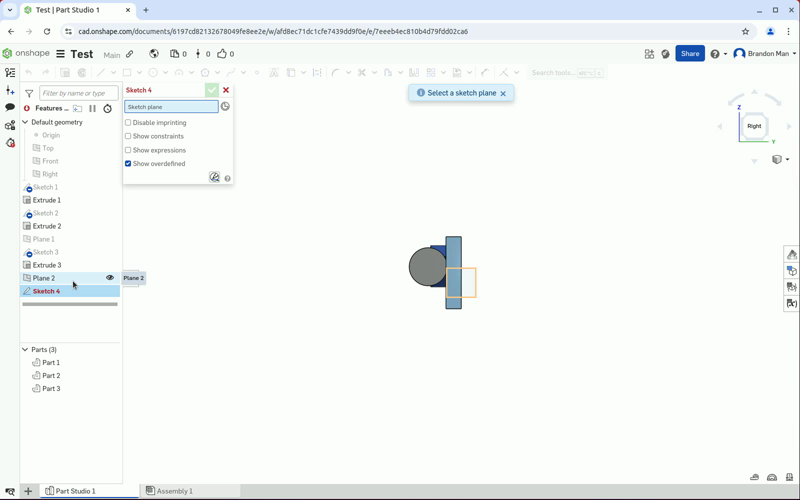
click(73, 280)
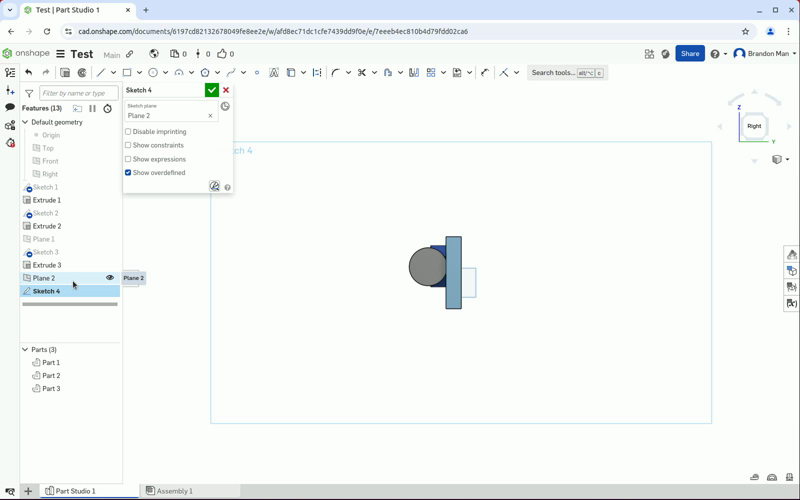
mouse_move(73, 352)
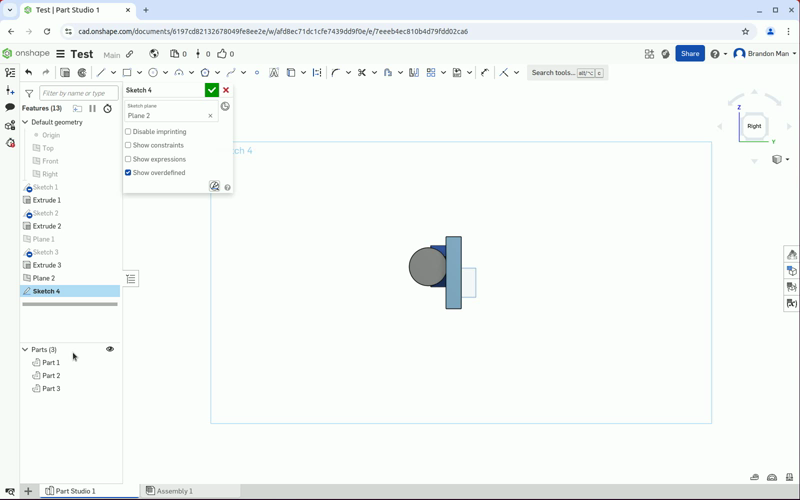
key(y)
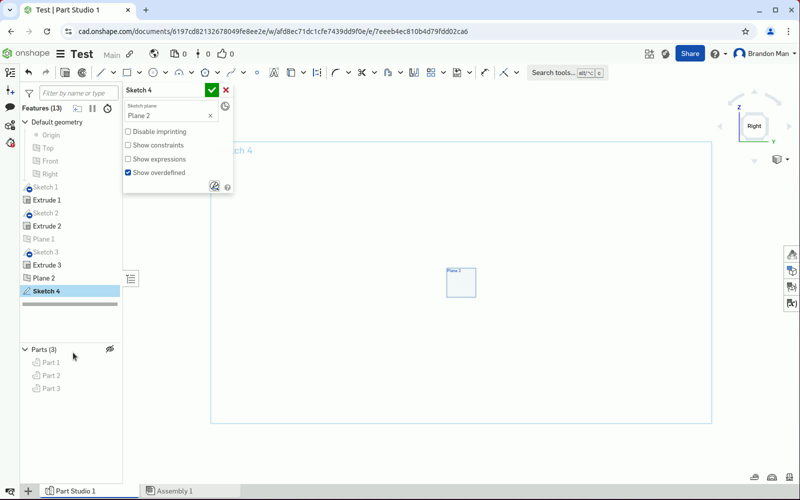
key(l)
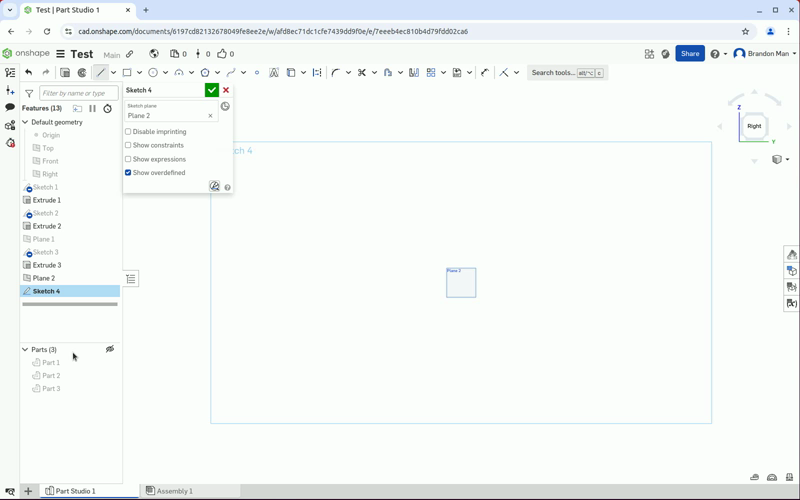
key_down(shift)
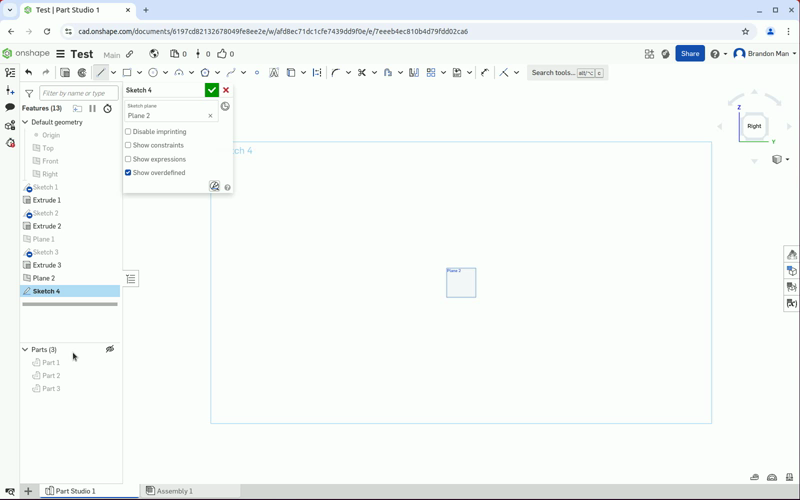
mouse_move(452, 236)
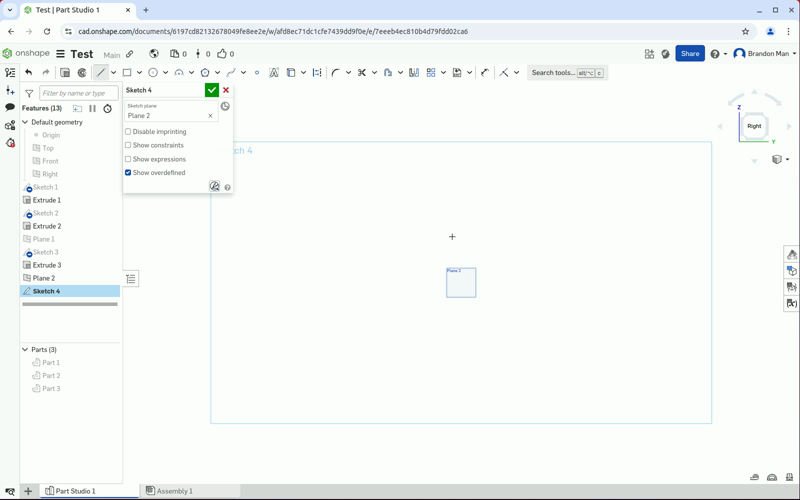
click(452, 236)
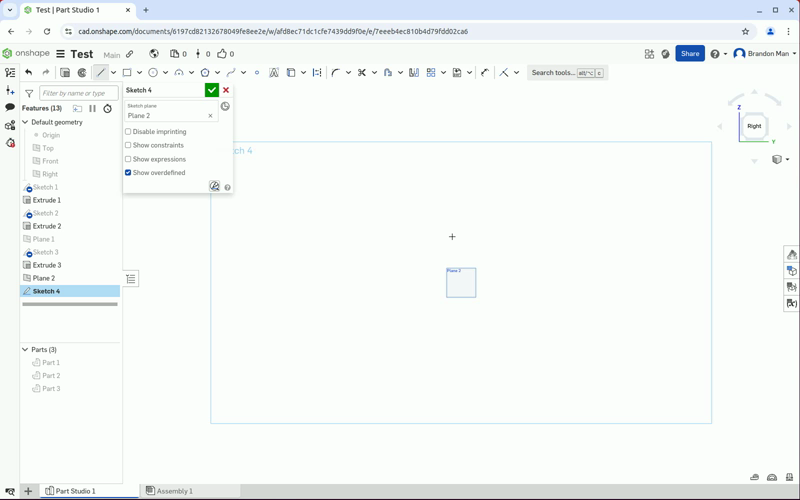
key_up(shift)
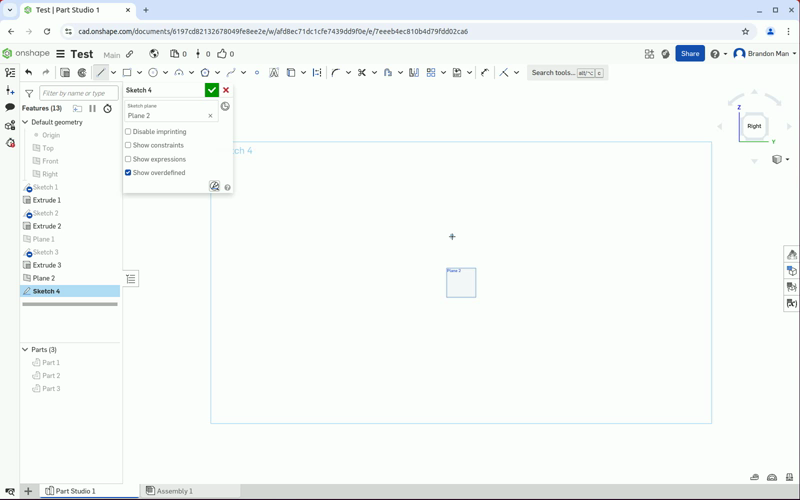
key_down(shift)
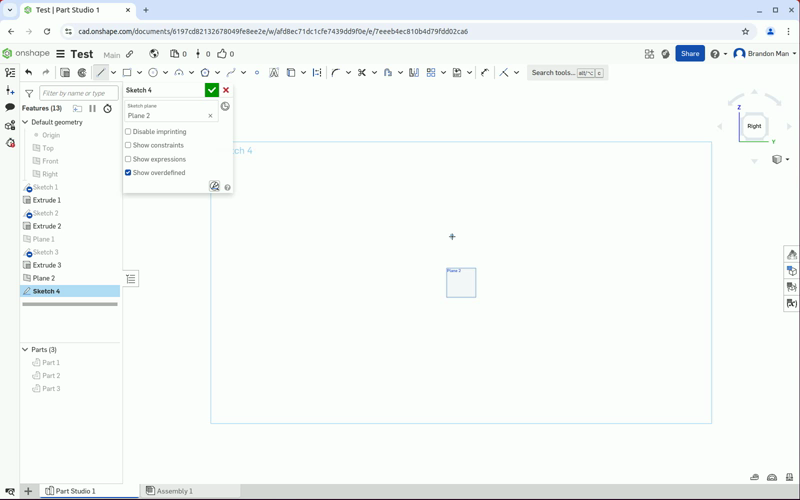
mouse_move(482, 236)
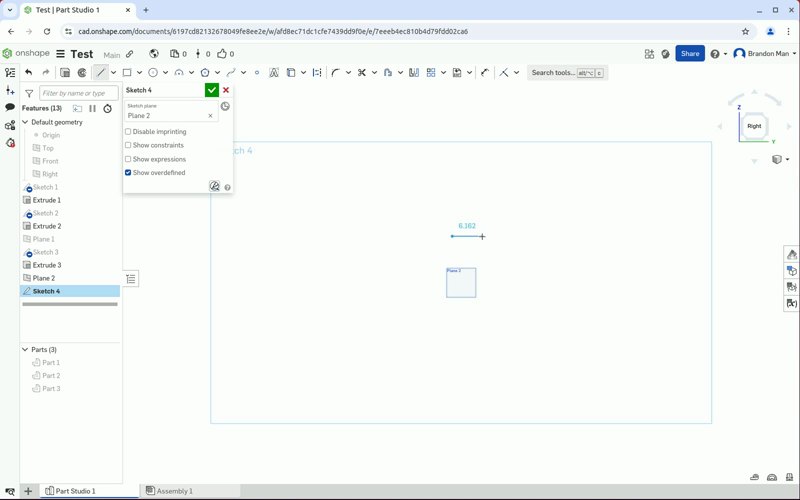
mouse_move(460, 236)
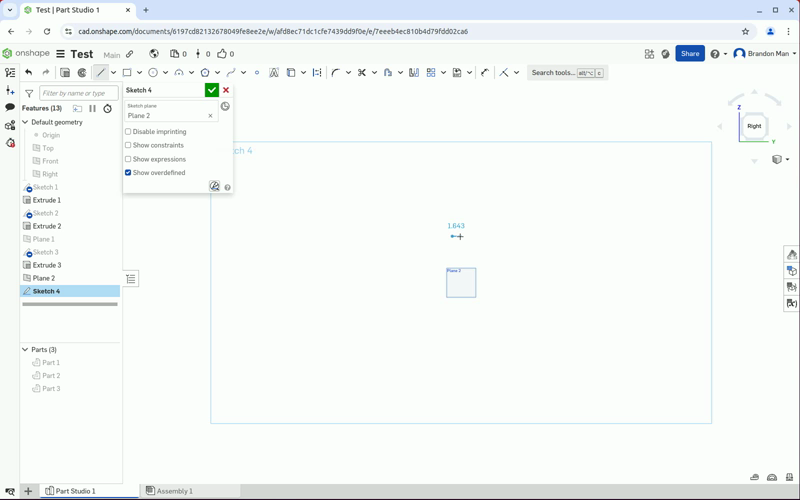
click(460, 236)
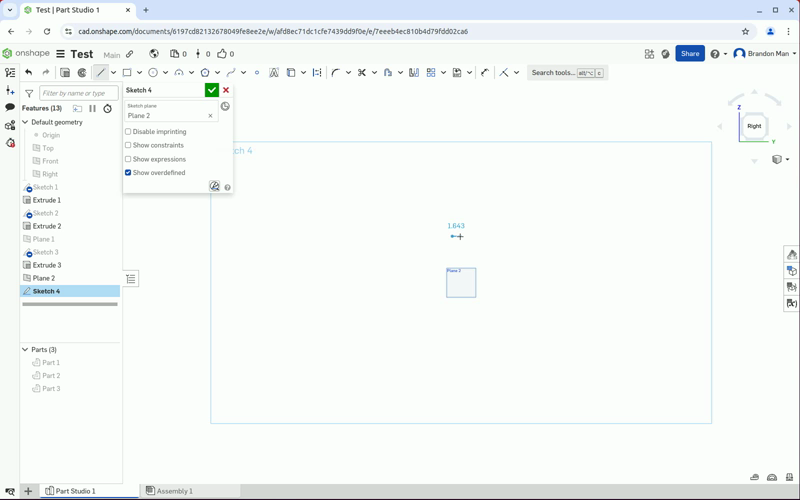
key_up(shift)
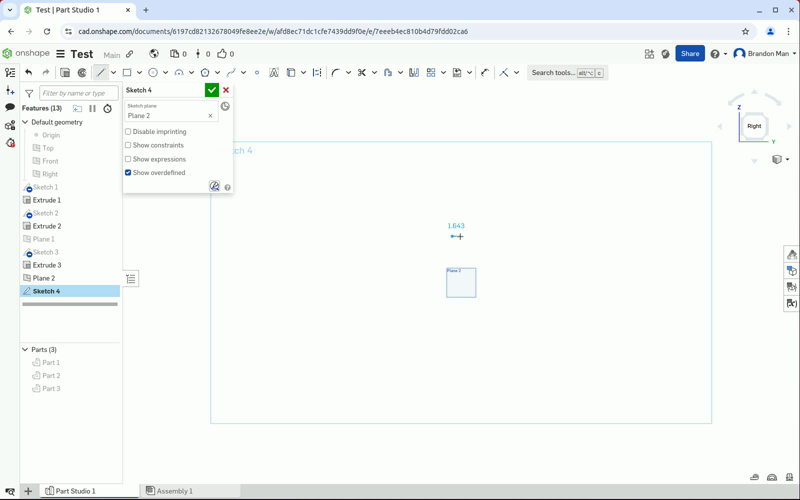
key_down(shift)
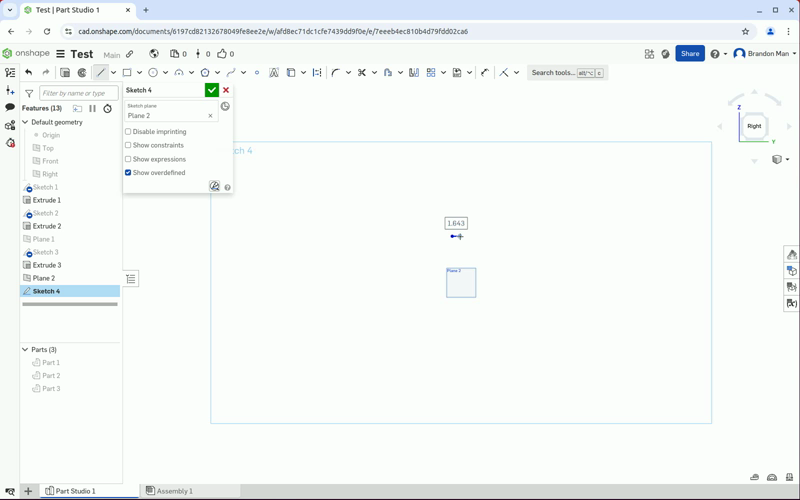
mouse_move(556, 236)
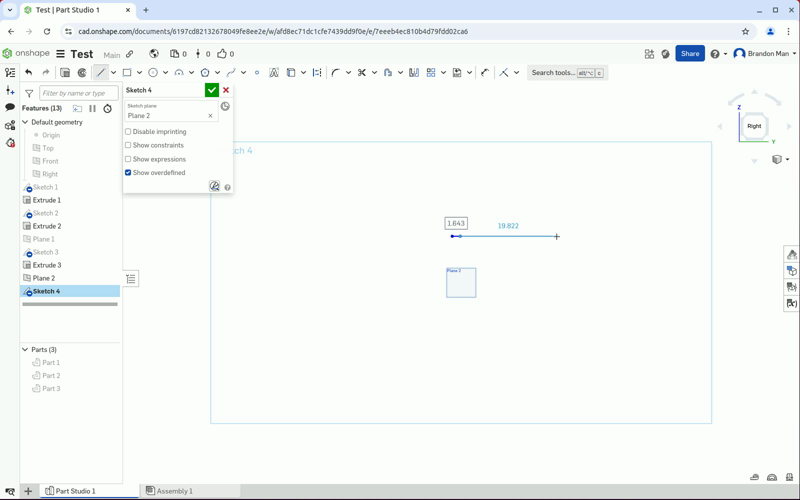
click(556, 236)
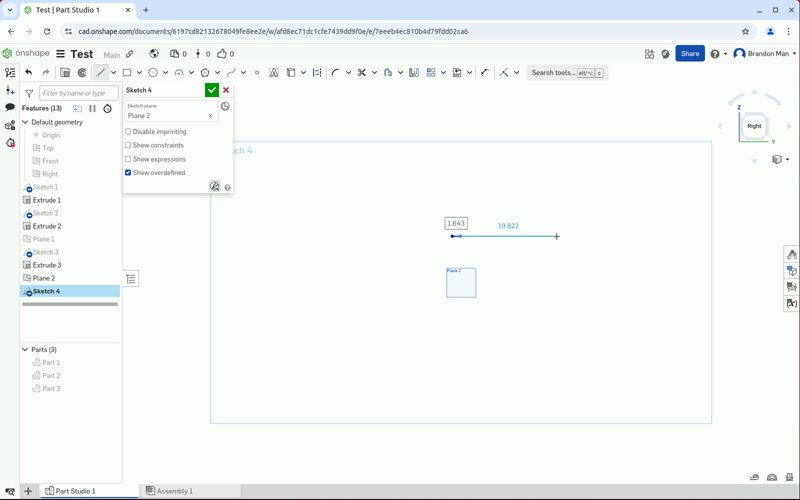
key_up(shift)
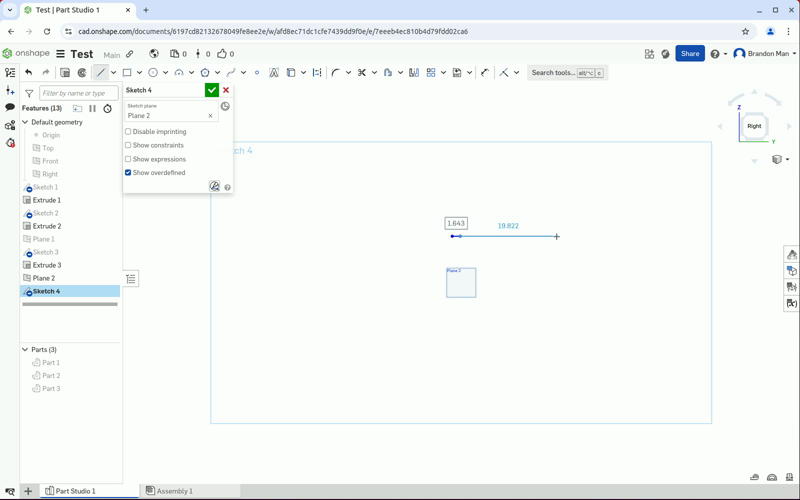
key_down(shift)
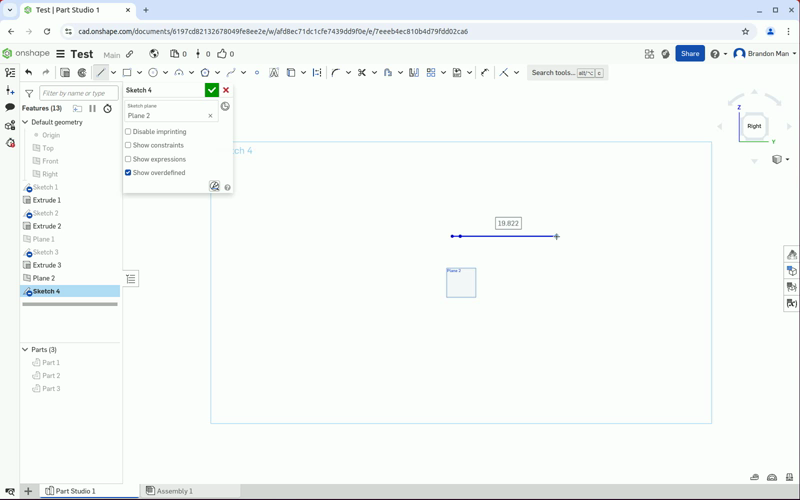
mouse_move(586, 236)
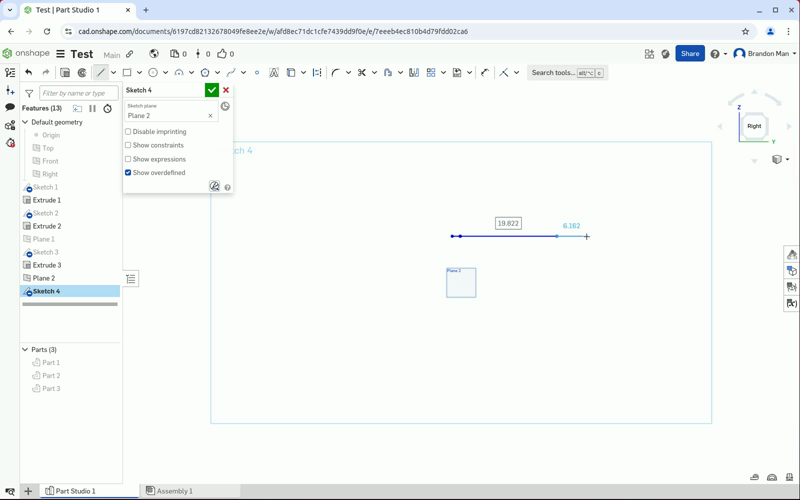
mouse_move(556, 222)
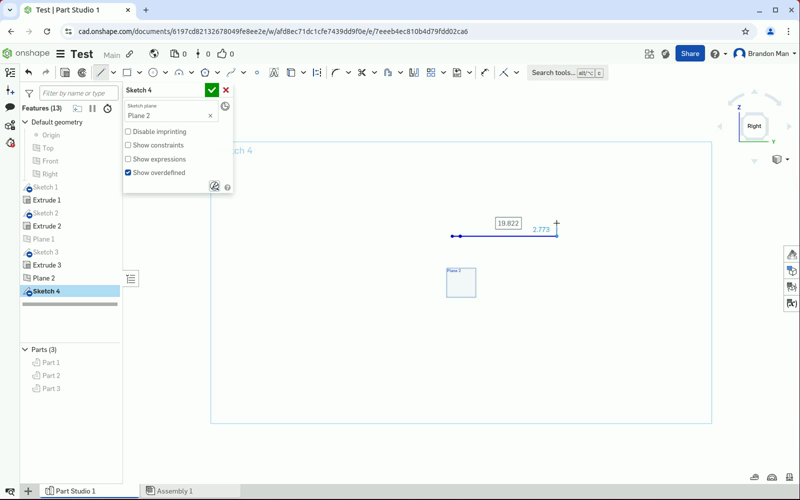
click(556, 222)
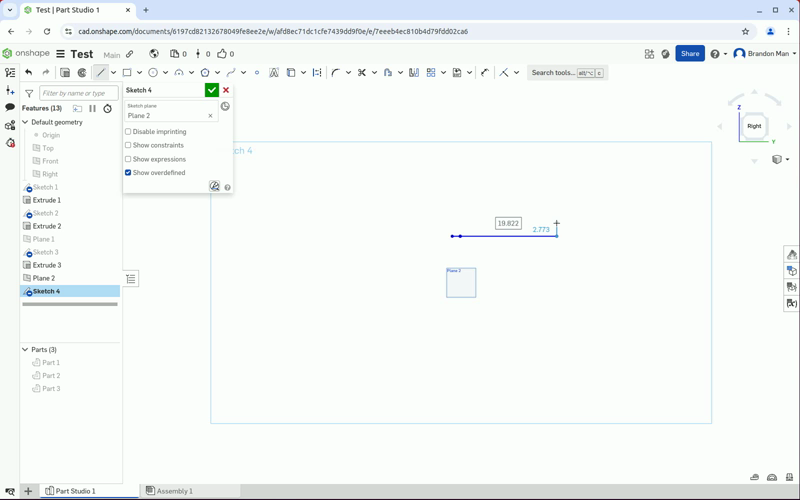
key_up(shift)
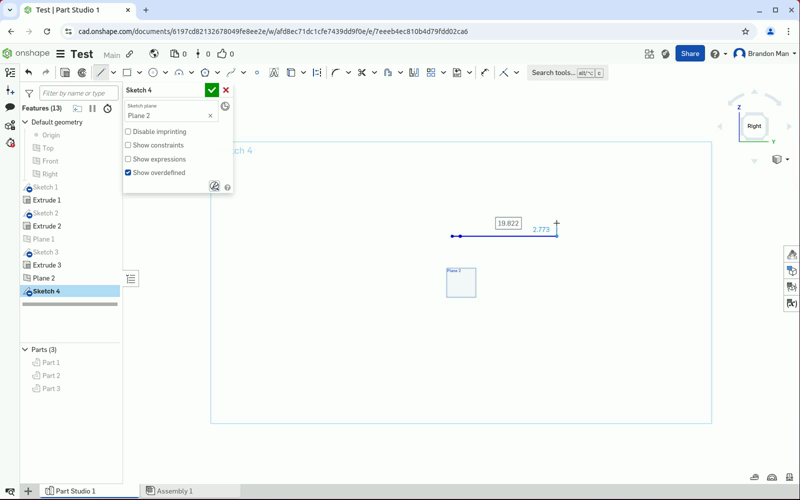
key_down(shift)
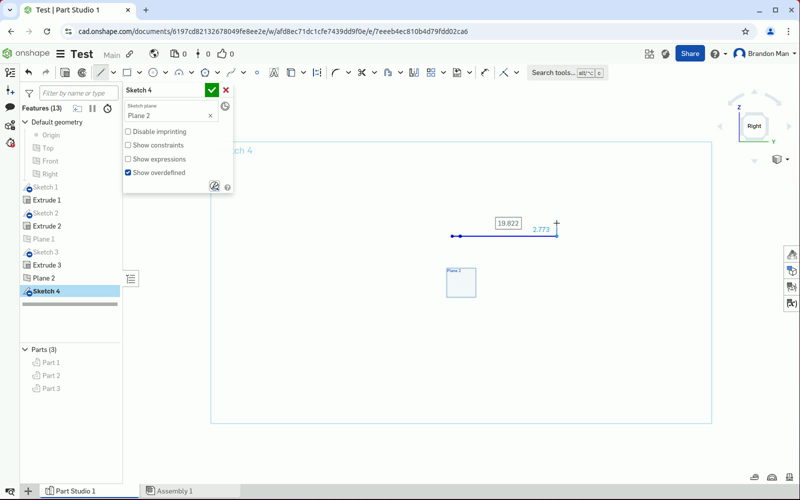
mouse_move(452, 222)
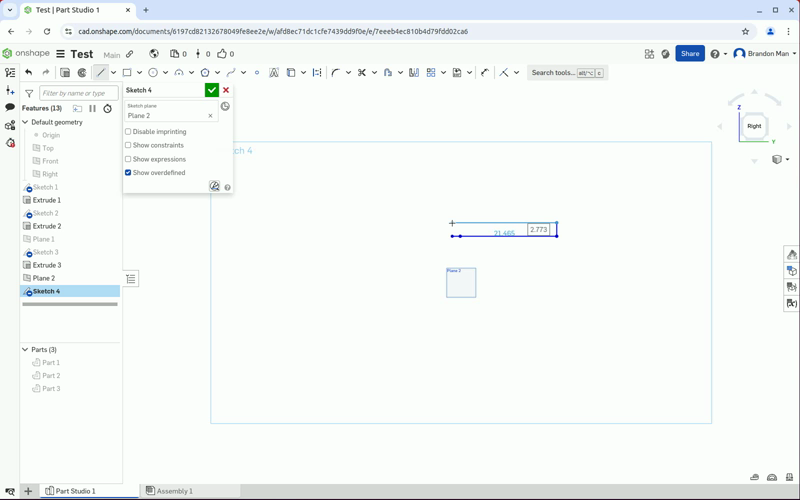
click(452, 222)
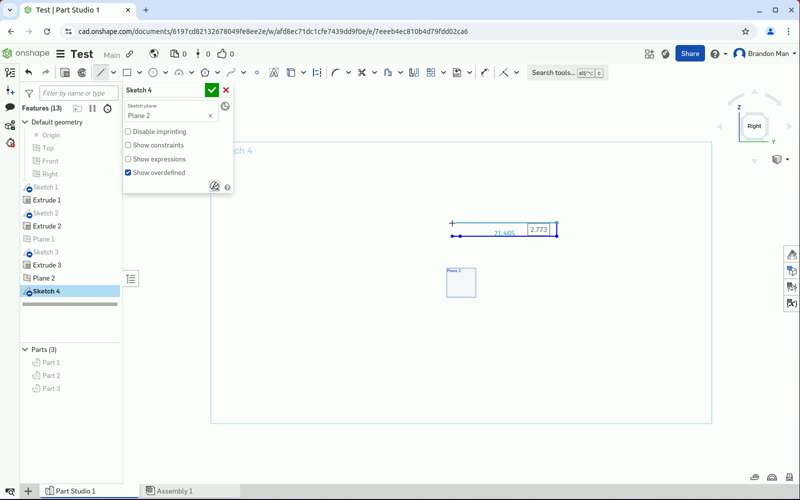
key_up(shift)
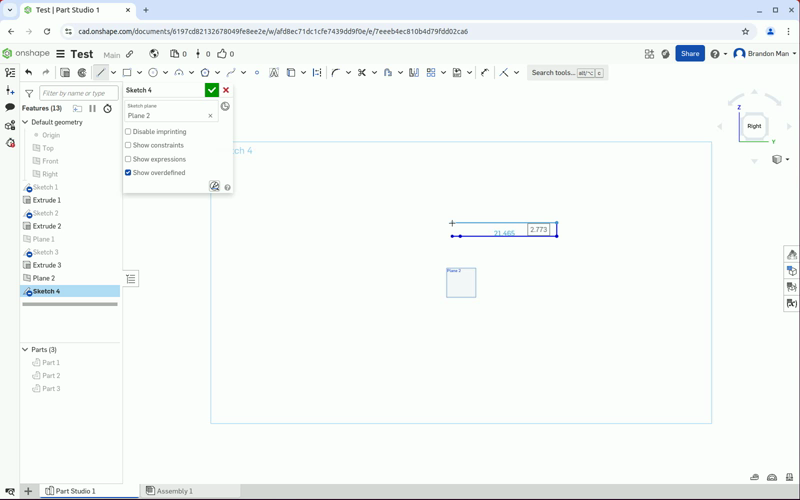
mouse_move(482, 222)
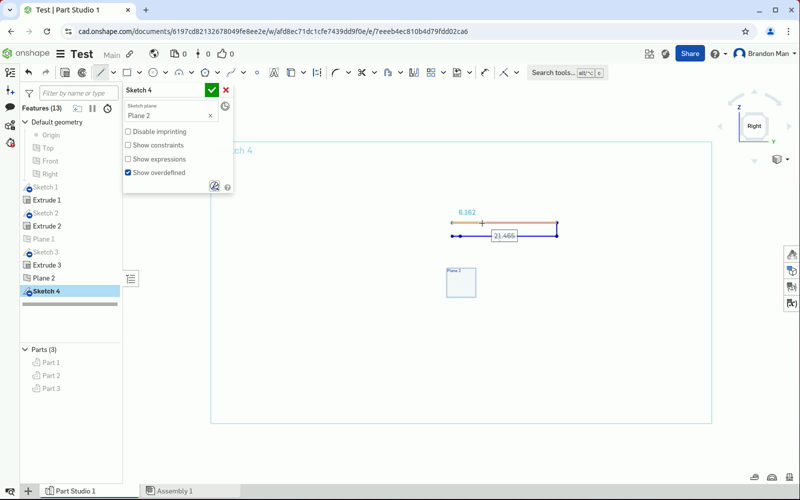
key_down(shift)
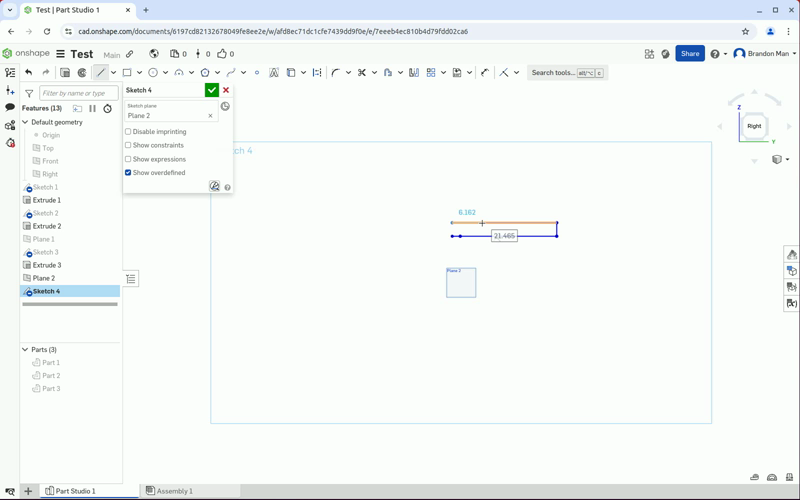
mouse_move(452, 236)
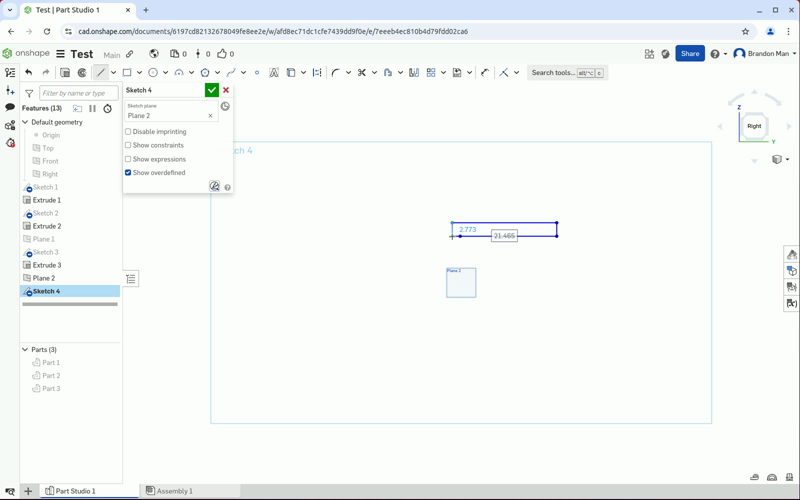
key_up(shift)
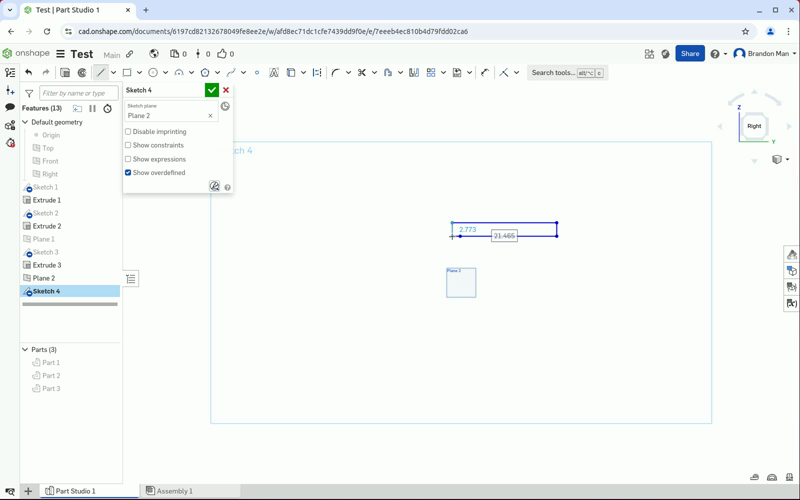
click(452, 236)
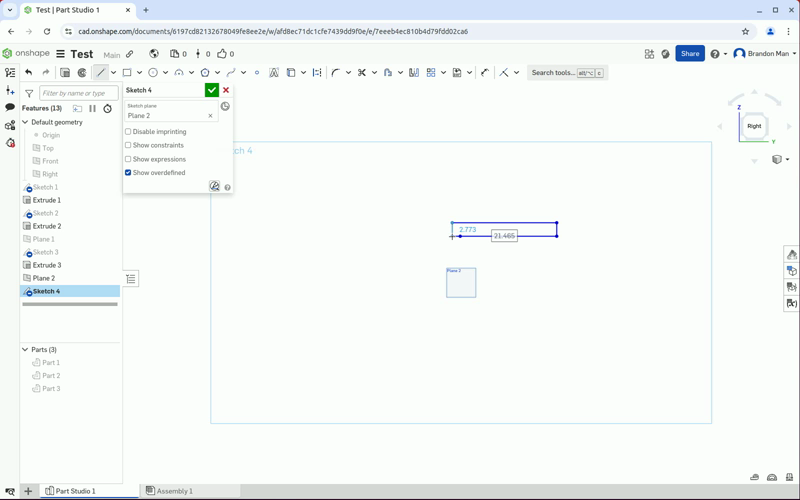
key(esc)
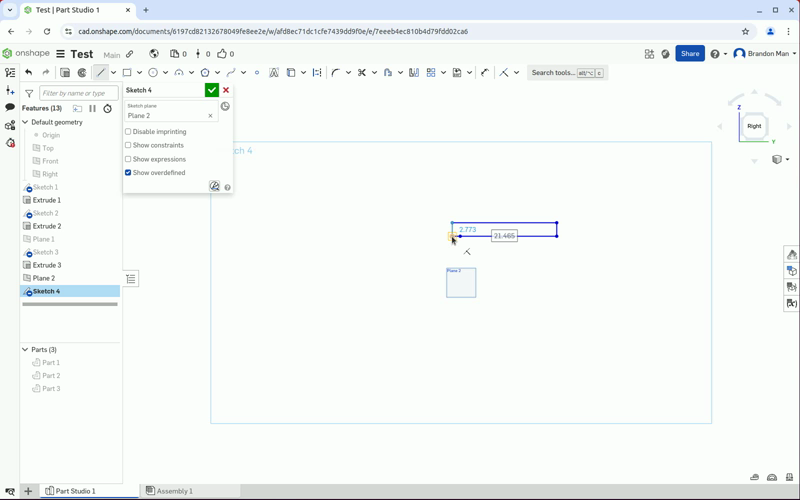
mouse_move(475, 231)
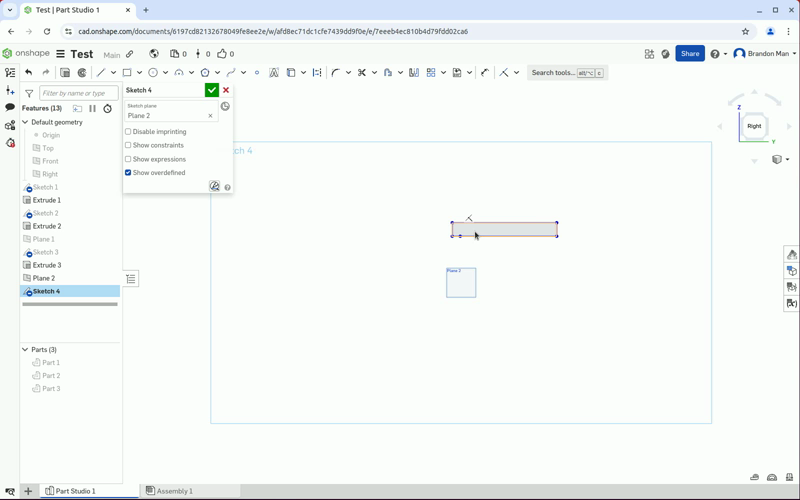
scroll(6)
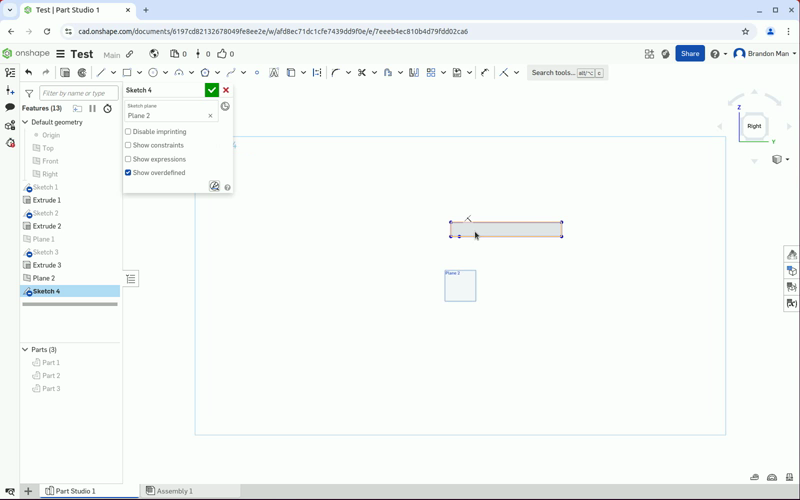
scroll(6)
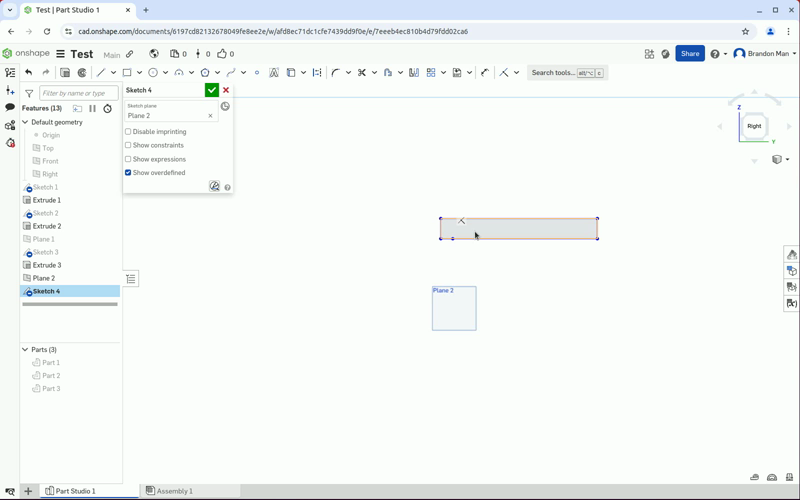
scroll(6)
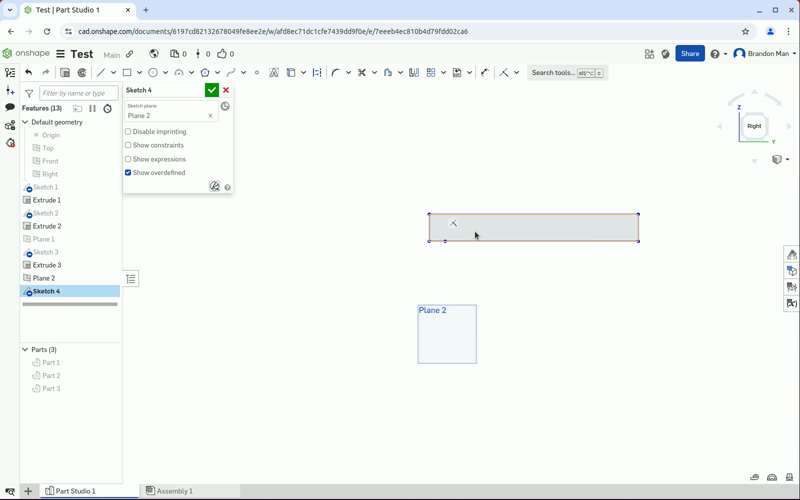
scroll(6)
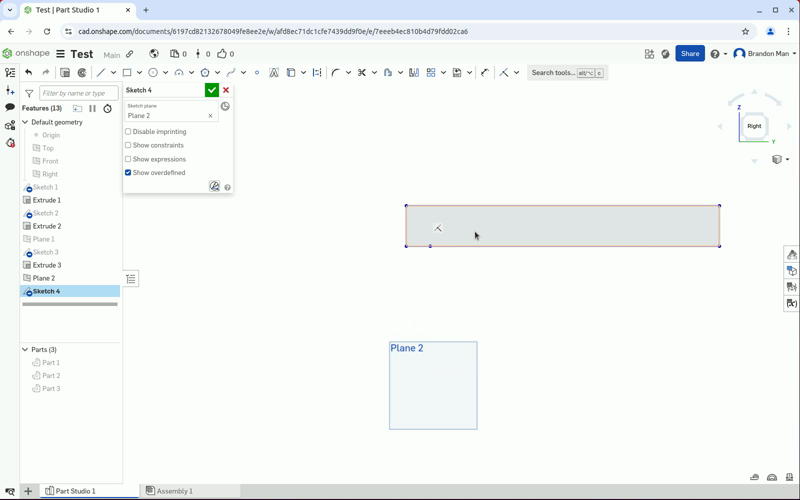
scroll(6)
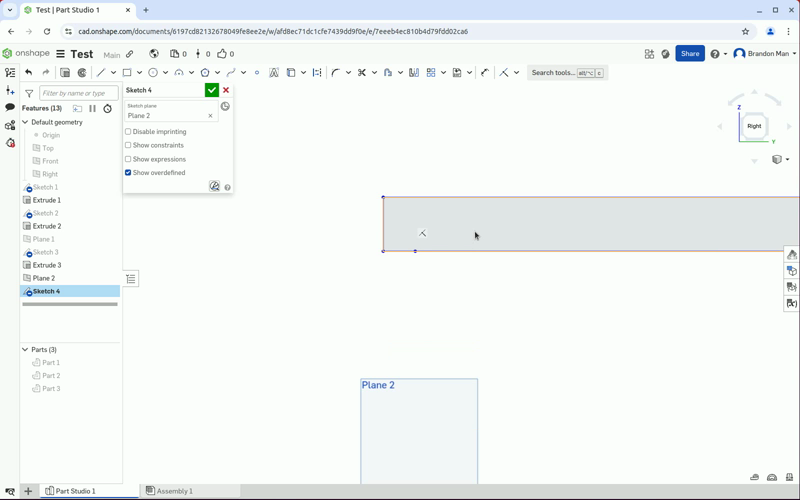
scroll(6)
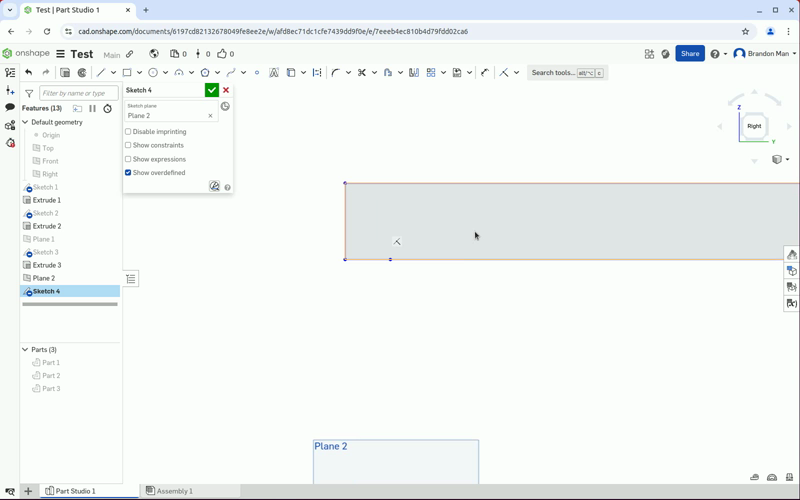
scroll(6)
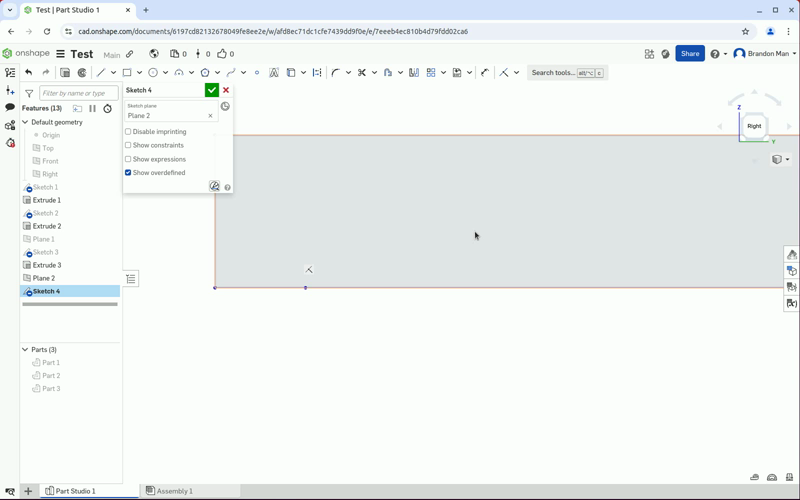
click(475, 231)
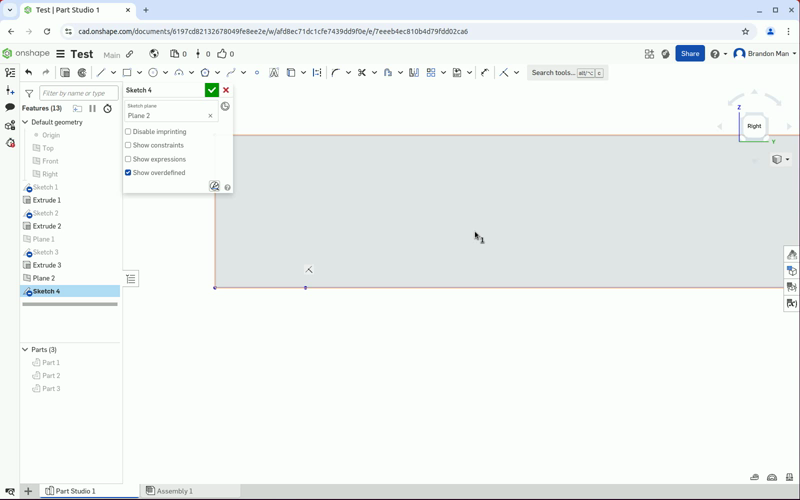
scroll(-6)
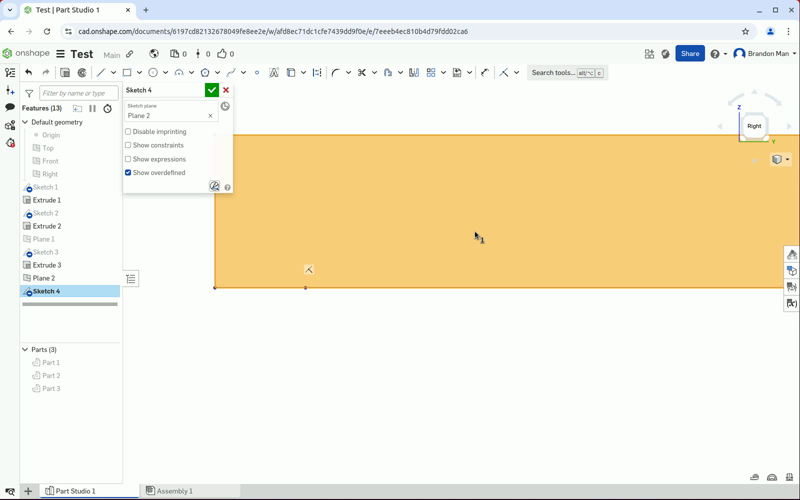
scroll(-6)
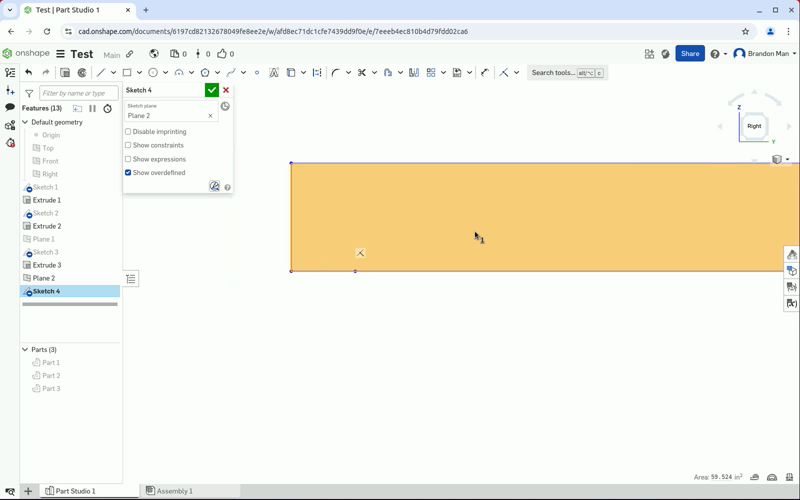
scroll(-6)
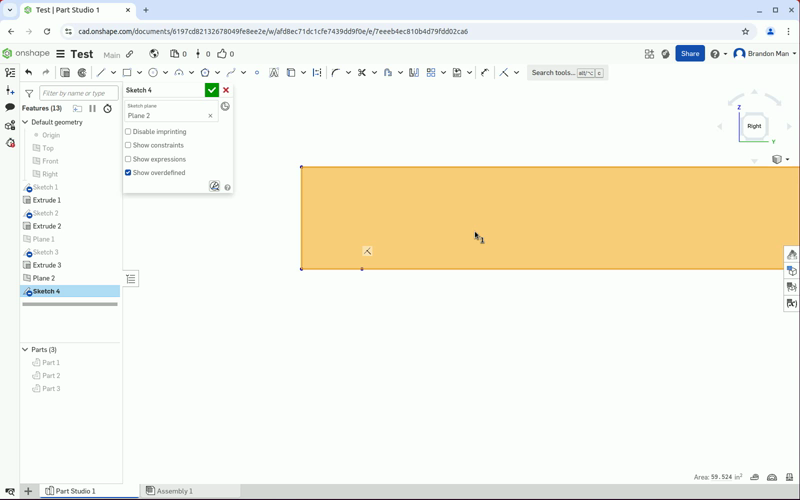
scroll(-6)
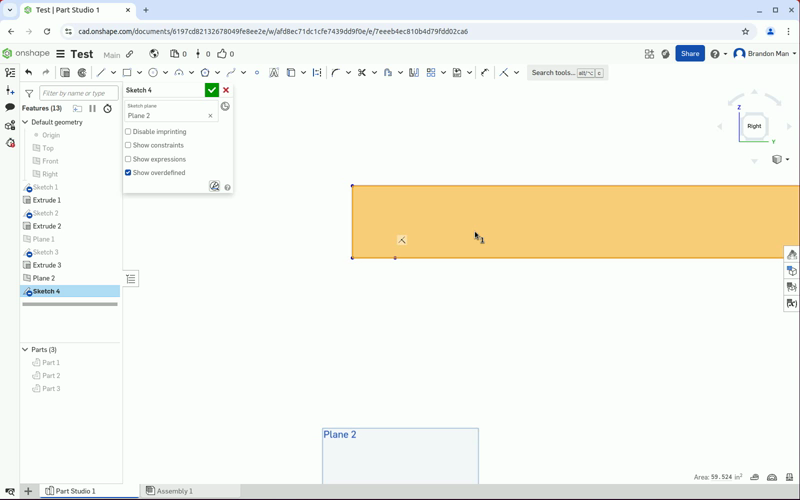
scroll(-6)
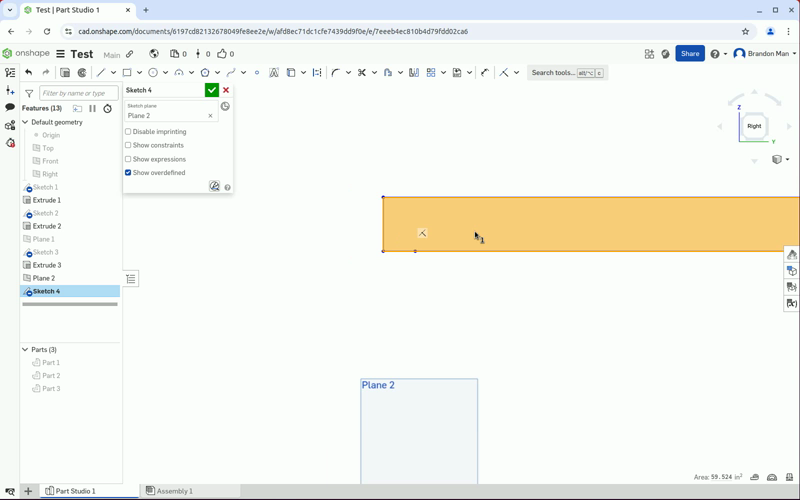
scroll(-6)
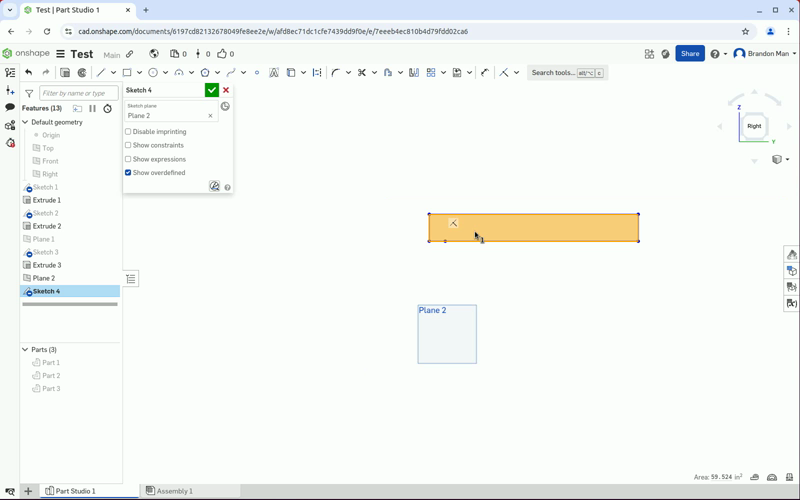
scroll(-6)
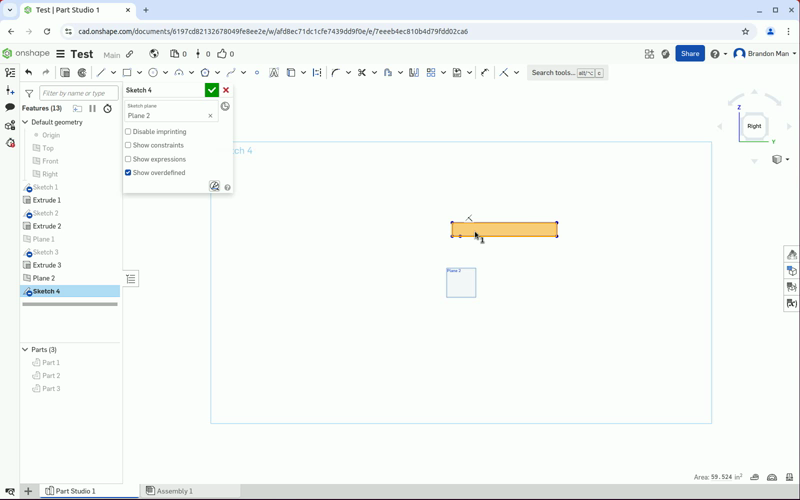
mouse_move(73, 352)
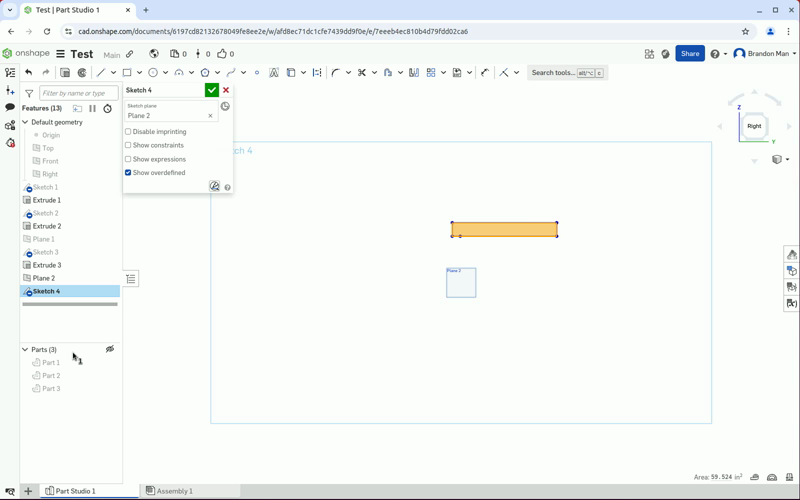
key(shift+y)
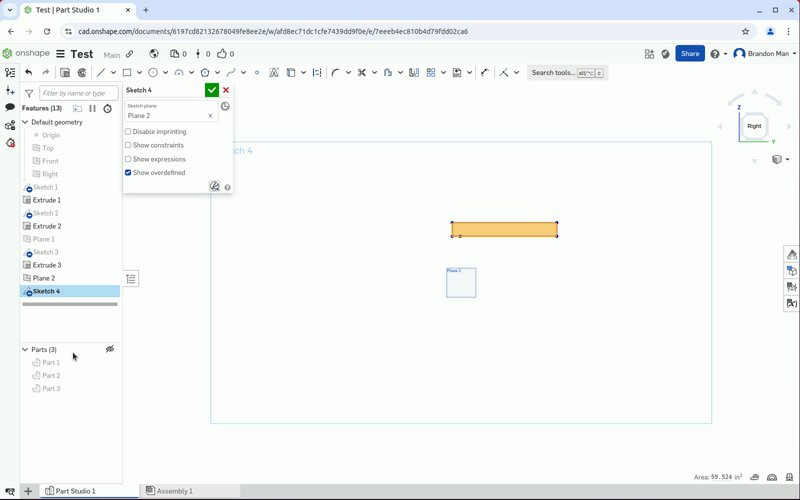
key(shift+e)
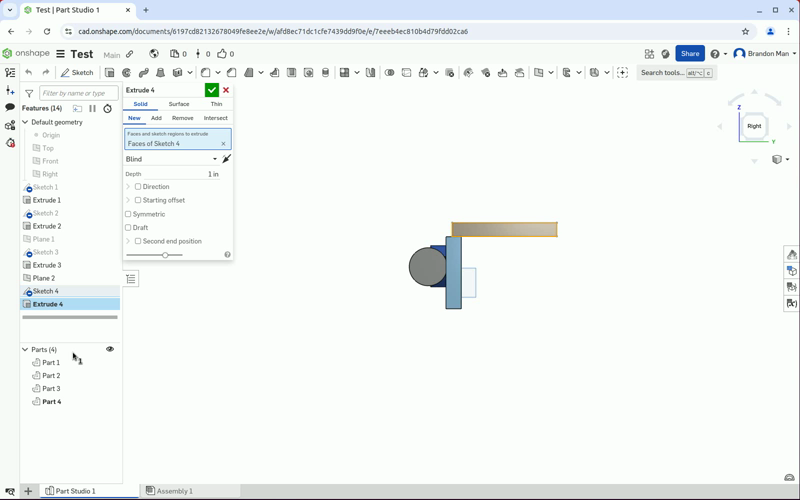
mouse_move(143, 106)
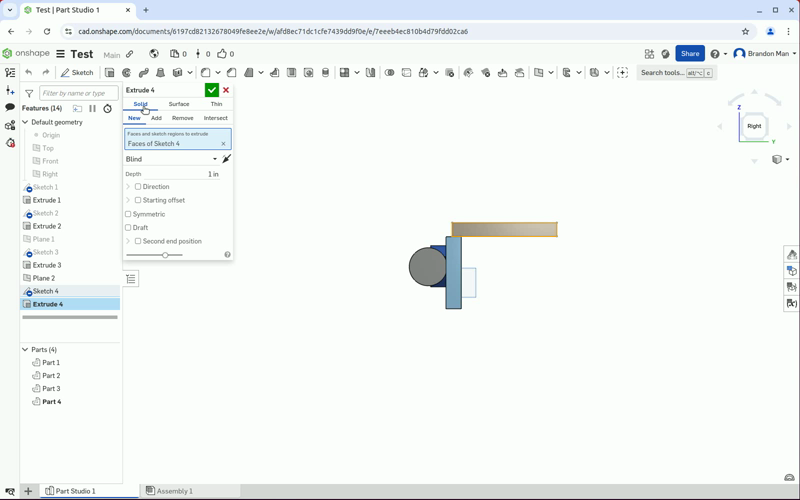
click(143, 106)
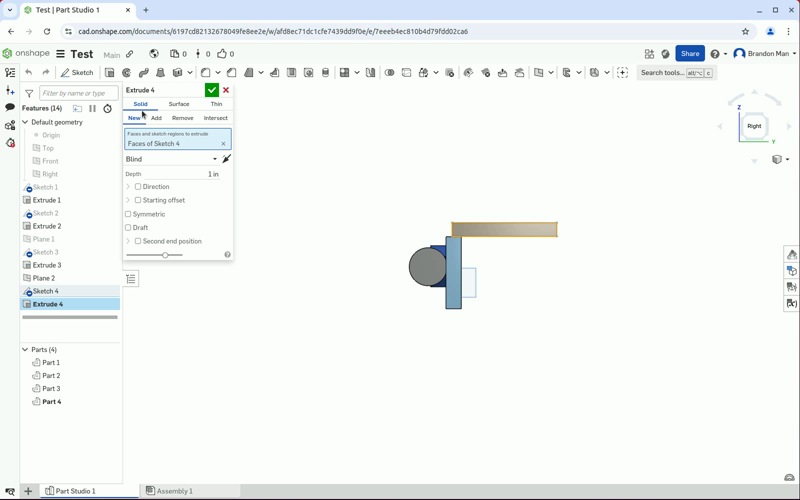
mouse_move(137, 120)
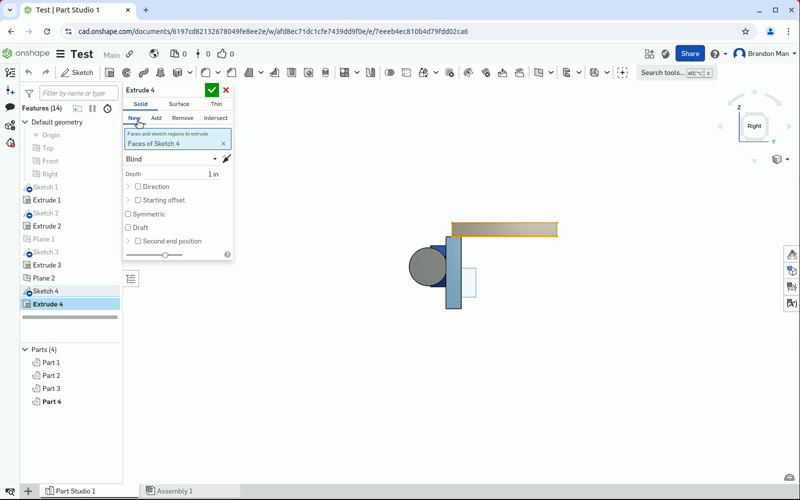
click(137, 120)
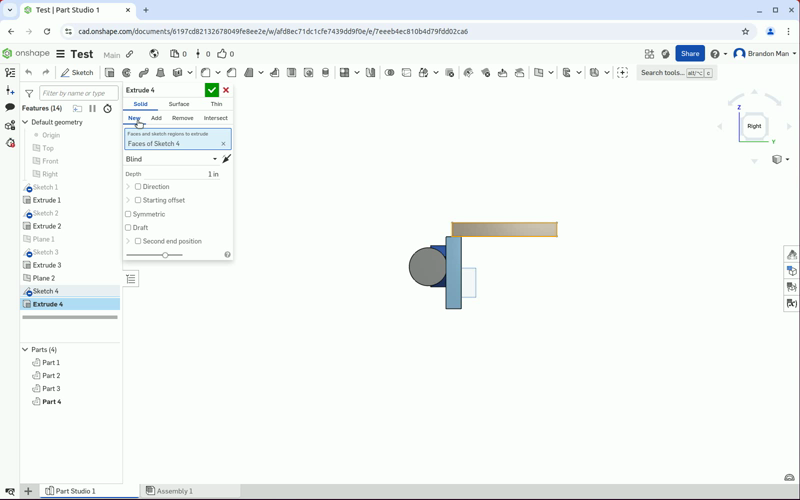
key(tab, 4)
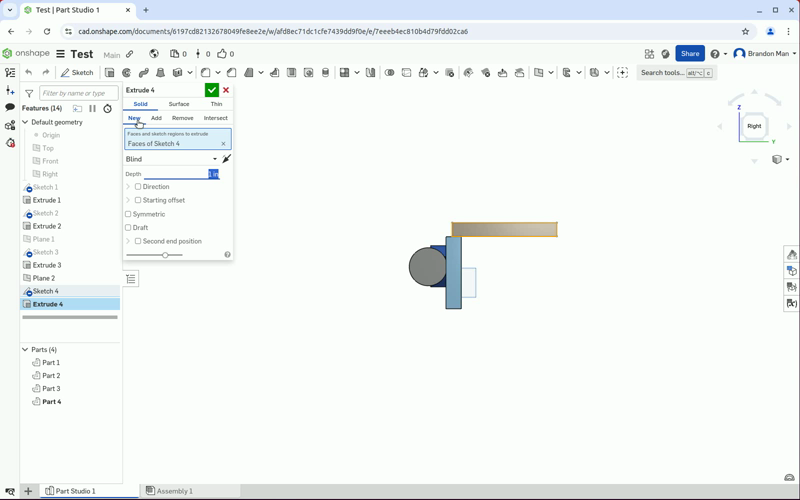
text(3.129)
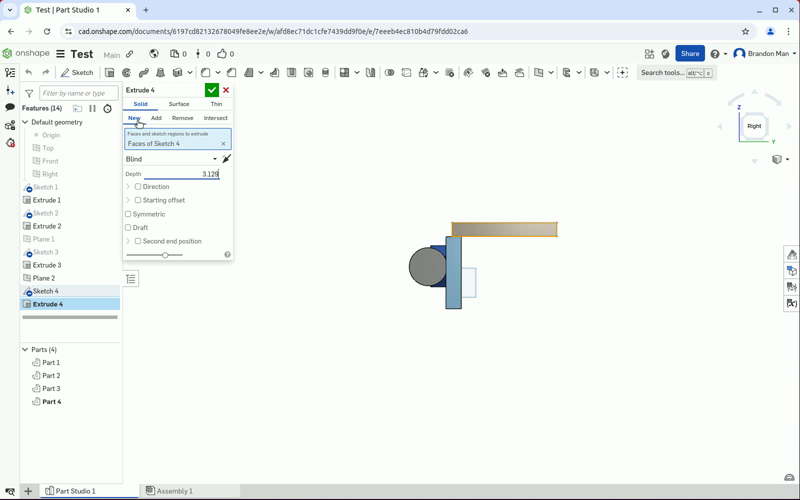
key(enter)
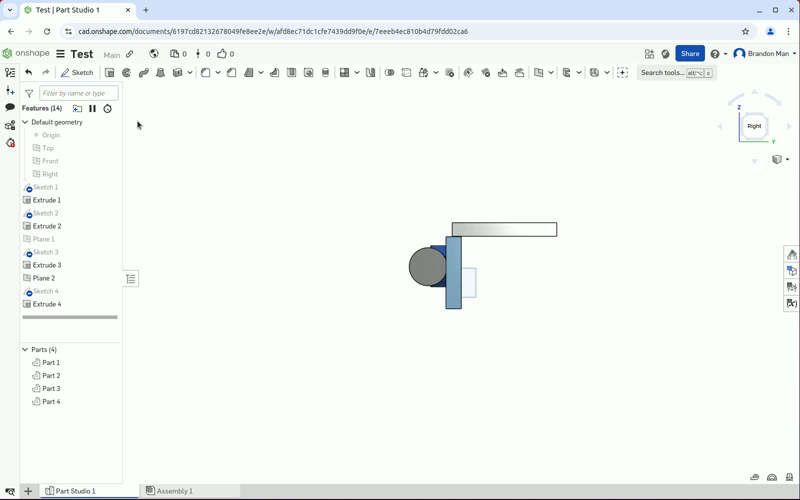
key(shift+h)
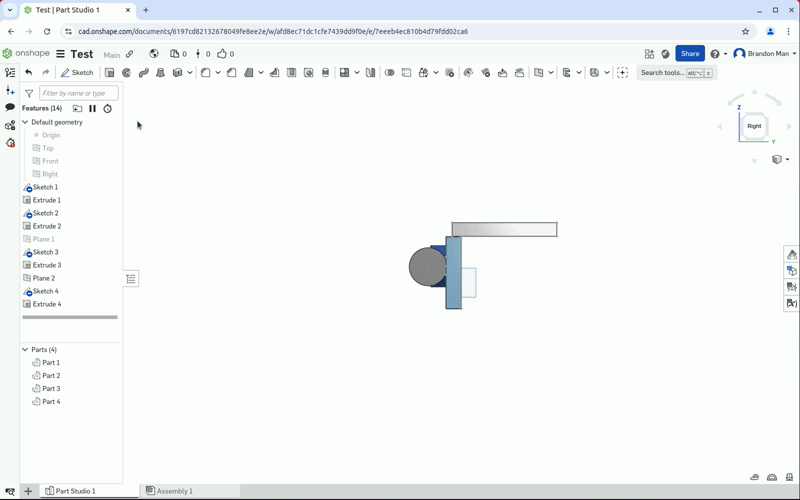
key(shift+h)
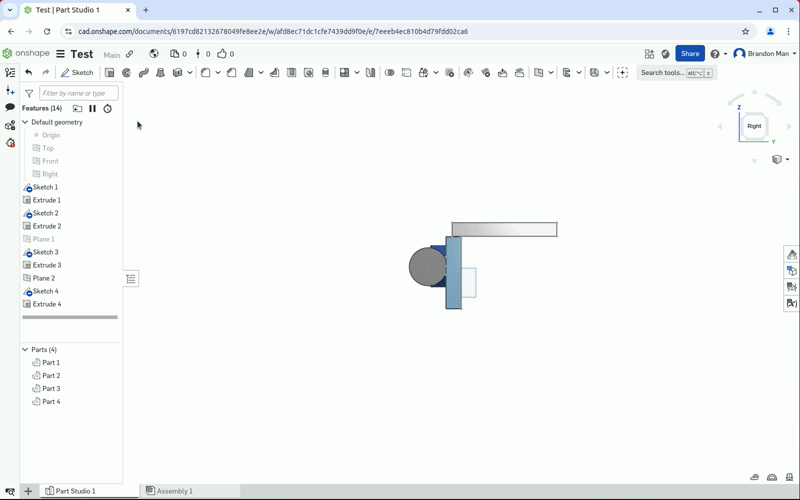
key(shift+7)
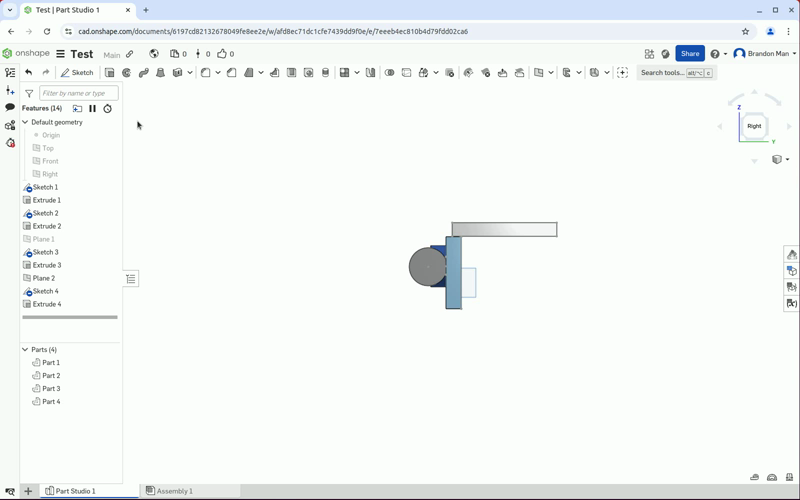
key(right, 2)
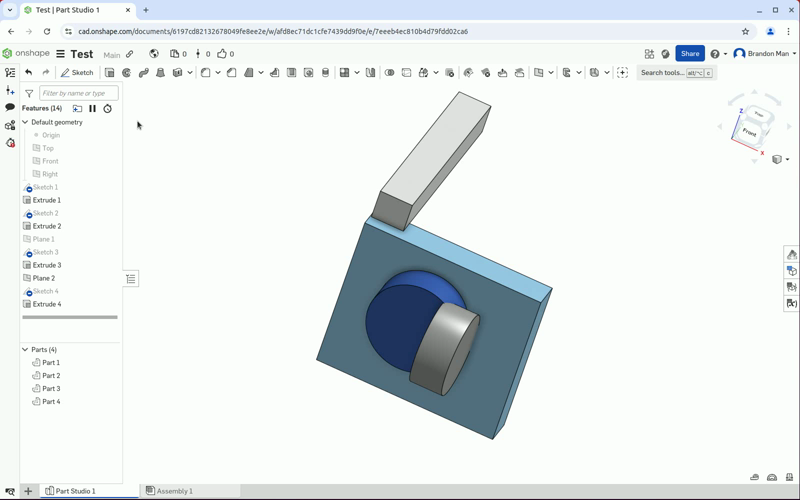
key(down, 2)
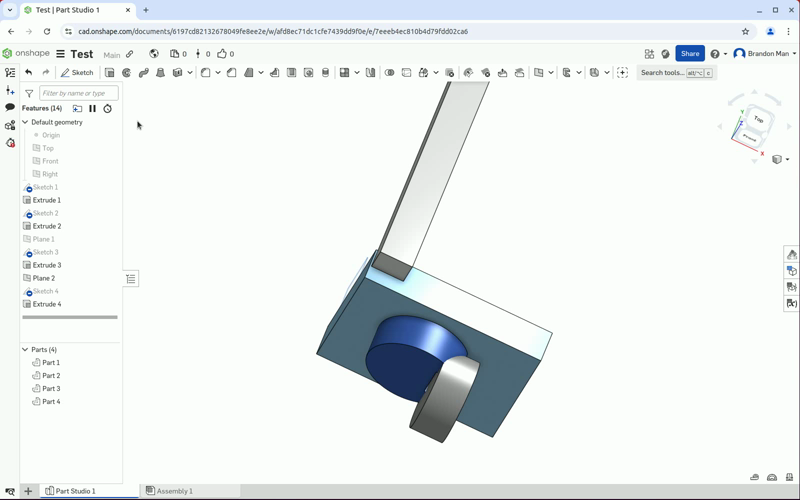
key(up, 2)
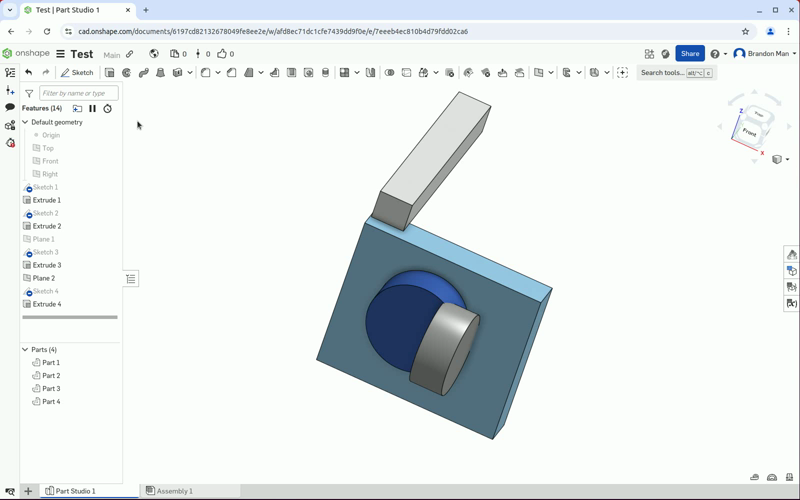
key(left, 2)
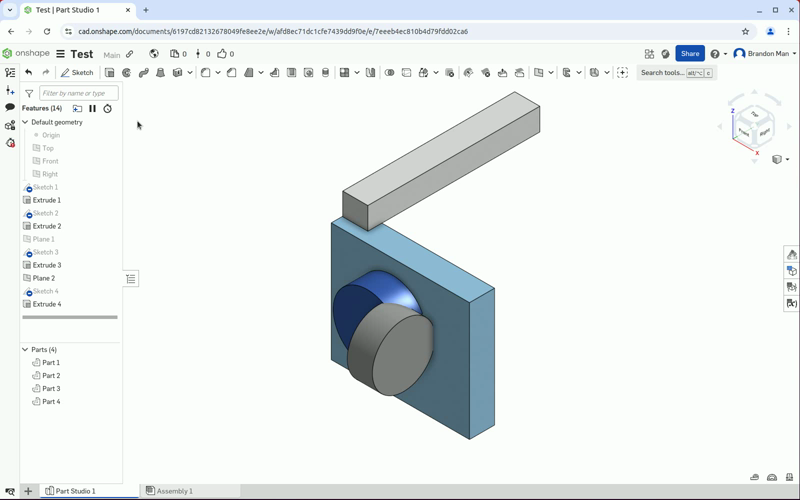
mouse_move(73, 189)
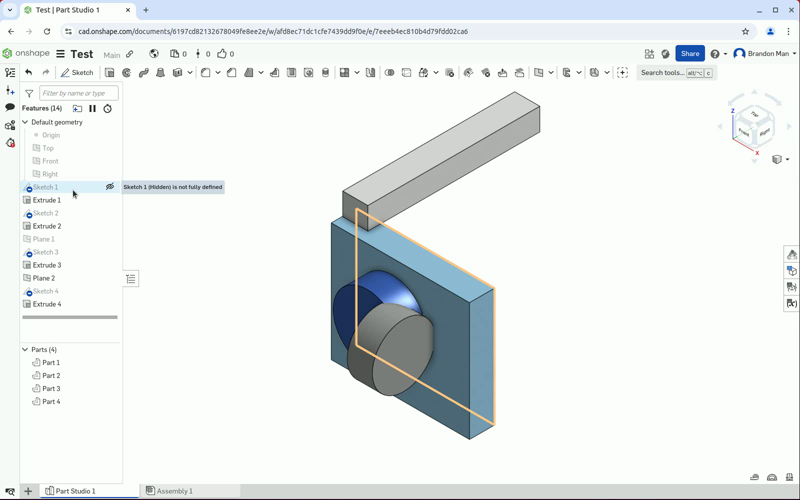
click(73, 189)